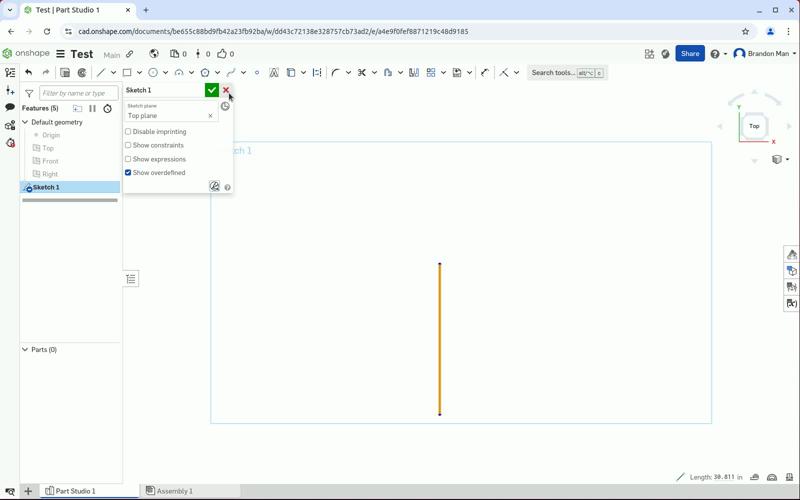
key(shift+h)
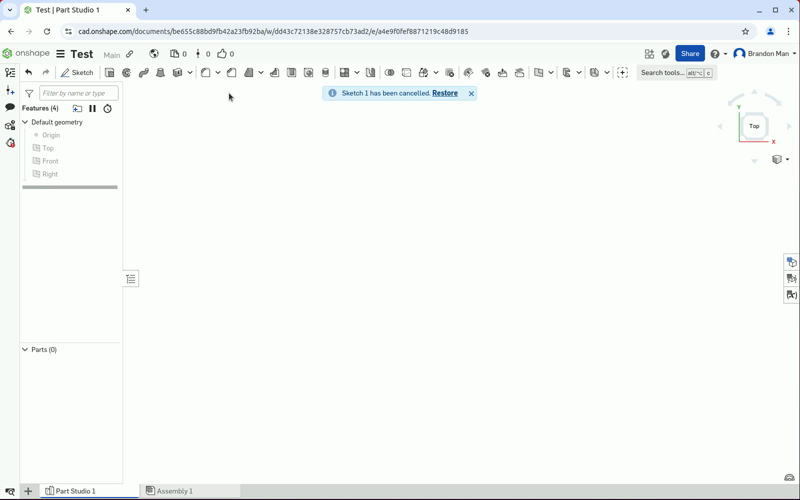
mouse_move(73, 352)
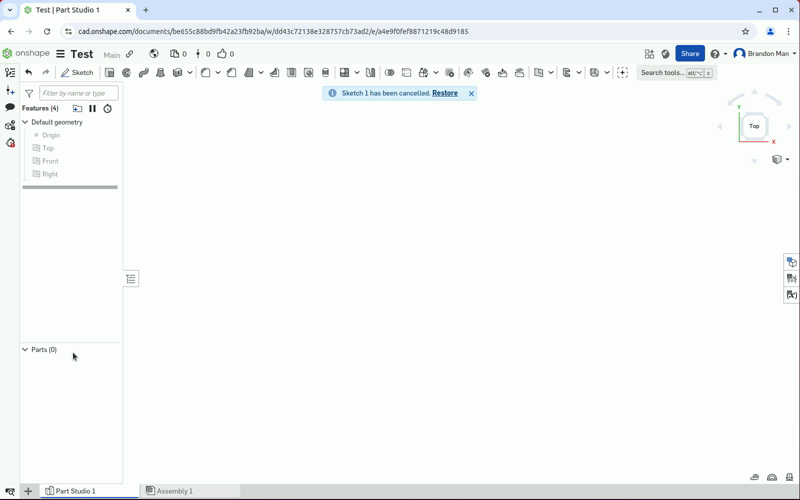
key(y)
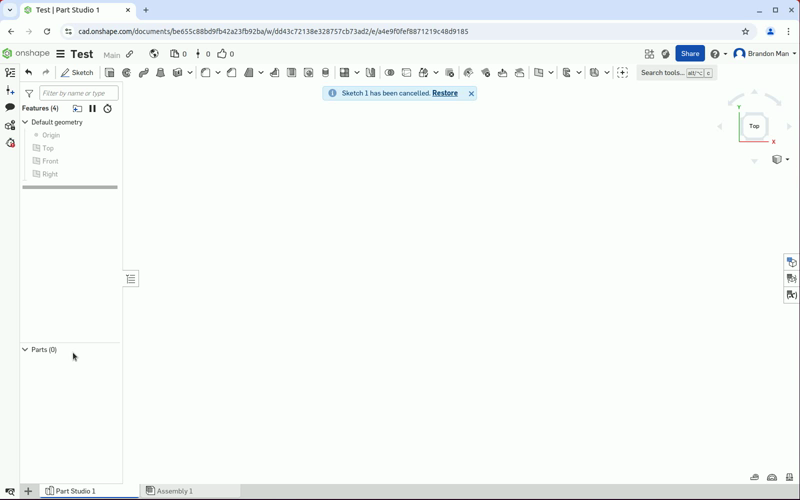
key(shift+p)
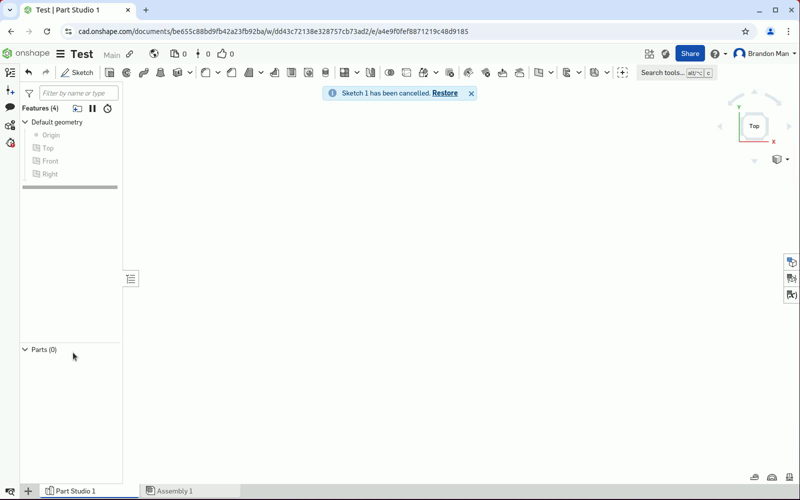
key(space)
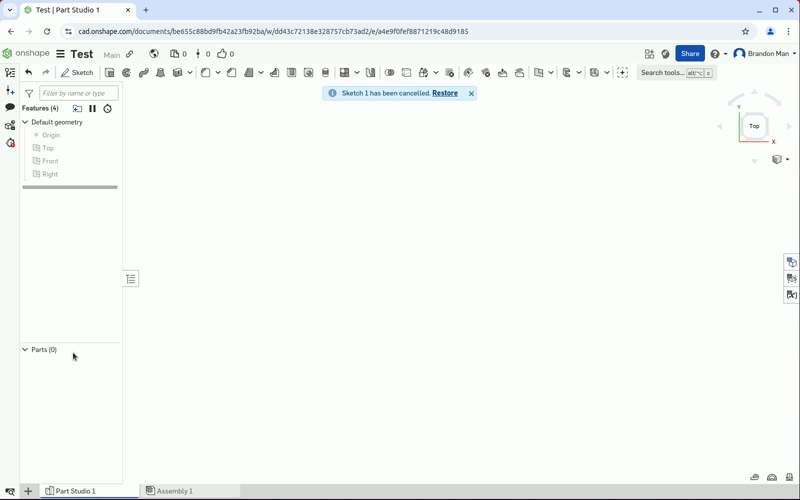
key_down(shift)
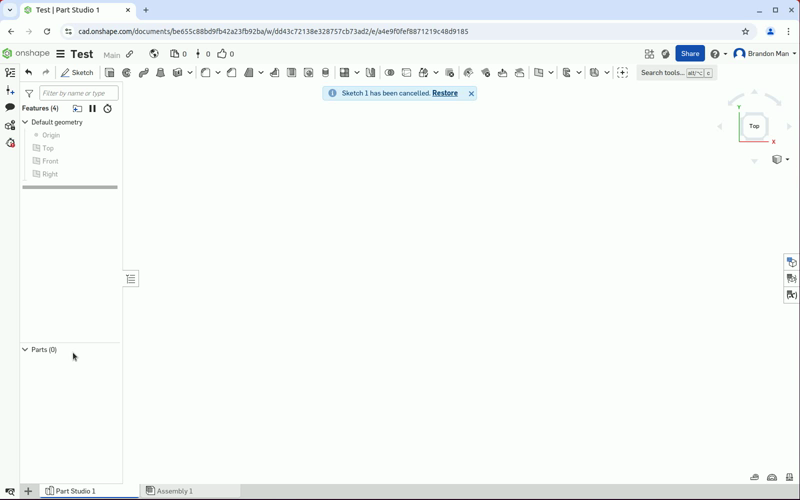
key(up)
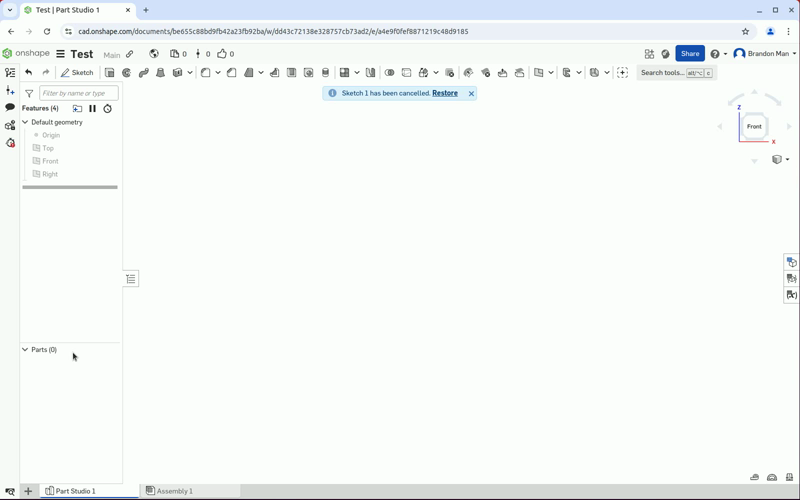
key_up(shift)
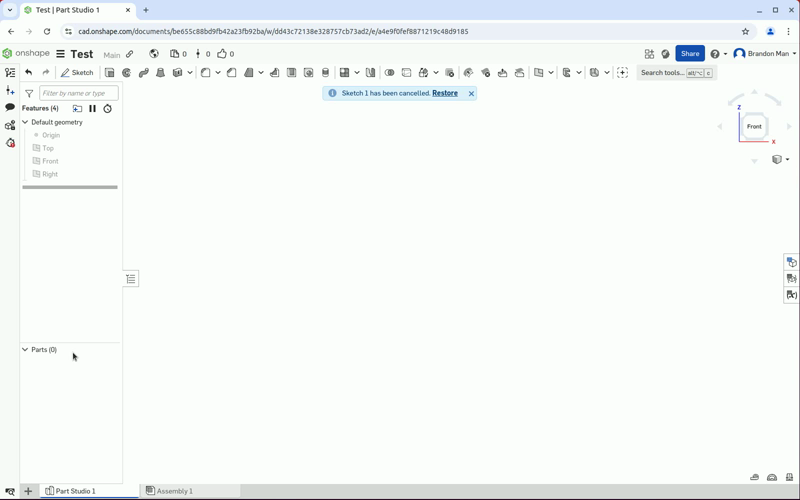
mouse_move(73, 352)
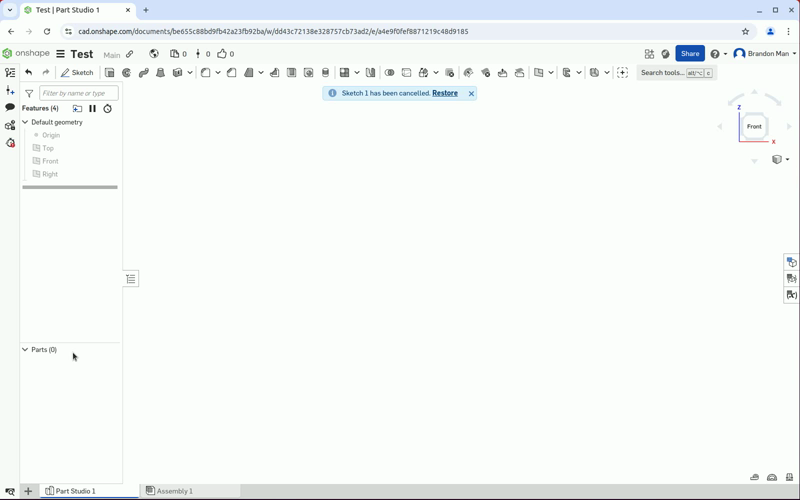
key(shift+y)
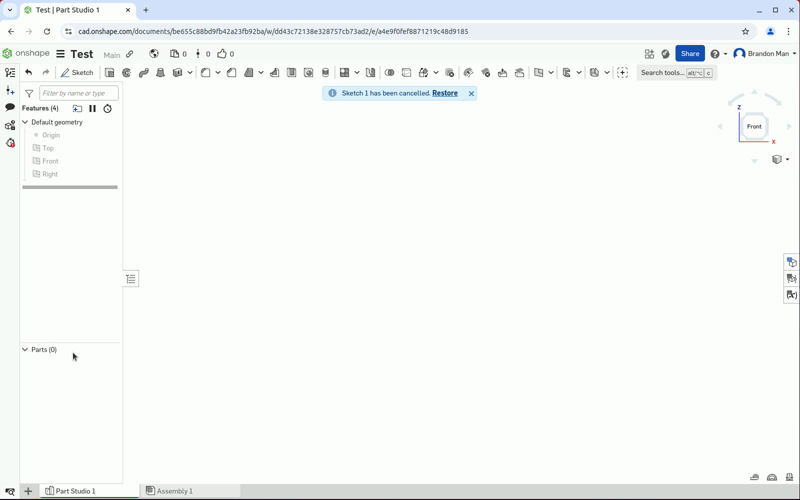
key(shift+s)
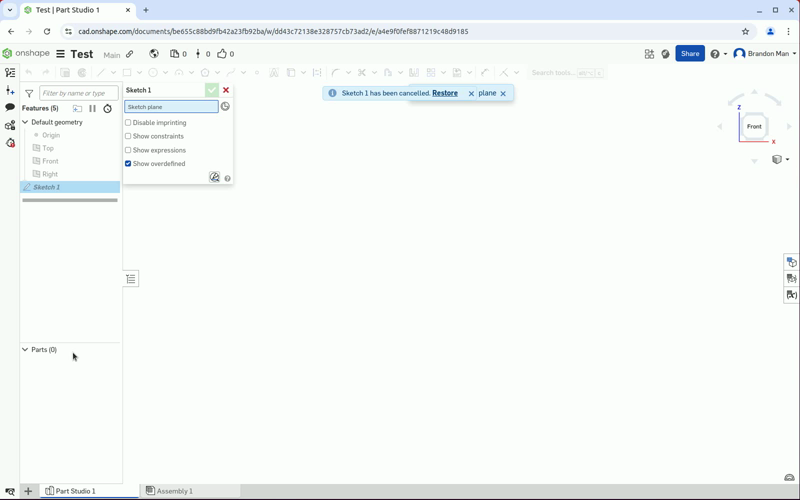
mouse_move(73, 163)
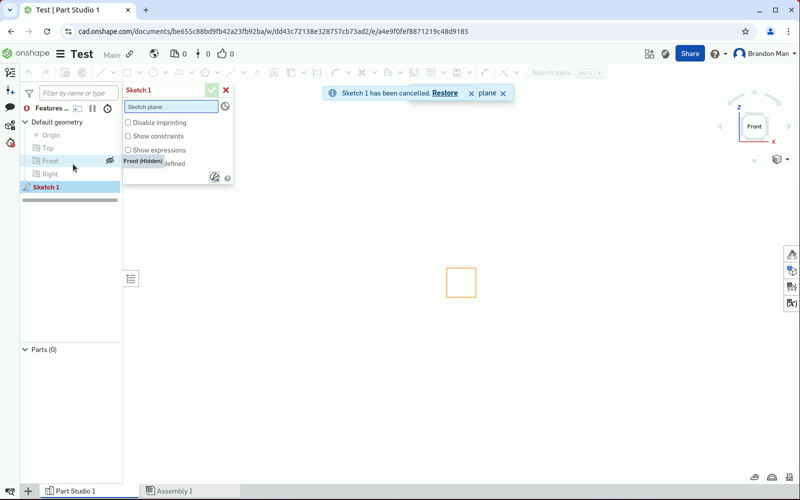
click(73, 163)
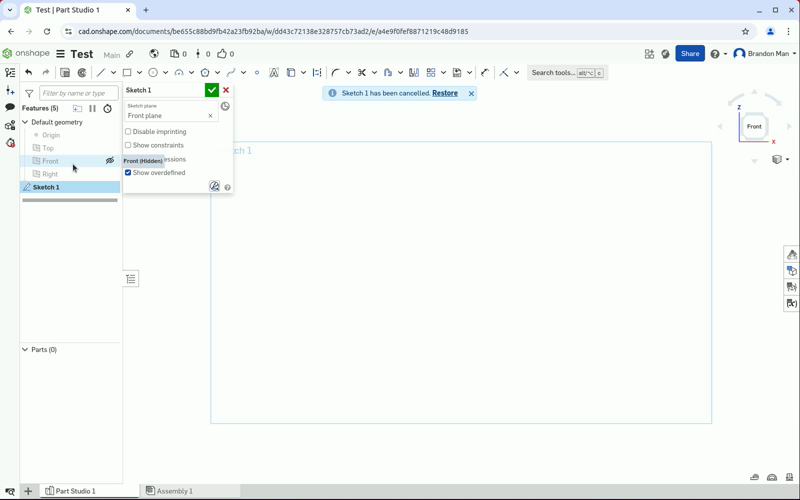
mouse_move(73, 352)
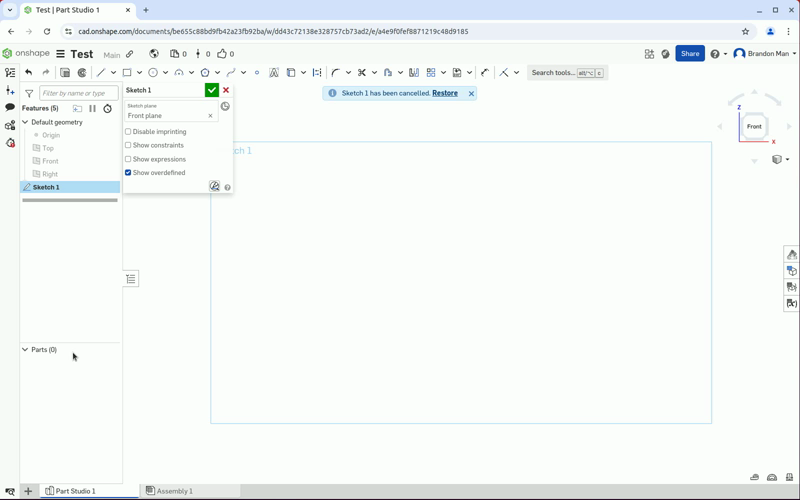
key(y)
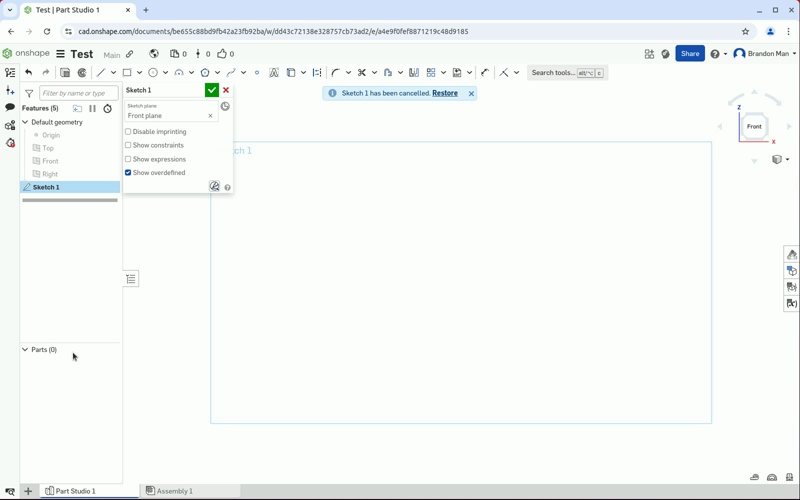
key(l)
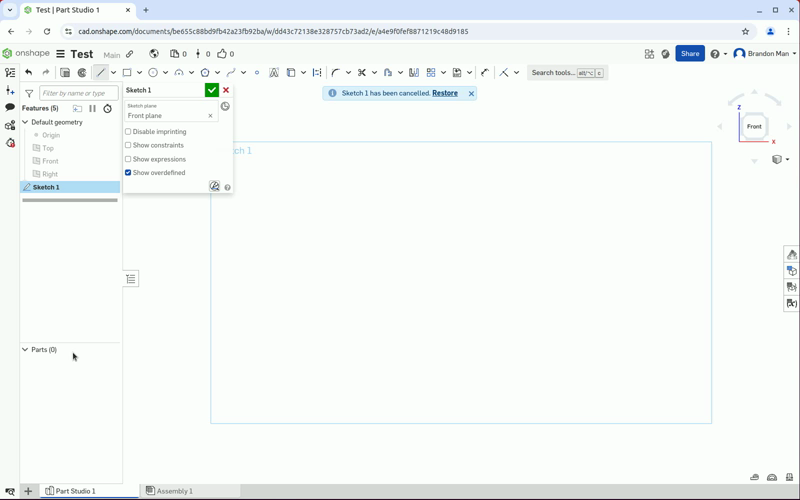
key_down(shift)
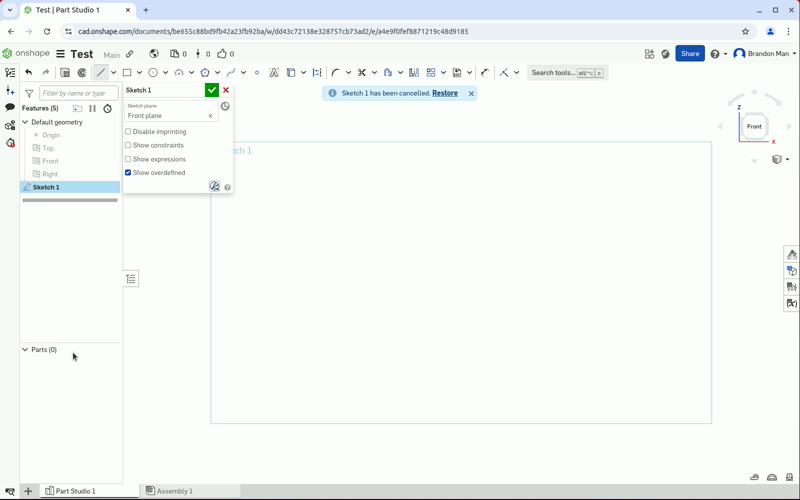
mouse_move(380, 293)
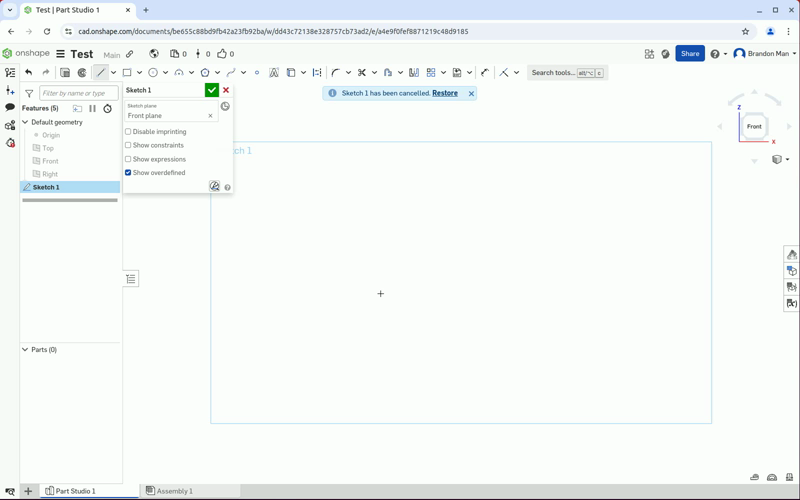
click(380, 293)
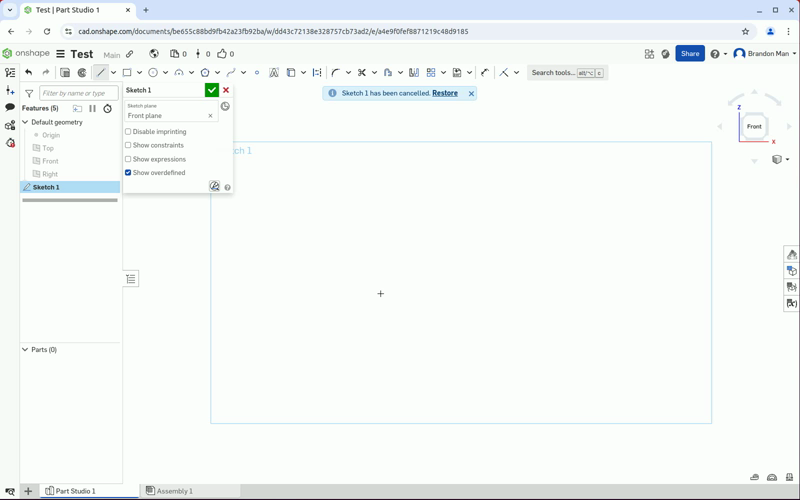
key_up(shift)
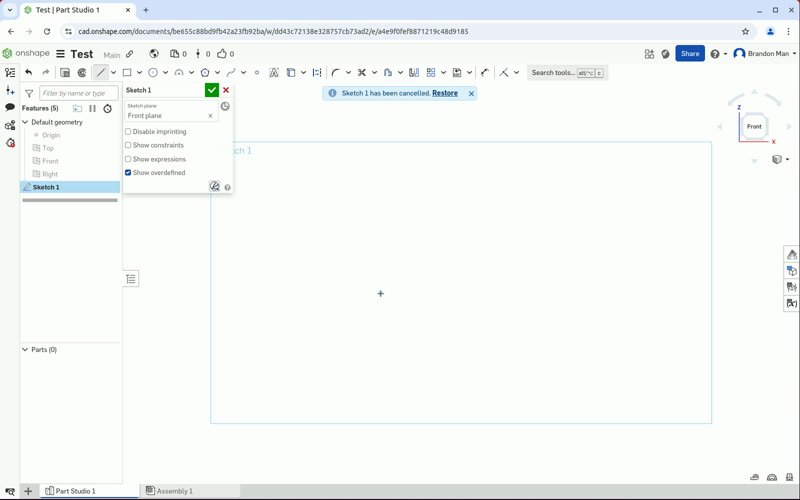
key_down(shift)
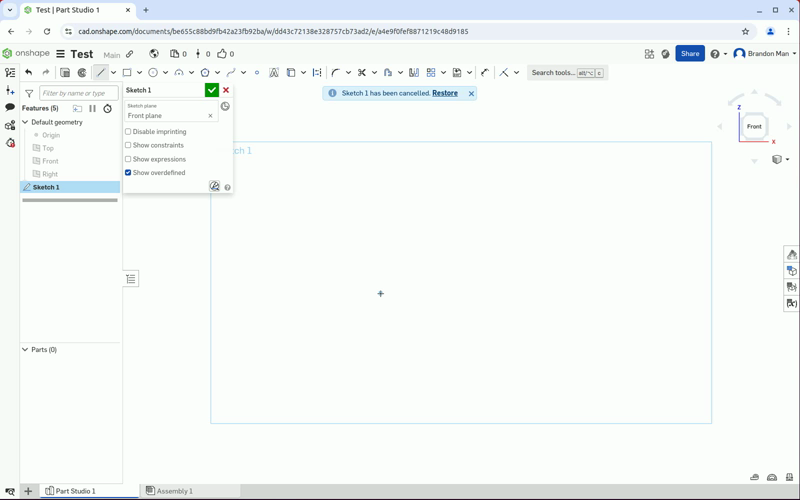
mouse_move(454, 293)
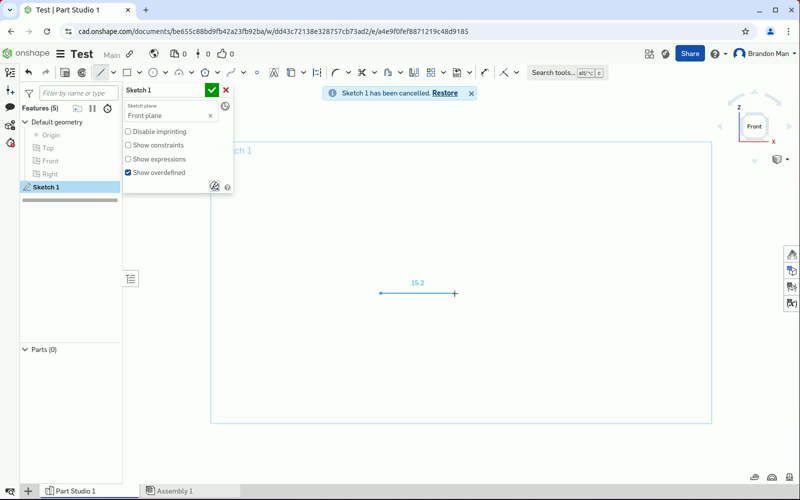
click(454, 293)
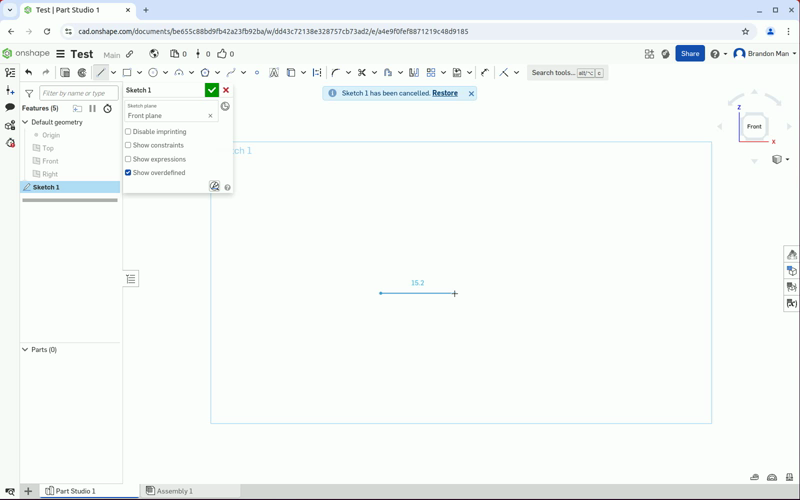
key_up(shift)
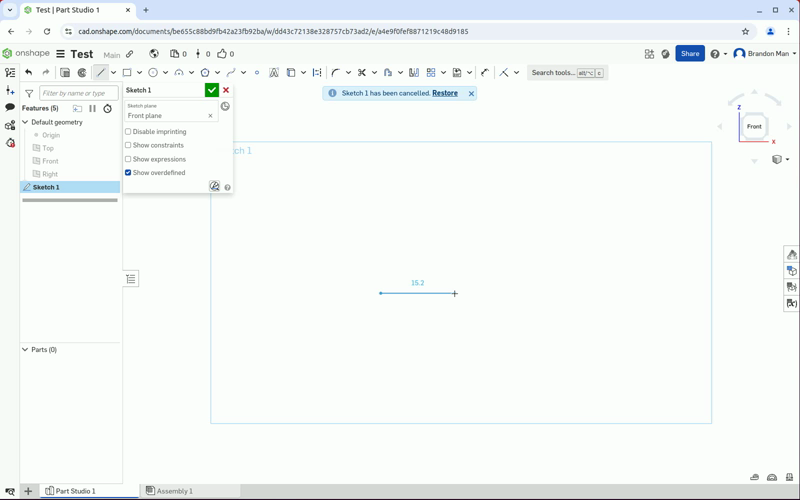
key_down(shift)
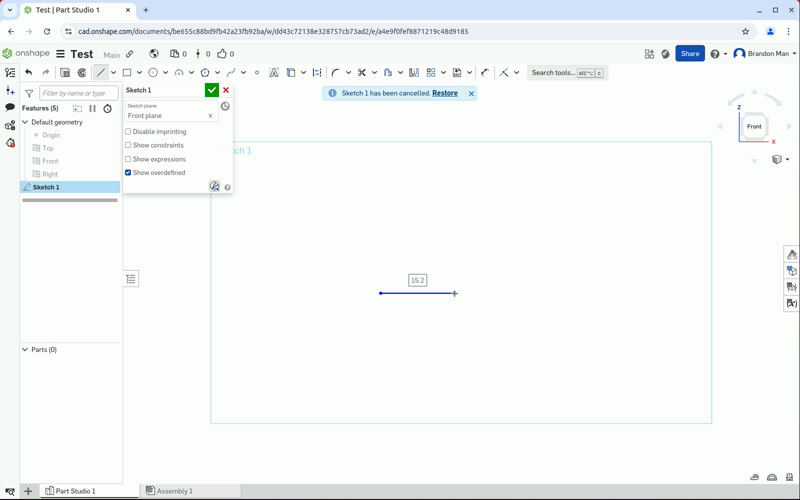
mouse_move(454, 170)
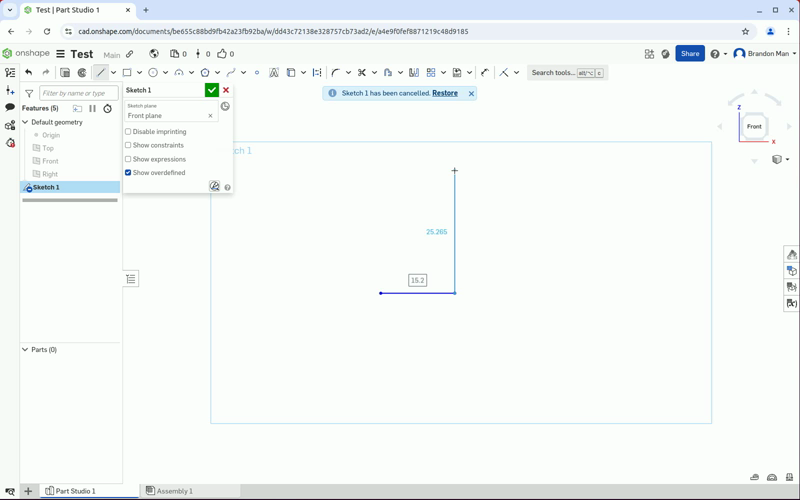
click(454, 170)
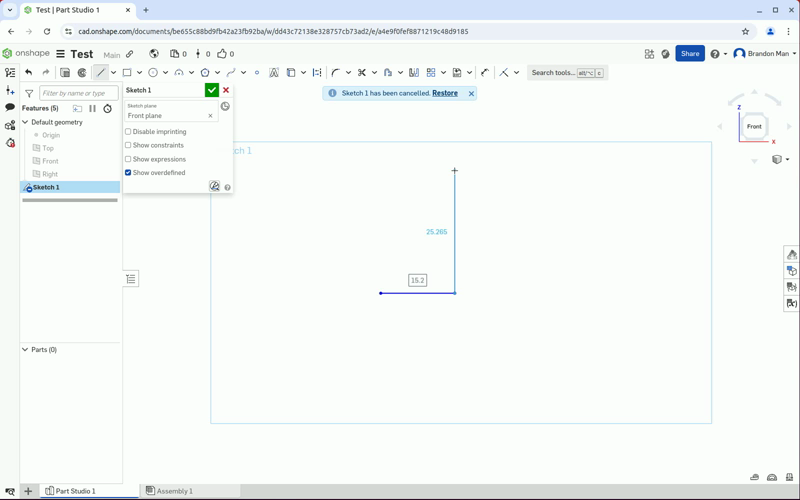
key_up(shift)
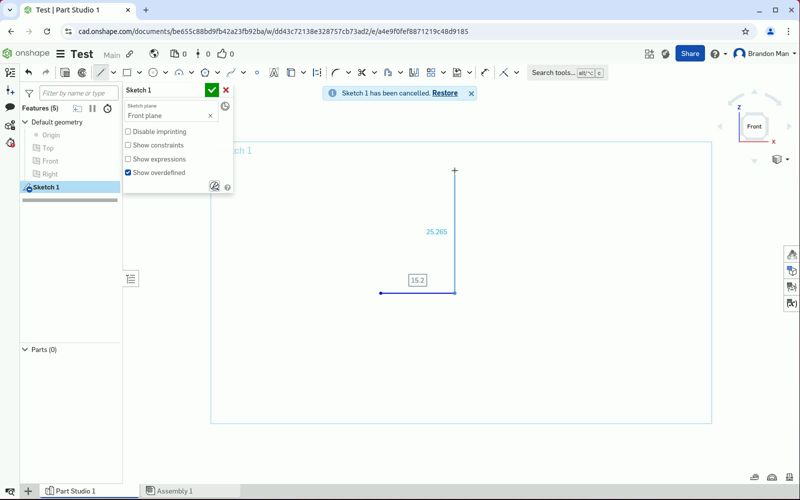
key_down(shift)
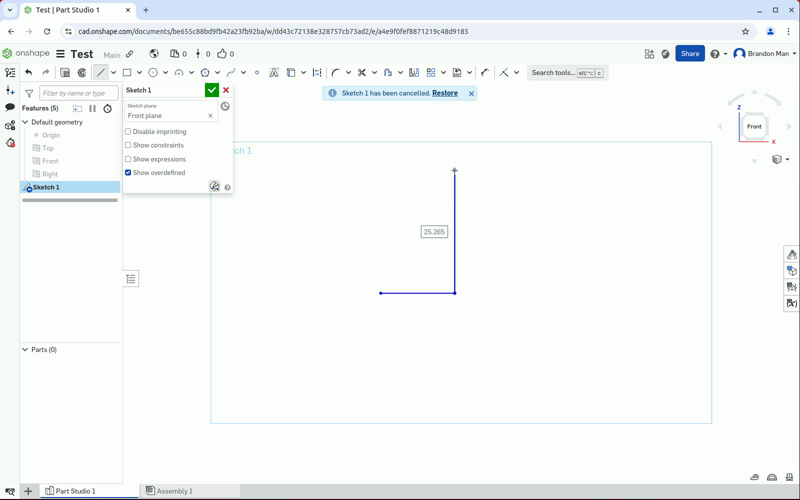
mouse_move(380, 170)
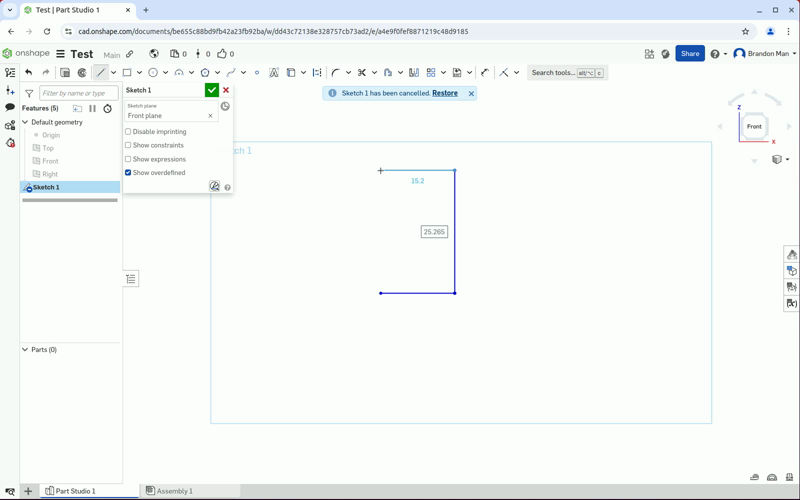
click(380, 170)
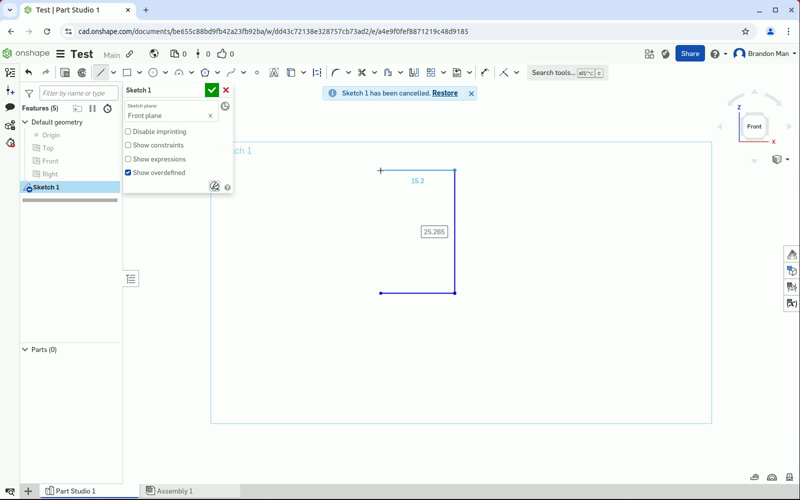
key_up(shift)
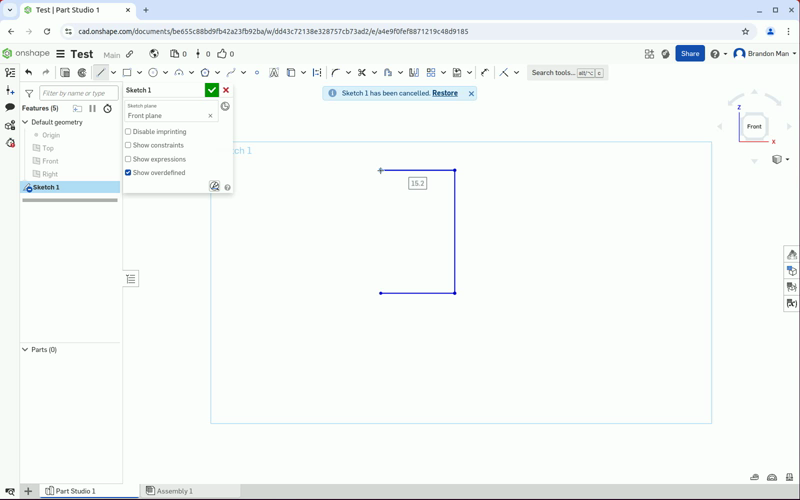
key_down(shift)
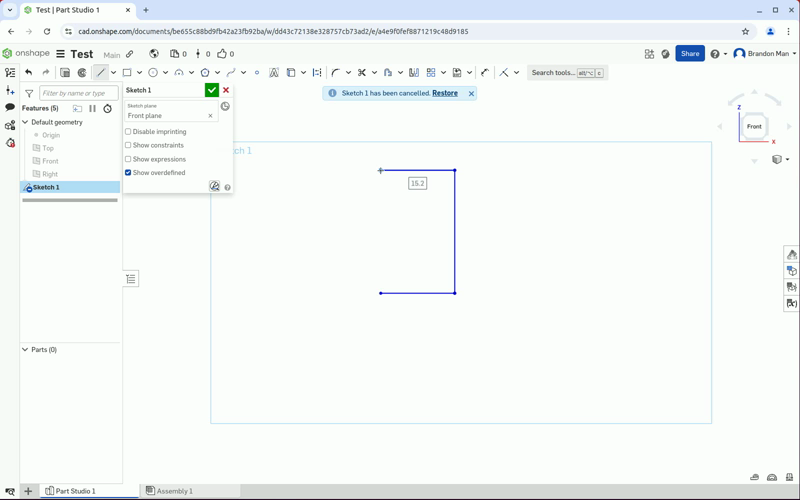
mouse_move(380, 293)
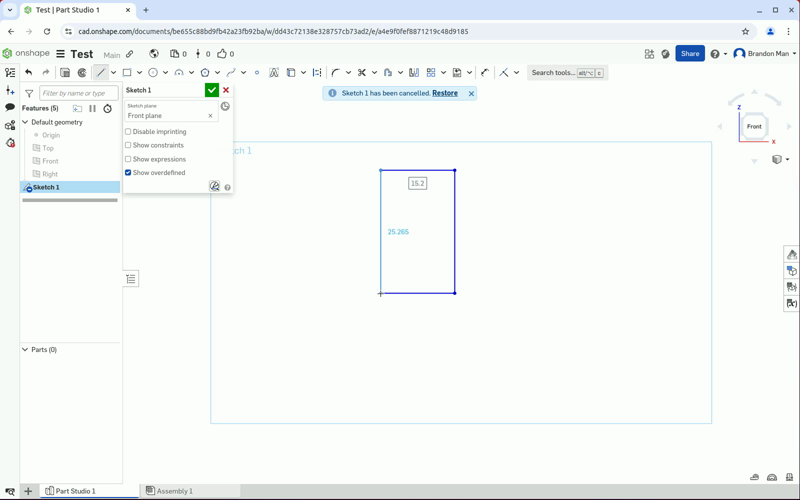
key_up(shift)
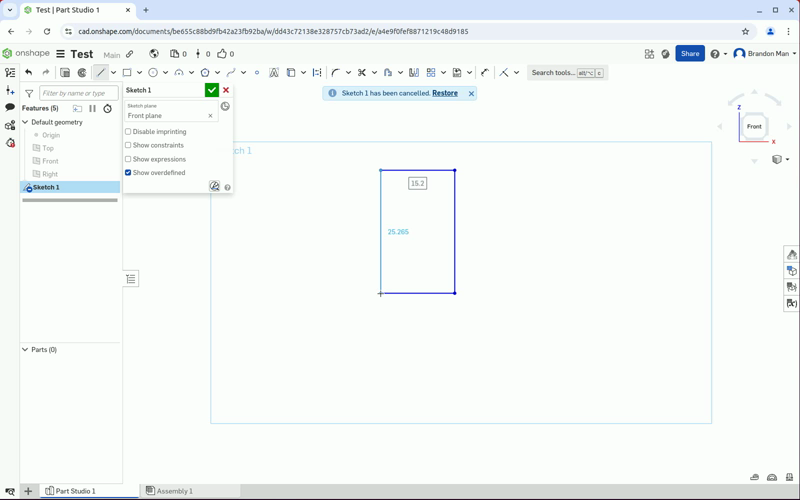
click(380, 293)
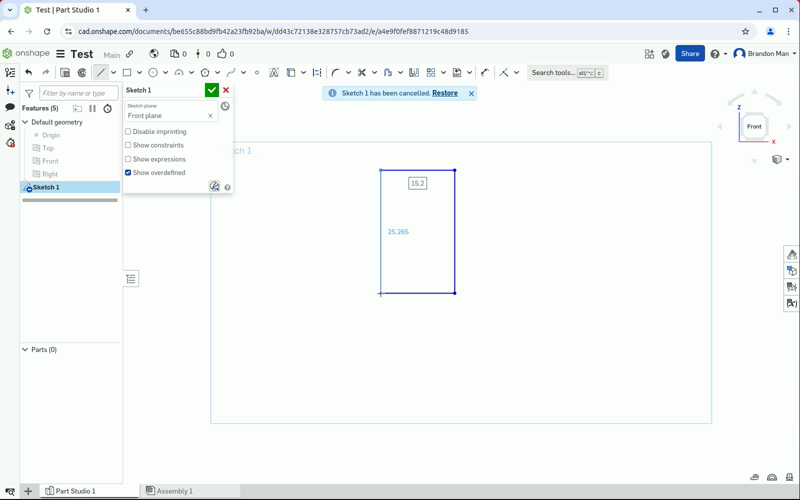
key(esc)
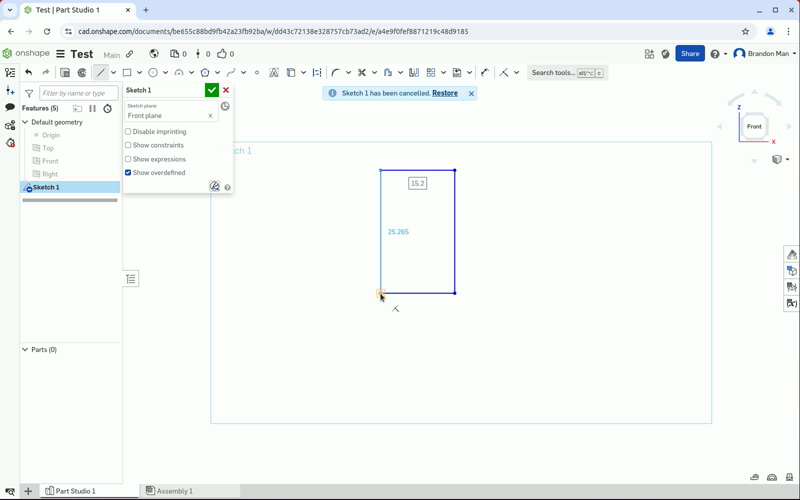
mouse_move(439, 211)
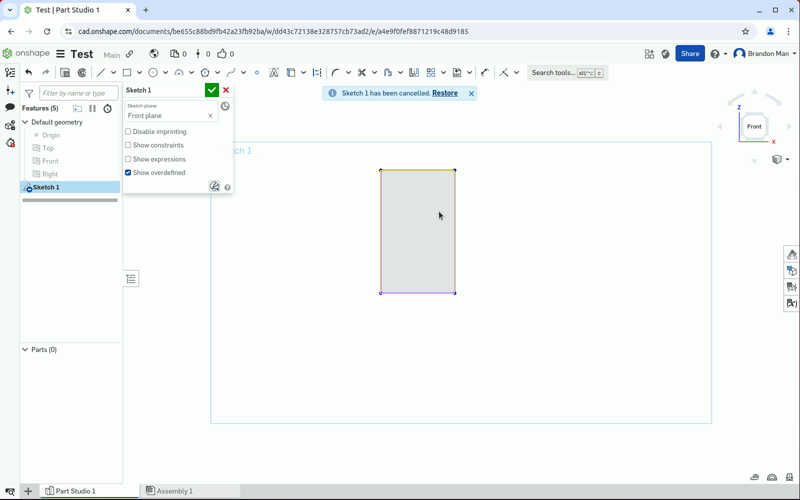
click(439, 211)
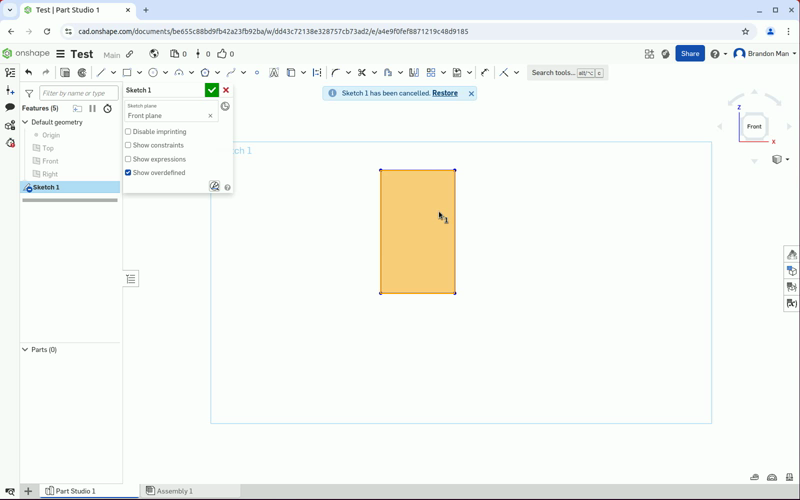
mouse_move(73, 352)
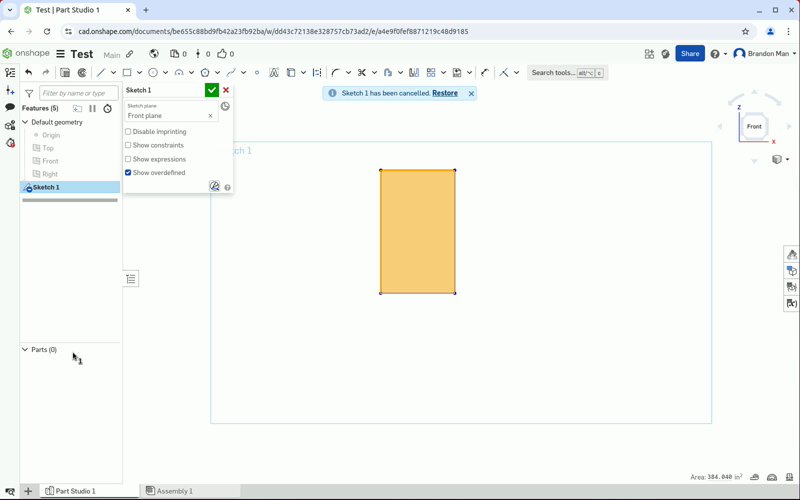
key(shift+y)
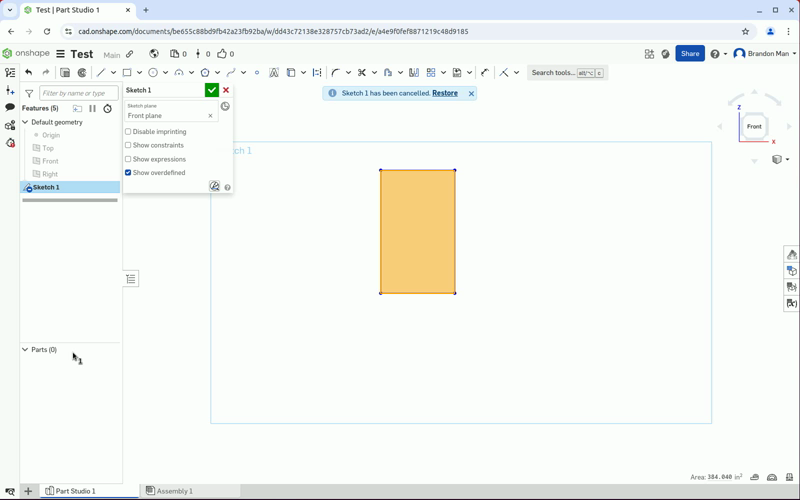
key(shift+e)
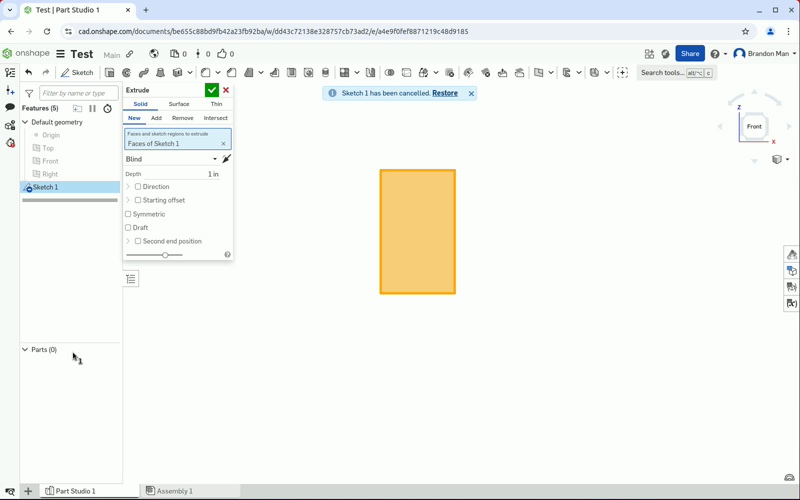
mouse_move(143, 106)
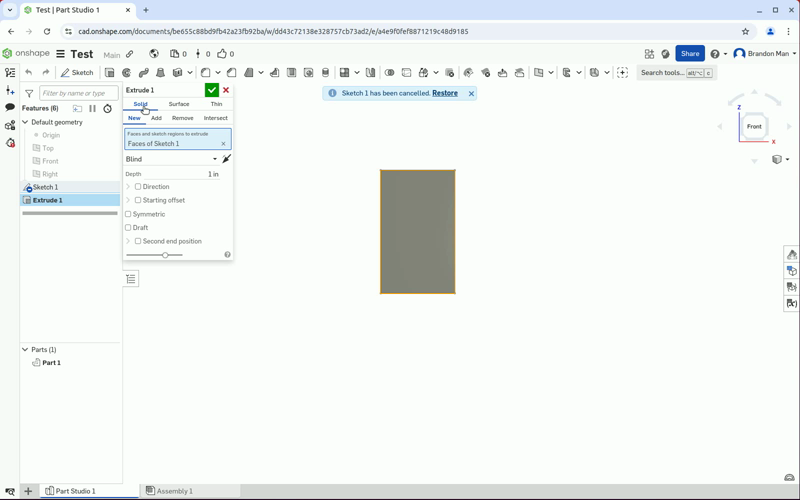
click(143, 106)
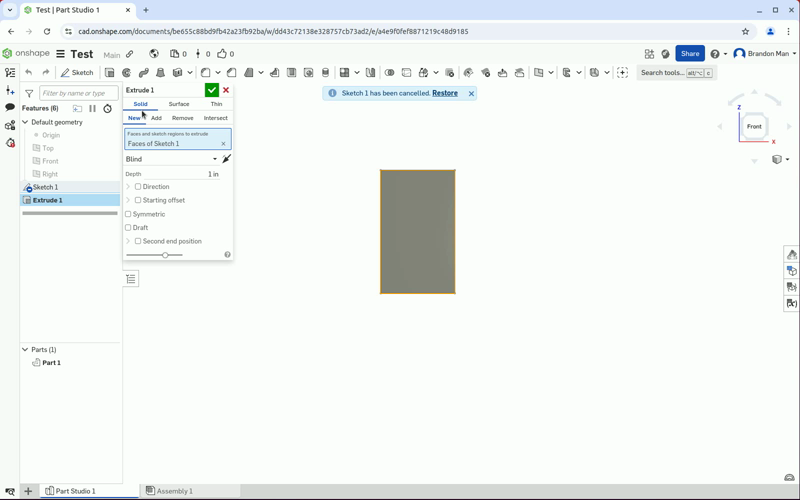
mouse_move(137, 120)
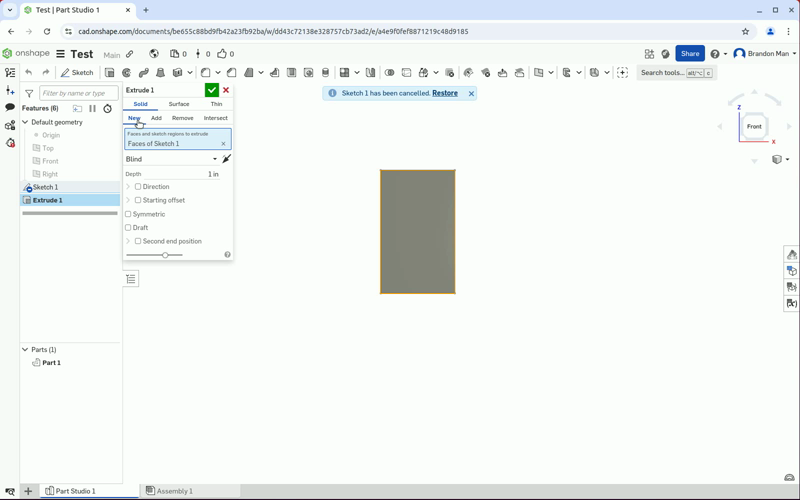
click(137, 120)
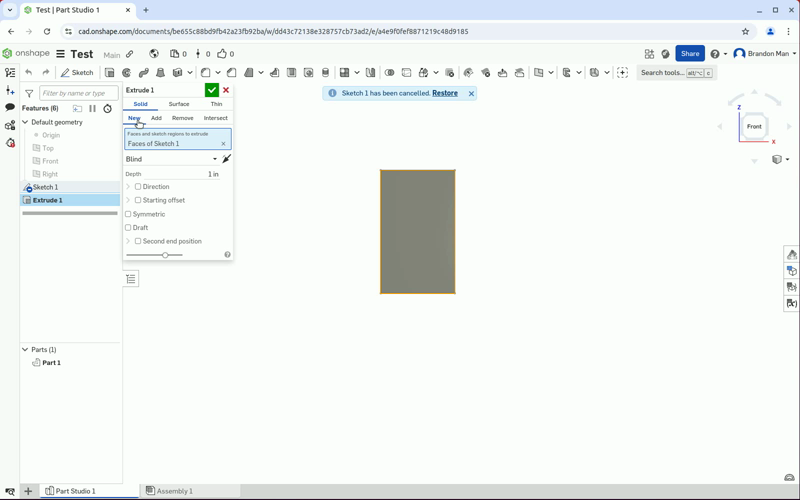
key(tab, 4)
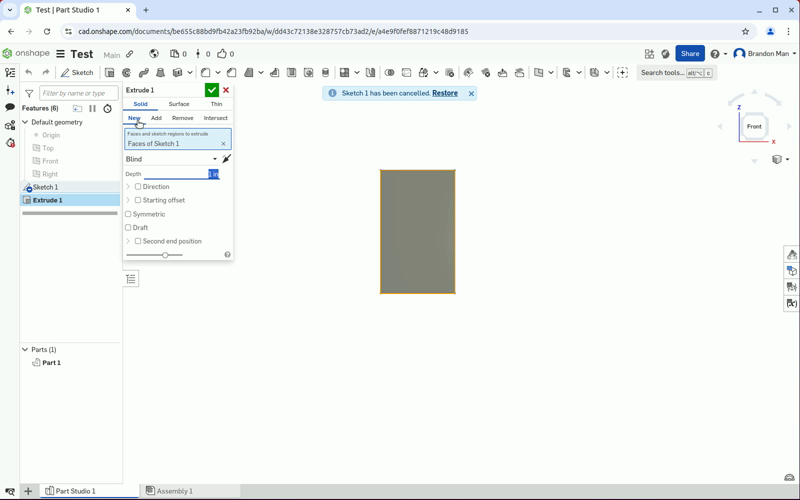
text(5.777)
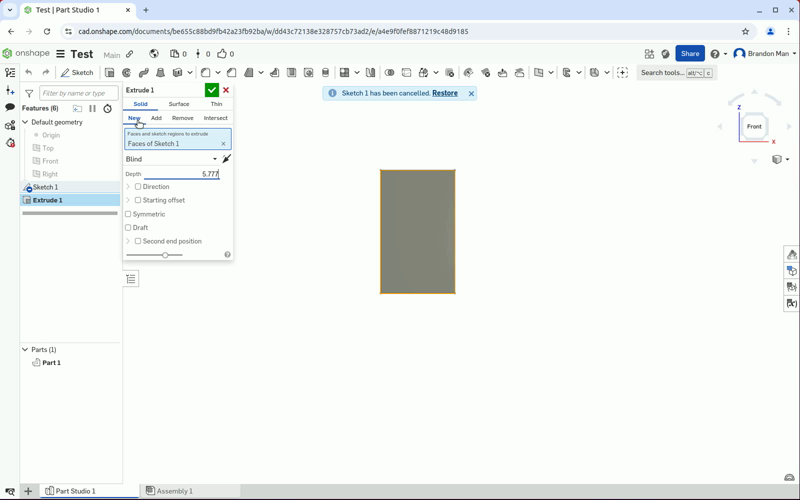
key(enter)
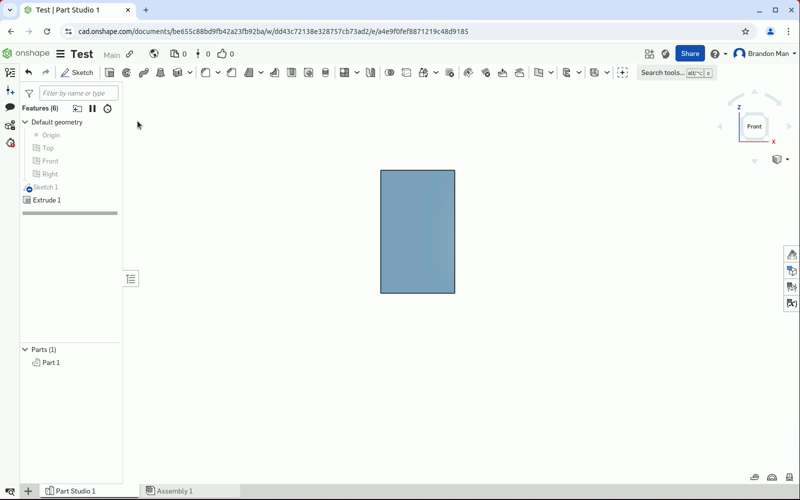
key(shift+h)
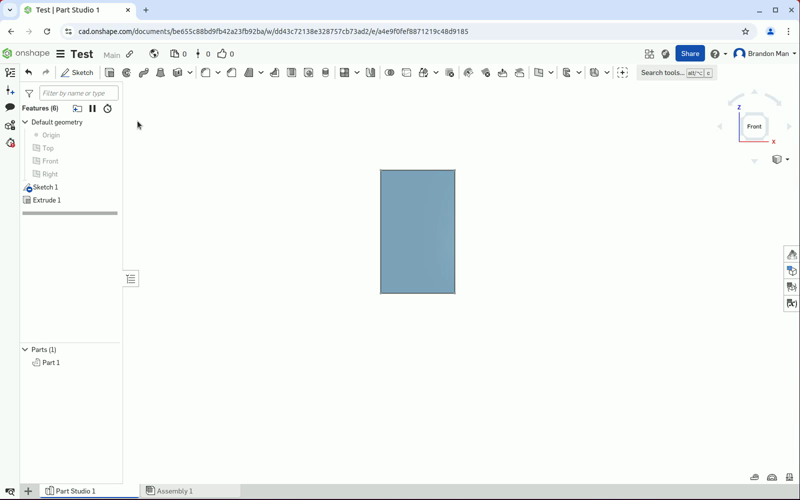
key(shift+h)
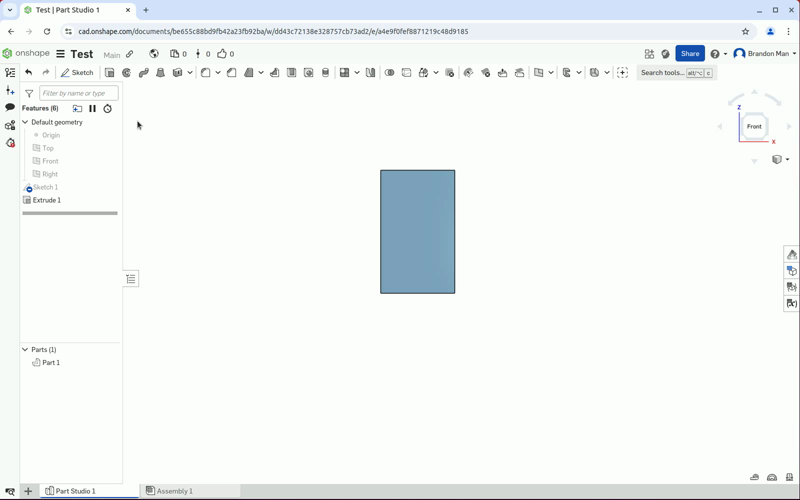
mouse_move(73, 189)
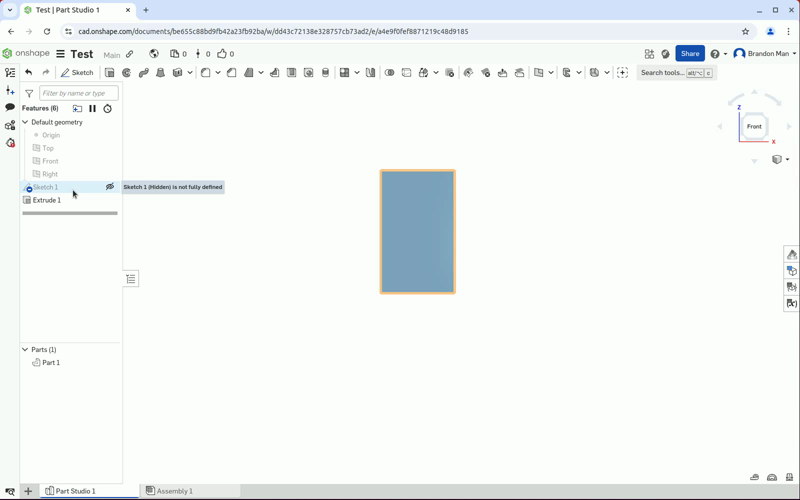
click(73, 189)
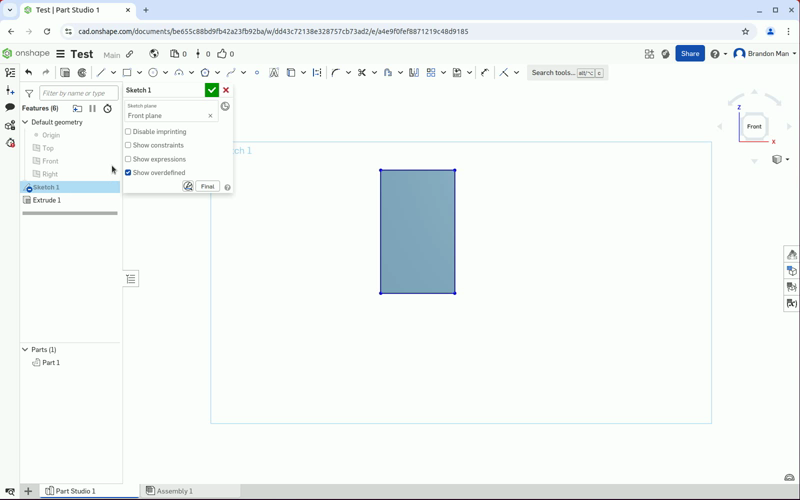
mouse_move(229, 92)
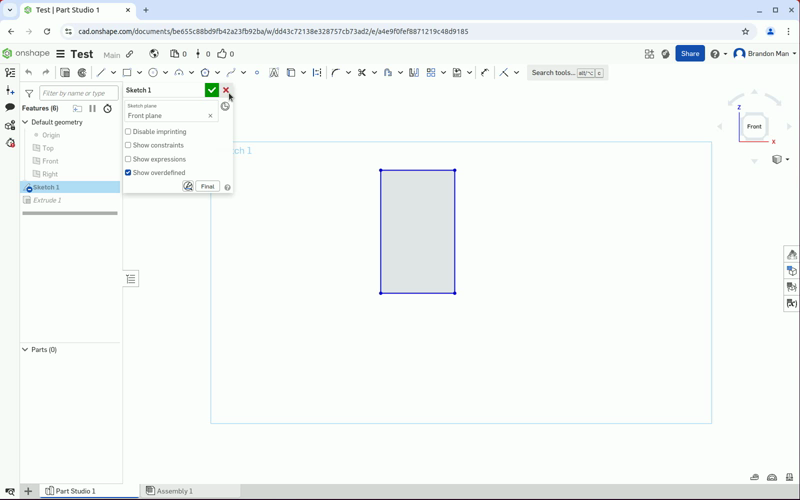
click(229, 92)
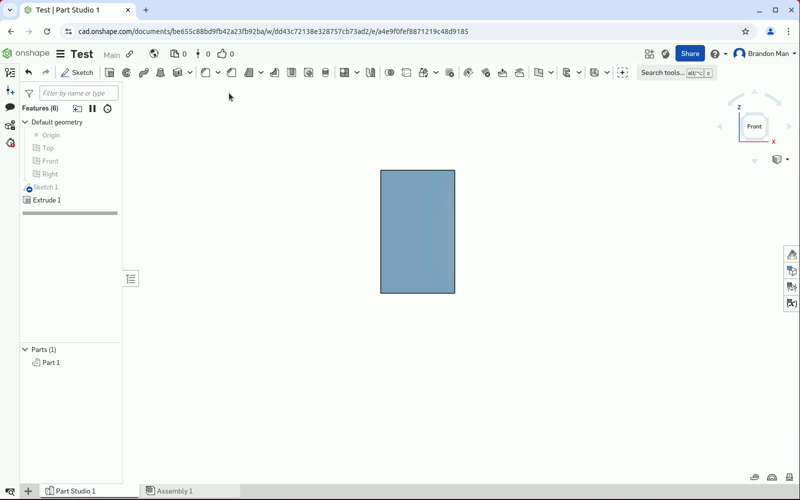
mouse_move(541, 75)
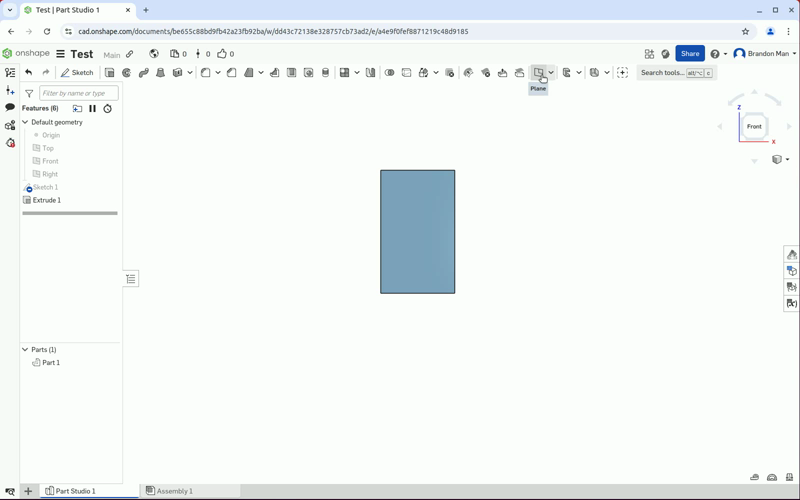
click(541, 75)
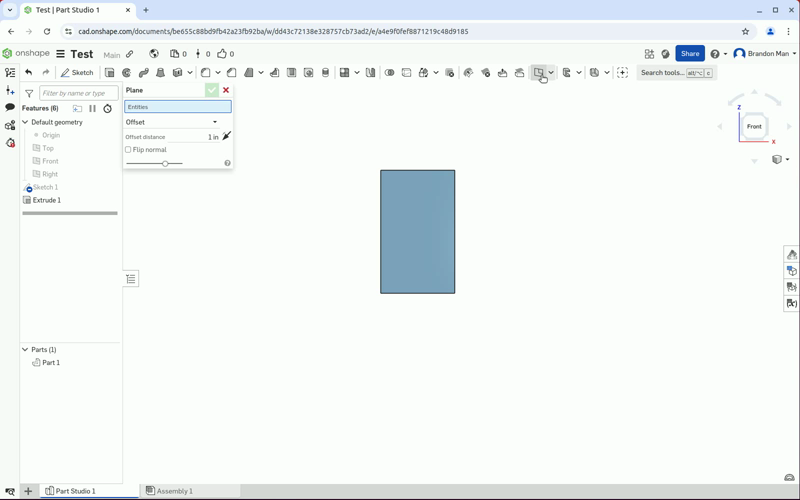
mouse_move(73, 163)
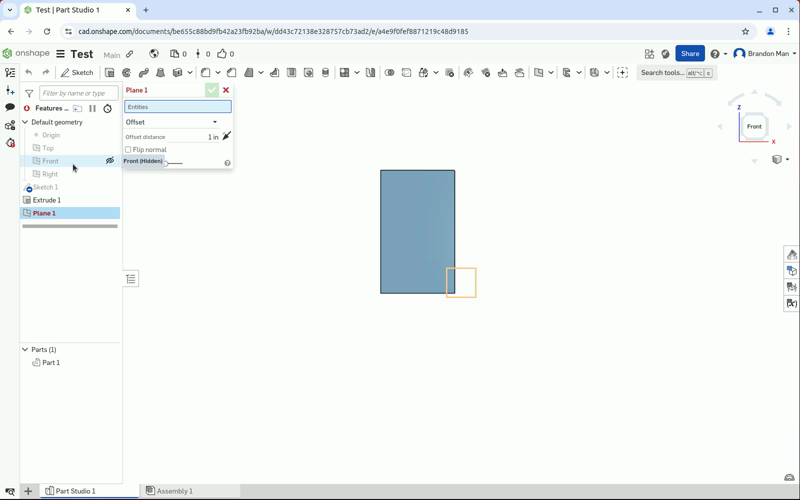
click(73, 163)
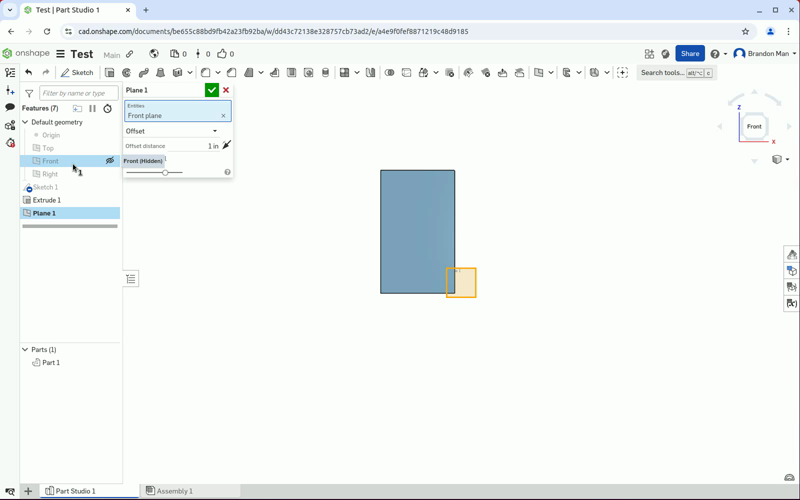
key(tab, 2)
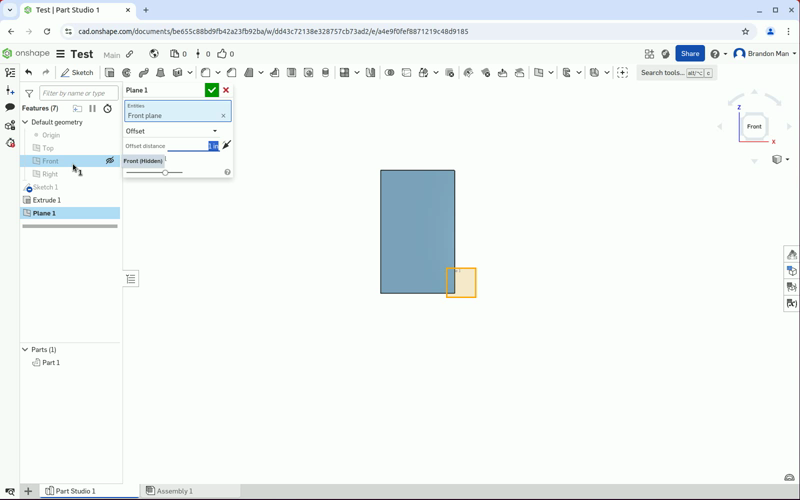
text(5.792)
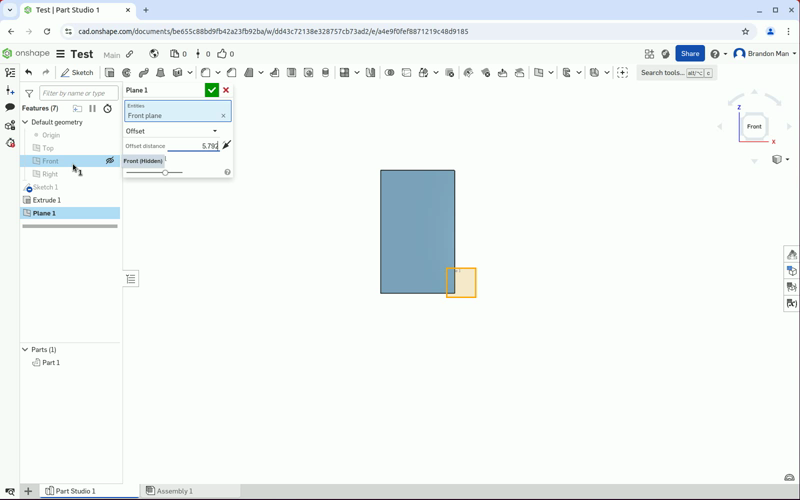
key(enter, 2)
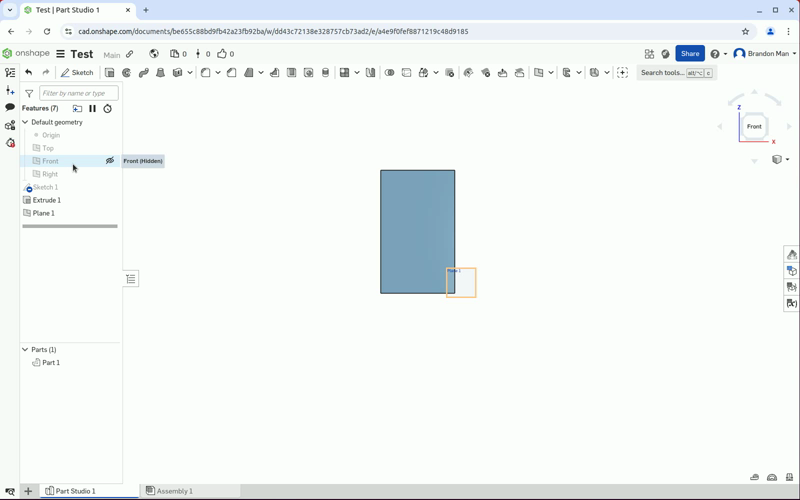
key(shift+s)
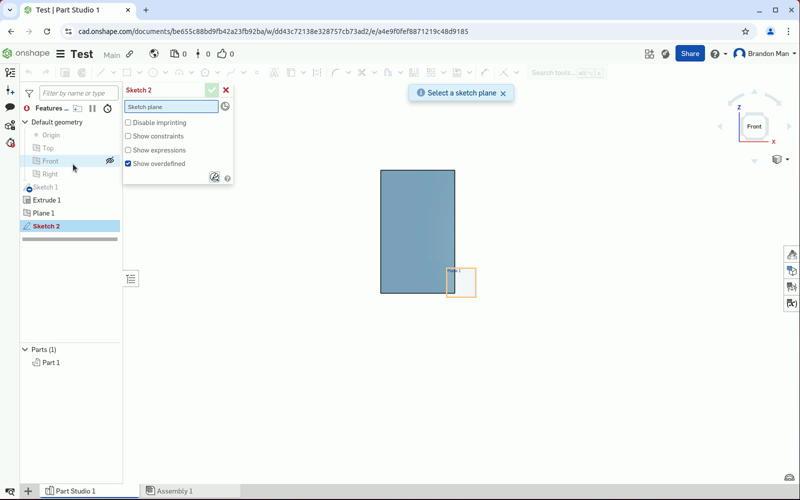
mouse_move(73, 215)
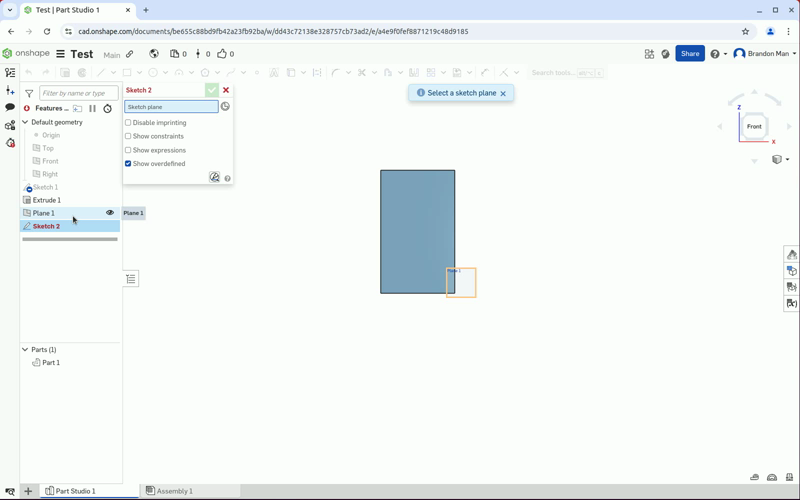
click(73, 215)
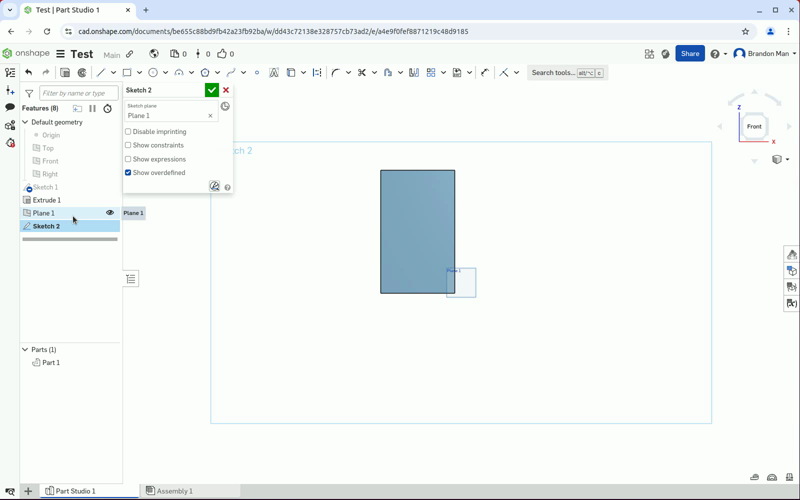
mouse_move(73, 352)
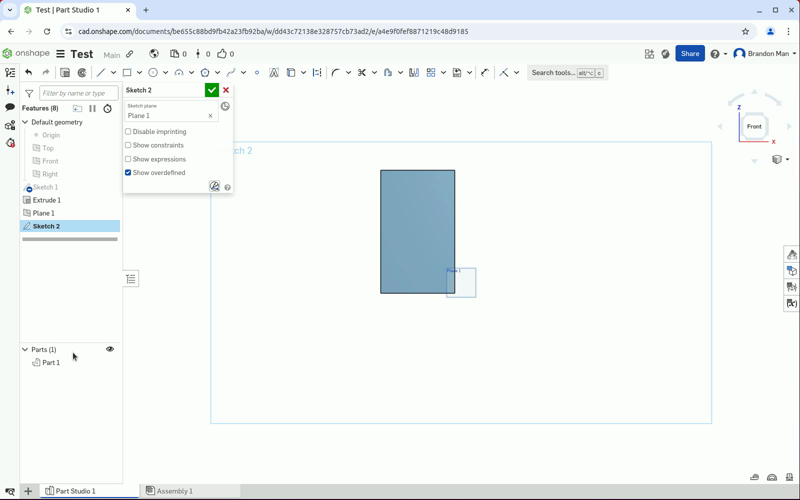
key(y)
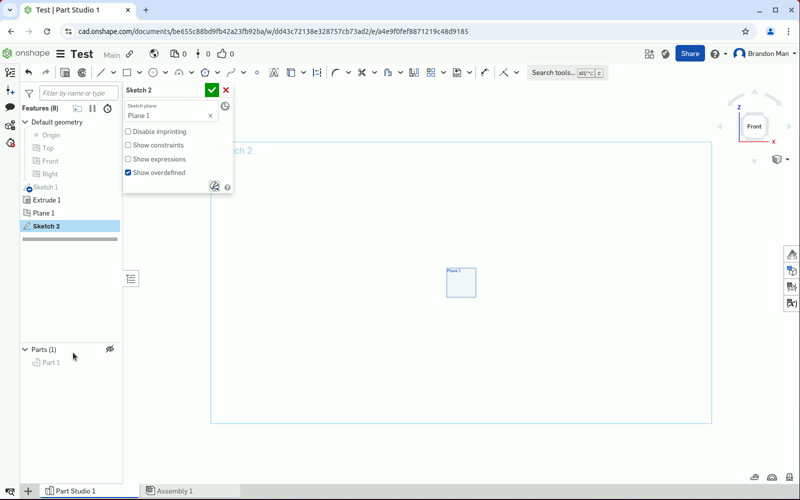
key(l)
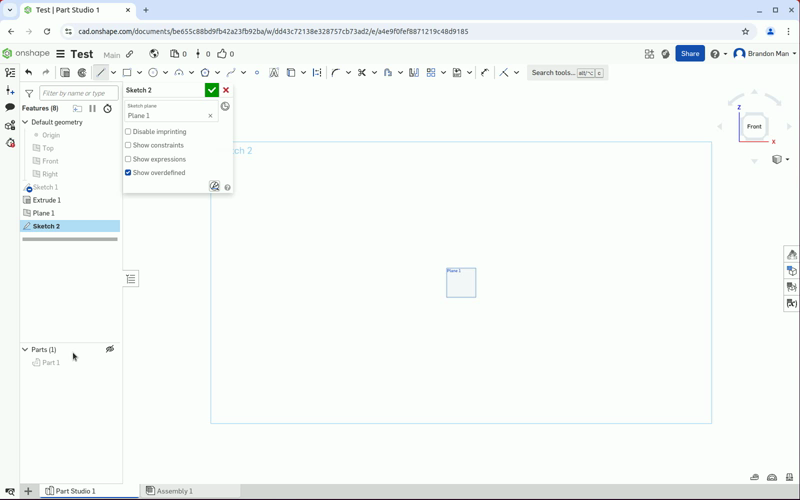
key_down(shift)
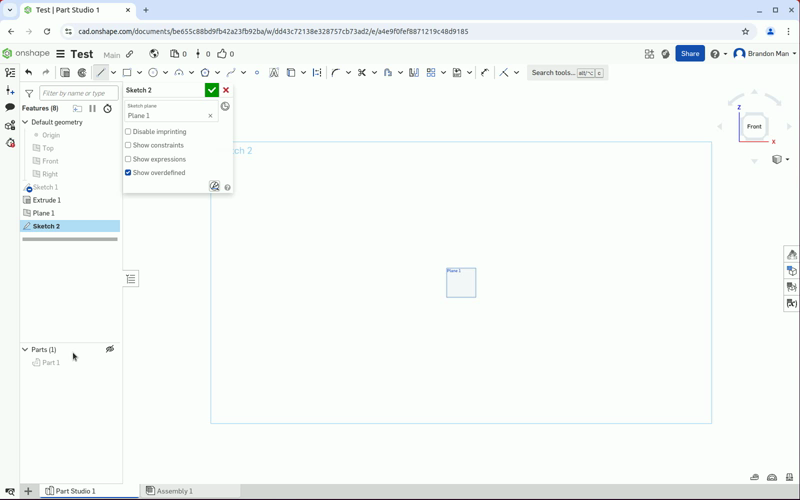
mouse_move(380, 253)
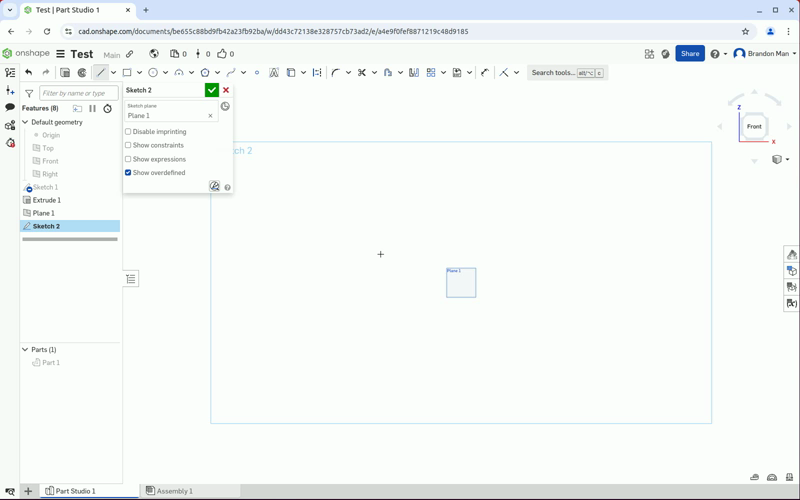
click(380, 253)
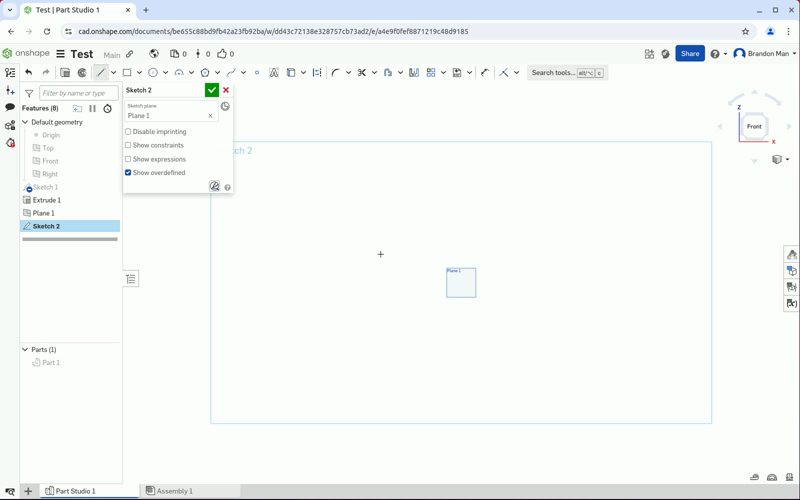
key_up(shift)
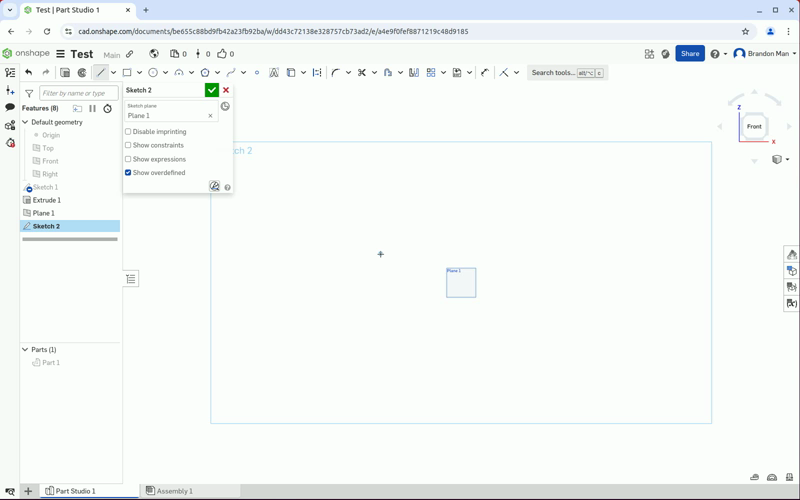
key_down(shift)
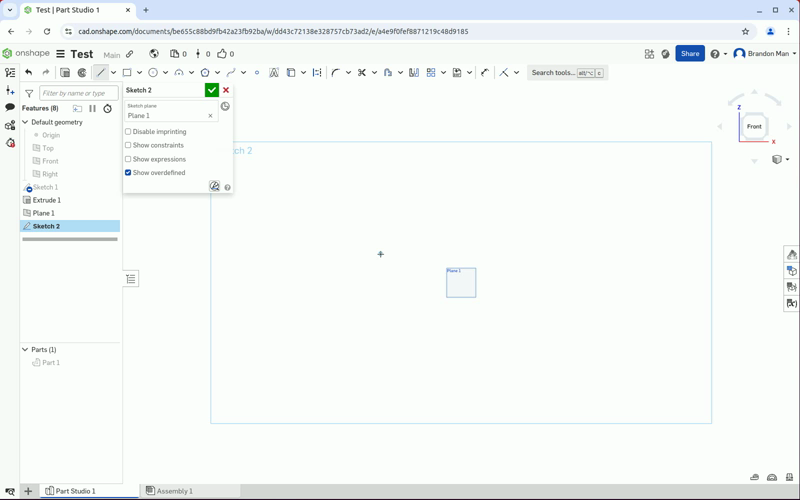
mouse_move(410, 253)
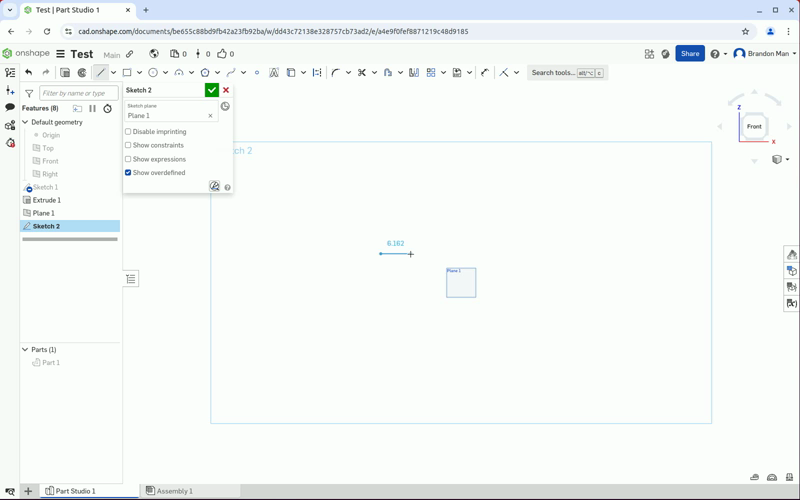
mouse_move(399, 253)
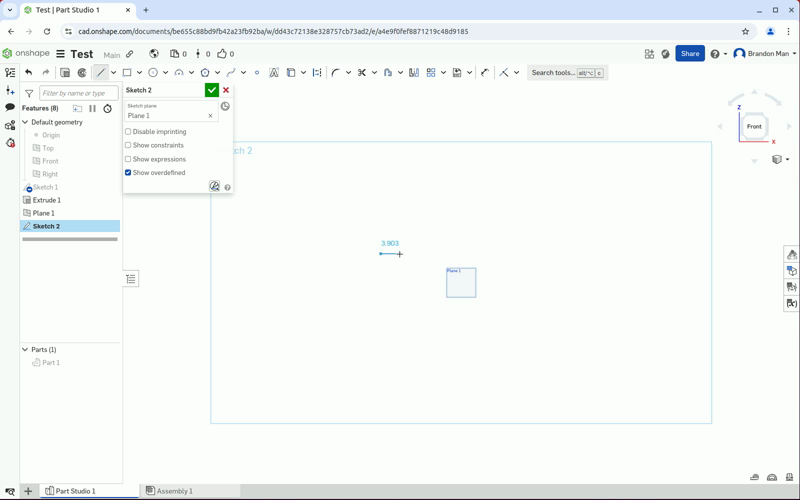
click(399, 253)
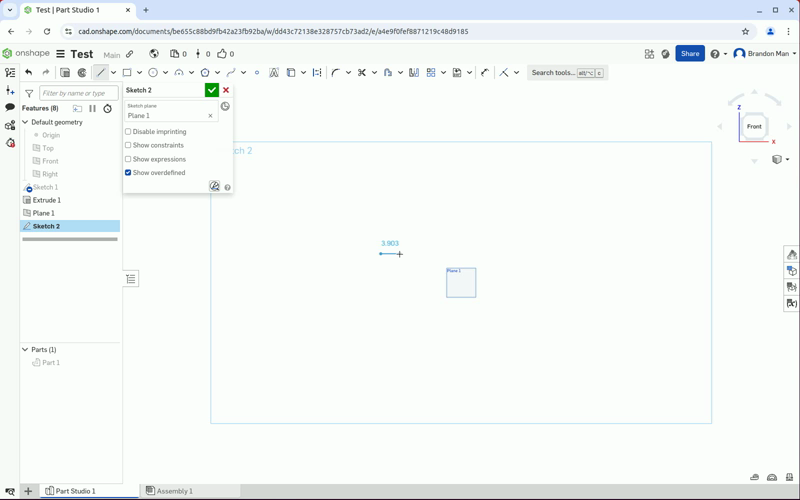
key_up(shift)
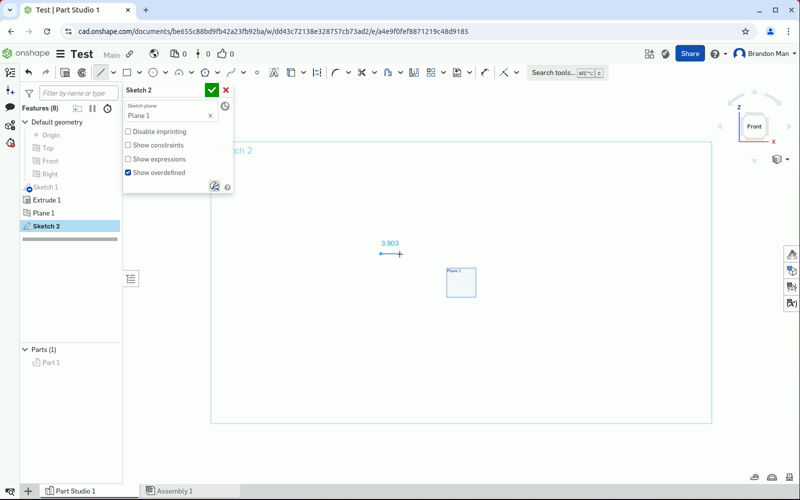
key_down(shift)
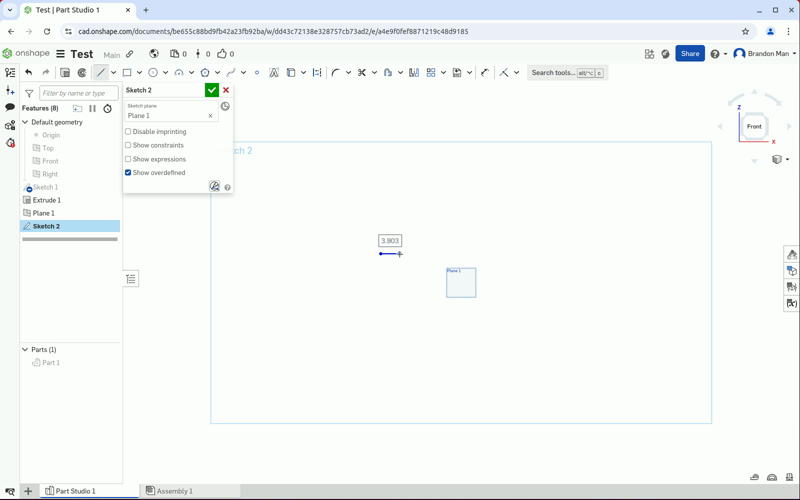
mouse_move(399, 170)
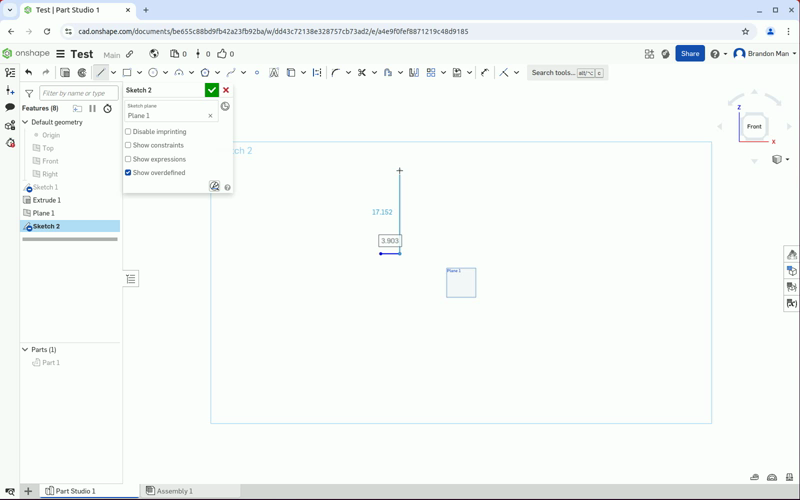
click(399, 170)
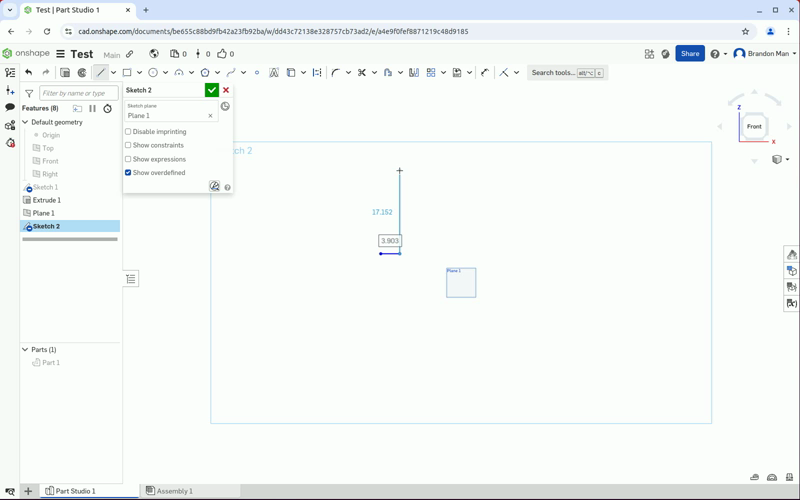
key_up(shift)
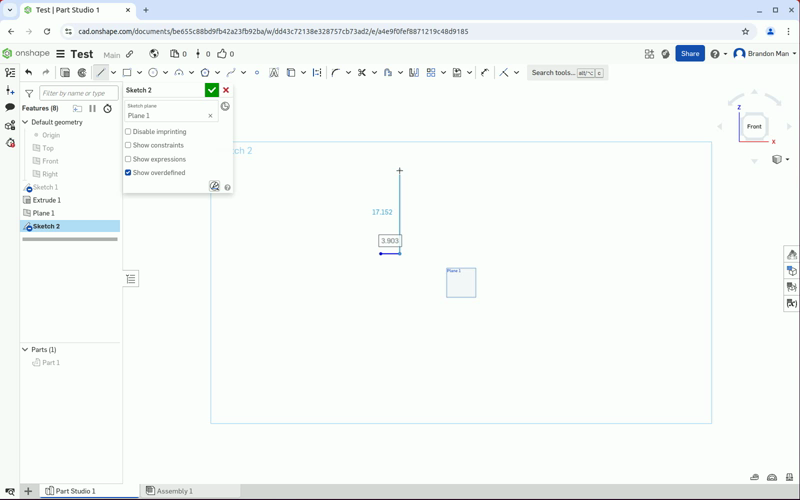
key_down(shift)
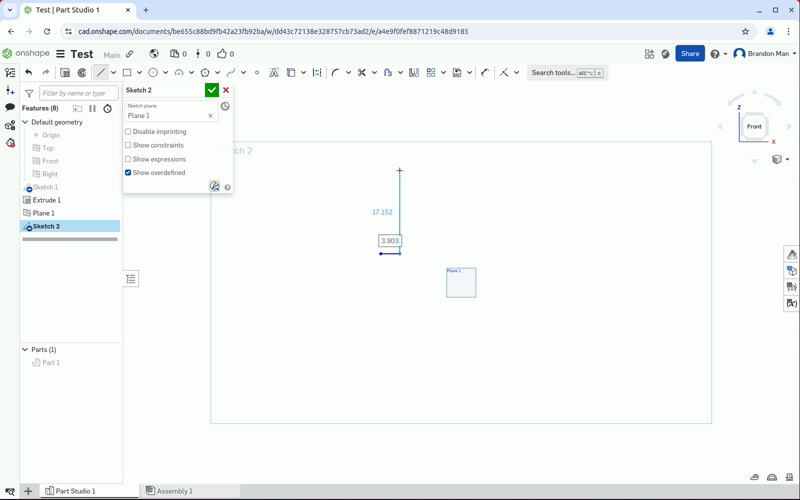
mouse_move(429, 170)
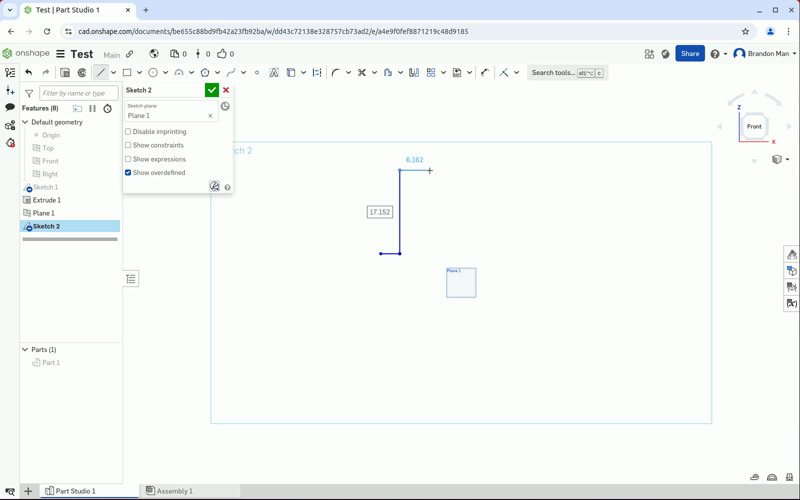
mouse_move(380, 170)
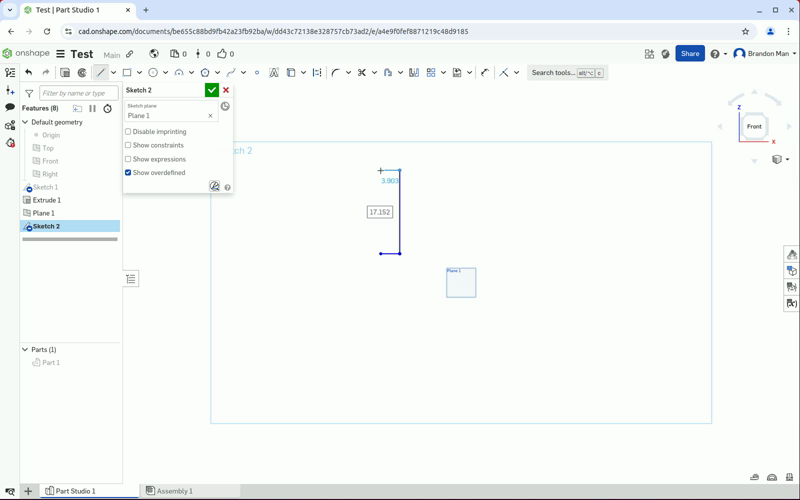
click(380, 170)
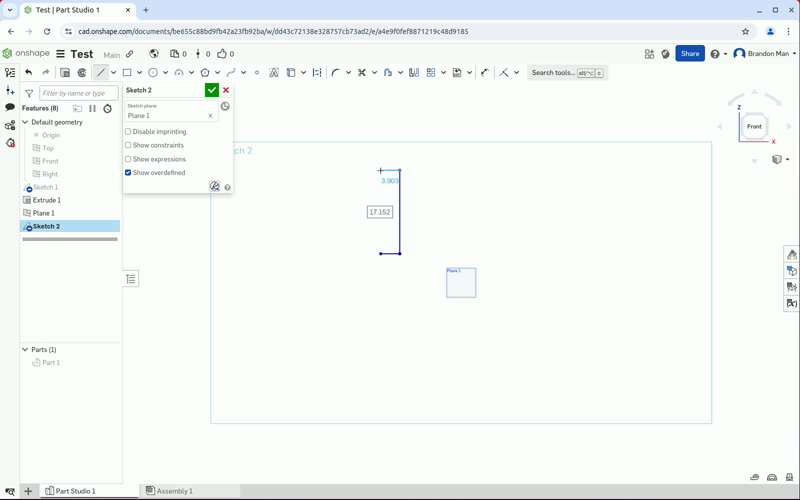
key_up(shift)
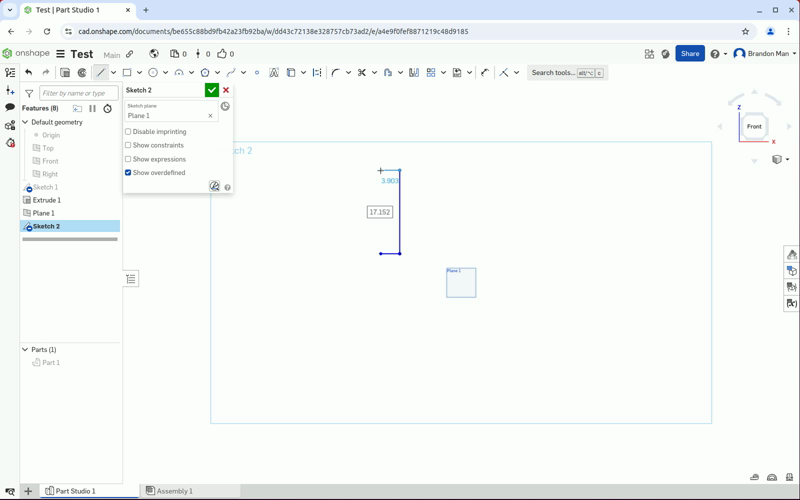
key_down(shift)
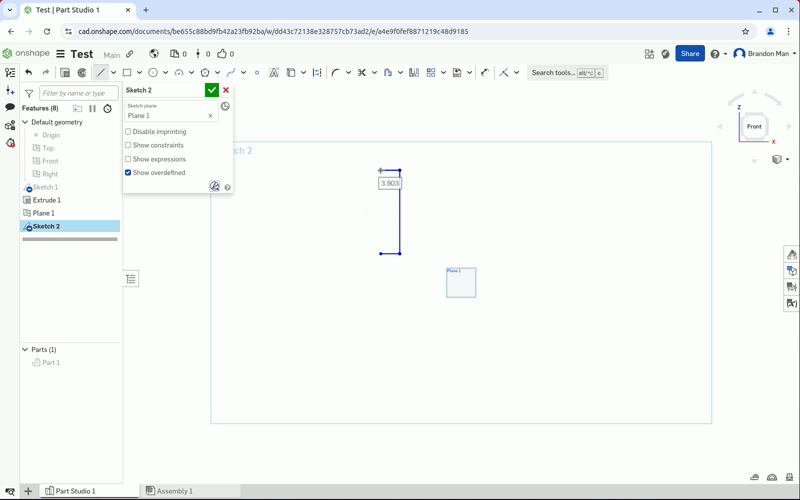
mouse_move(380, 253)
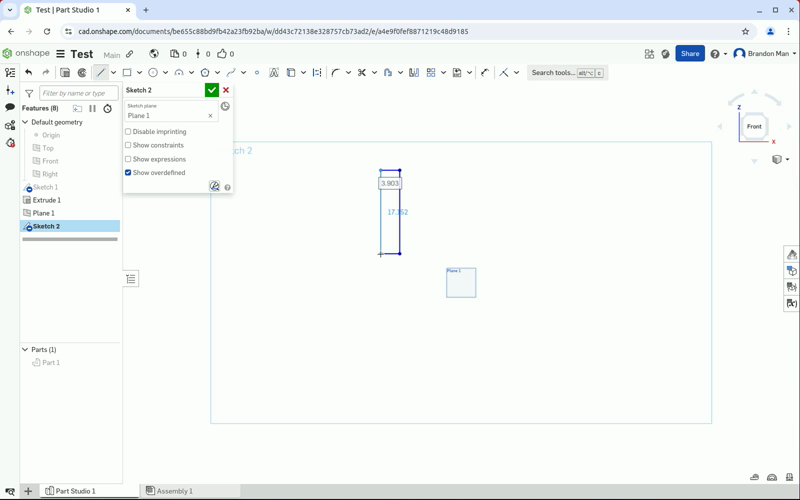
key_up(shift)
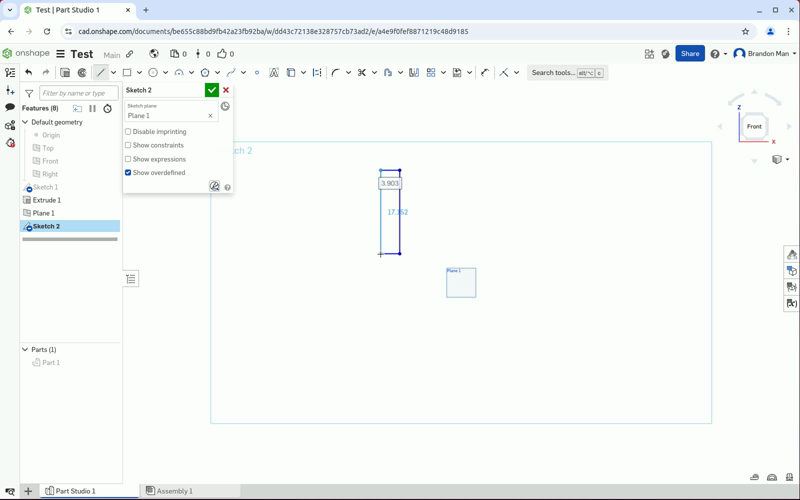
click(380, 253)
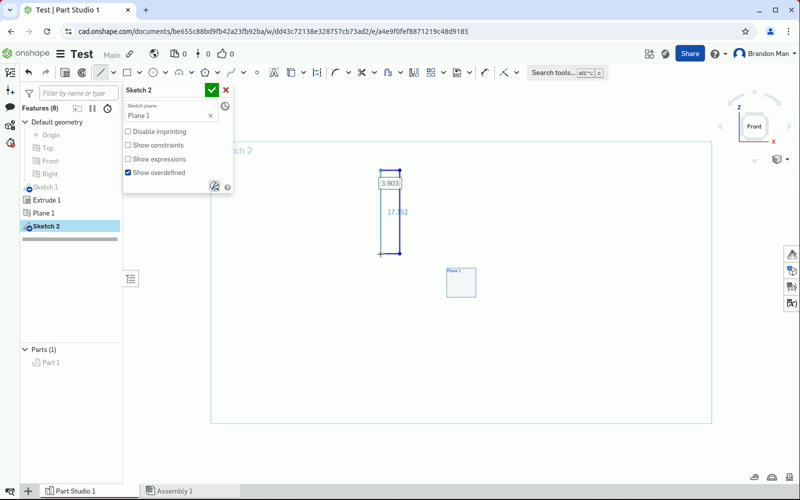
key(esc)
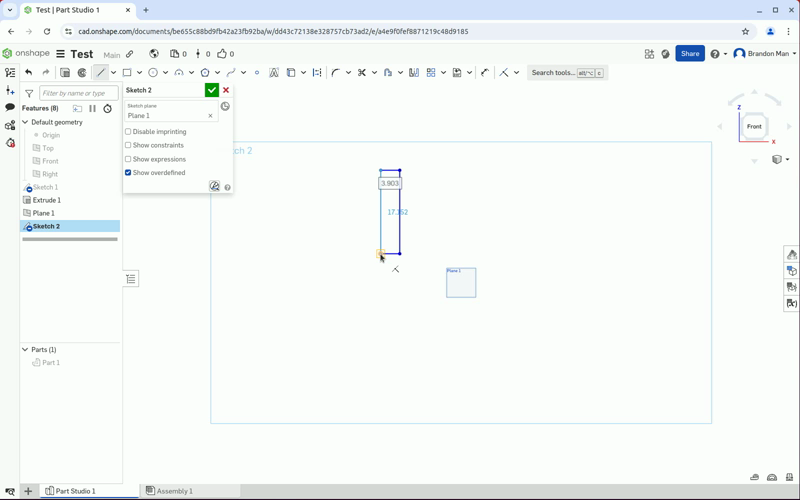
mouse_move(384, 231)
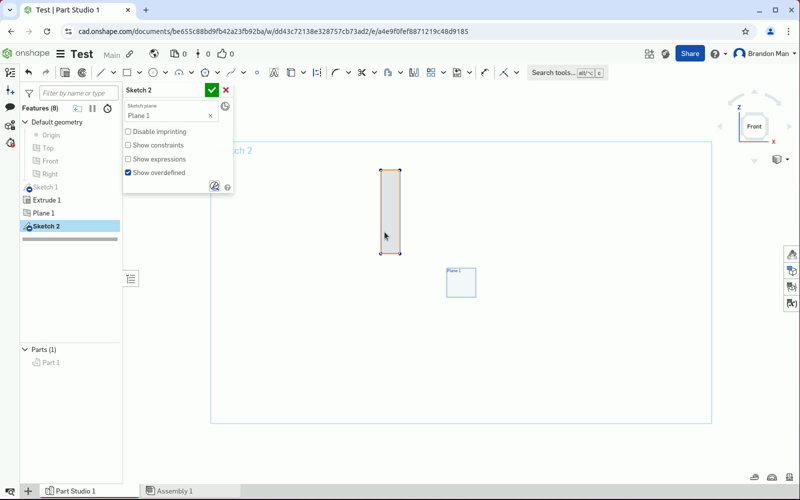
scroll(6)
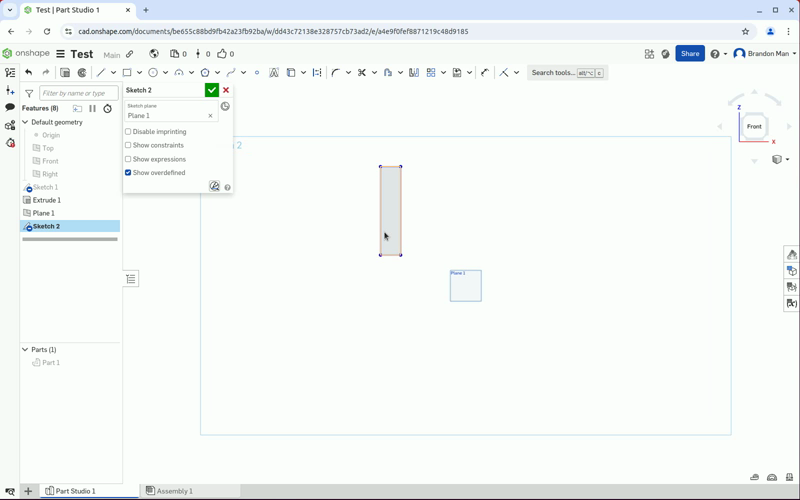
scroll(6)
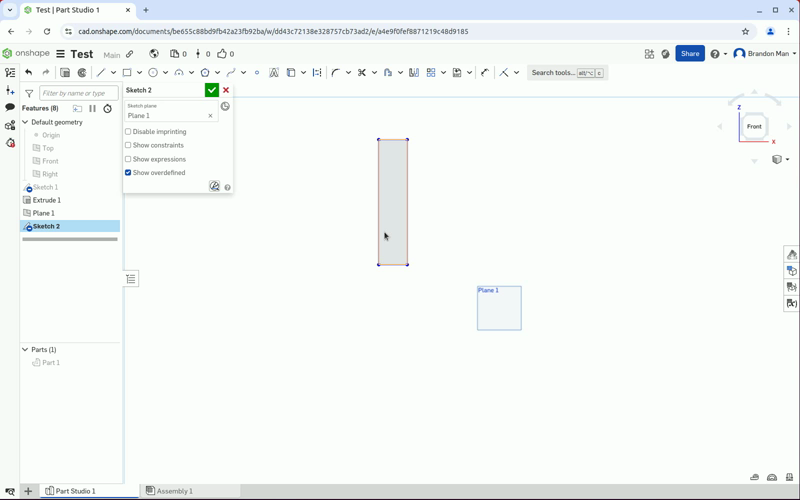
scroll(6)
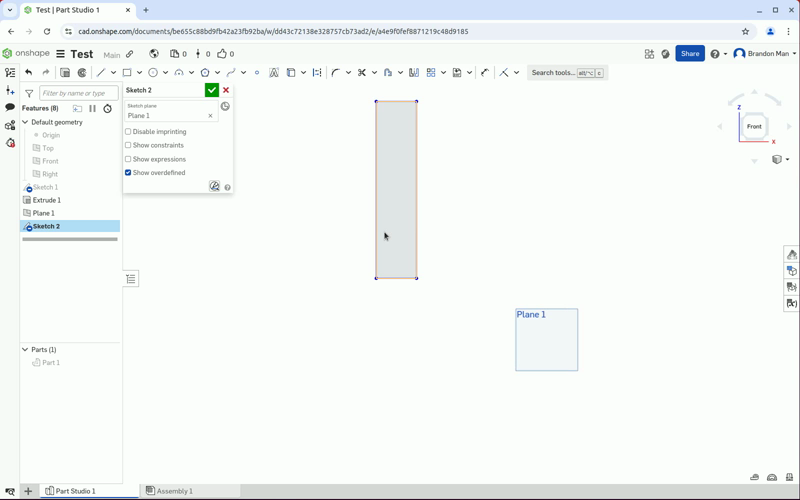
scroll(6)
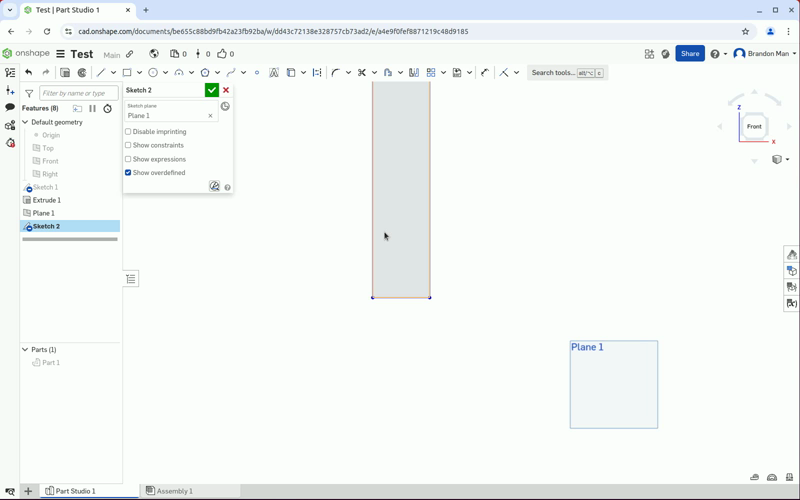
scroll(6)
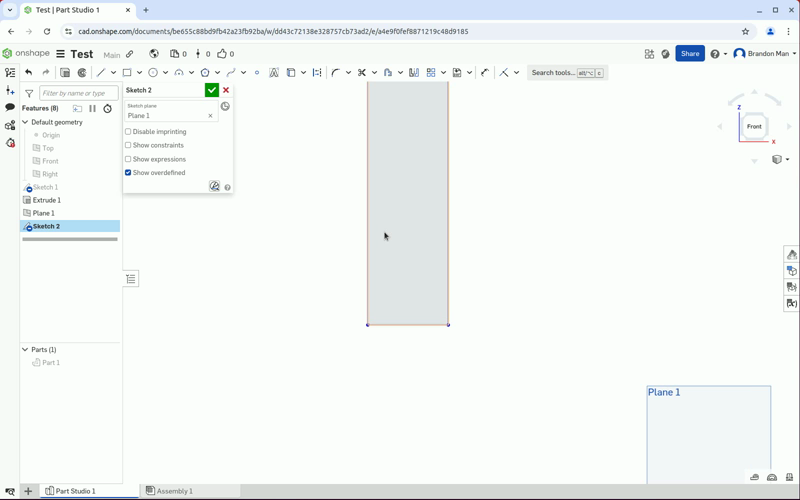
scroll(6)
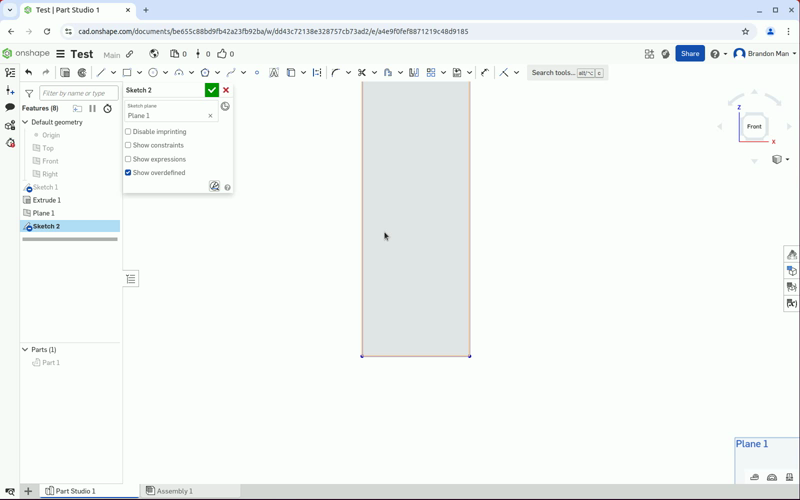
scroll(6)
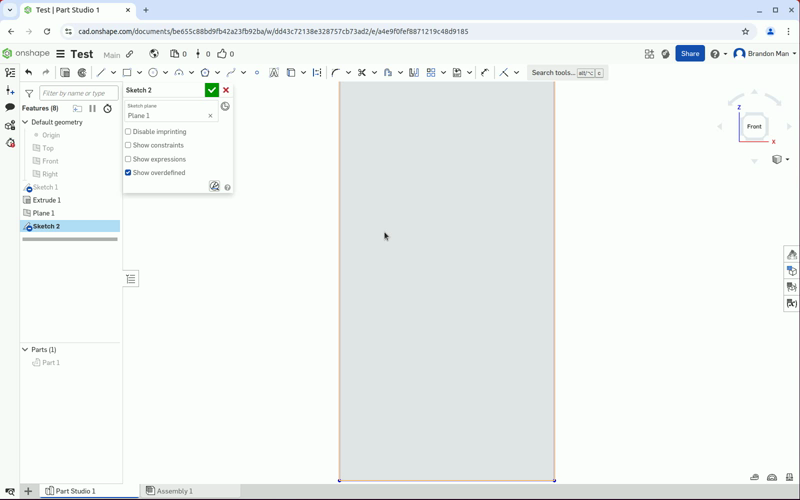
click(384, 231)
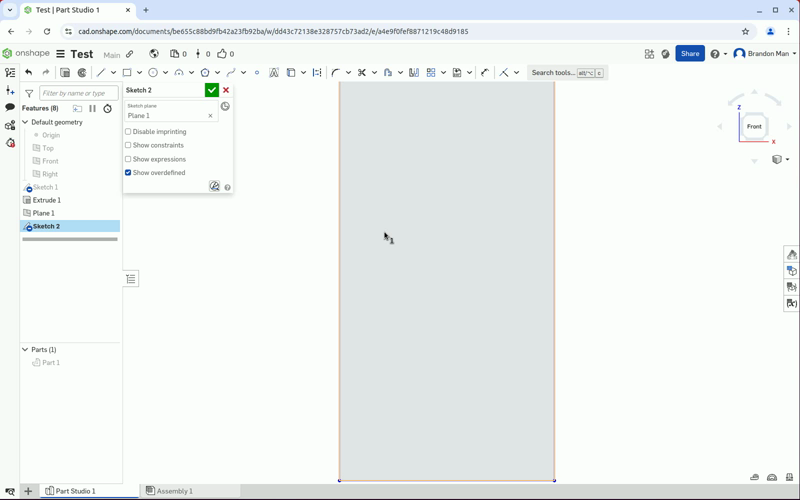
scroll(-6)
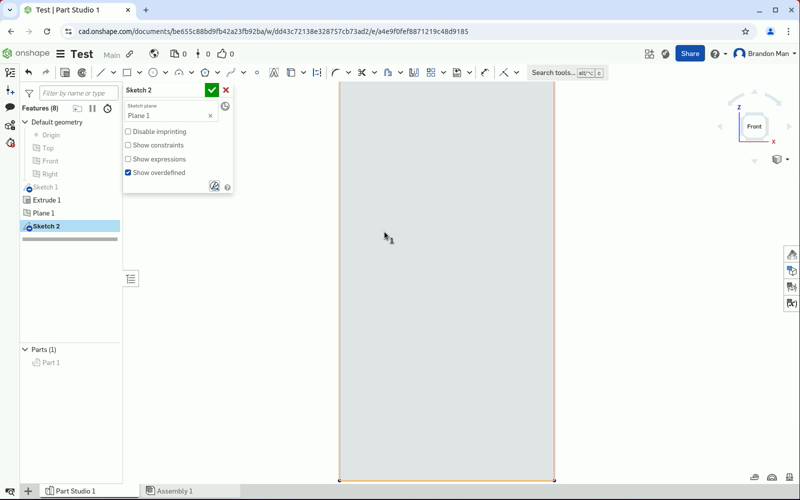
scroll(-6)
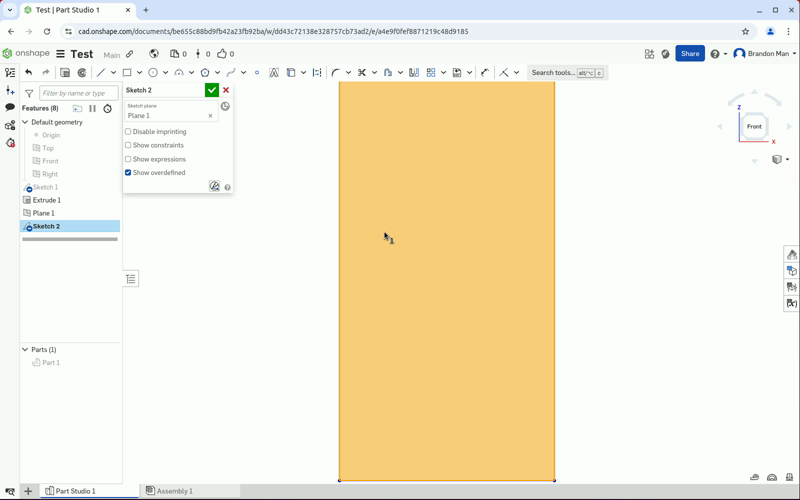
scroll(-6)
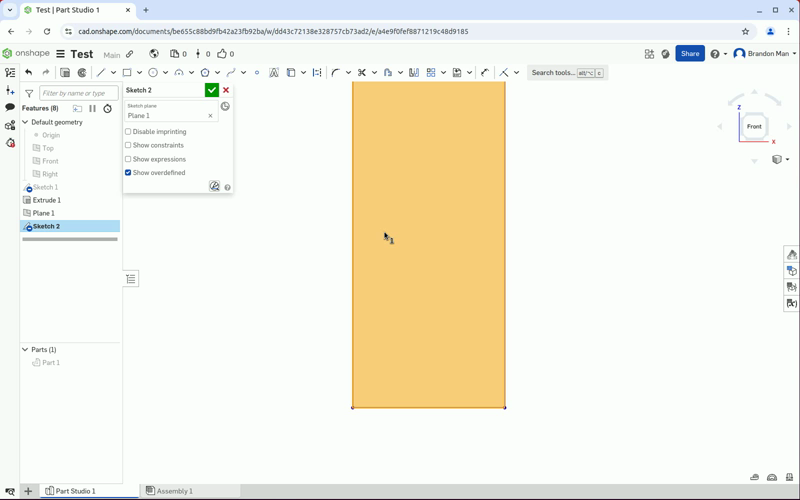
scroll(-6)
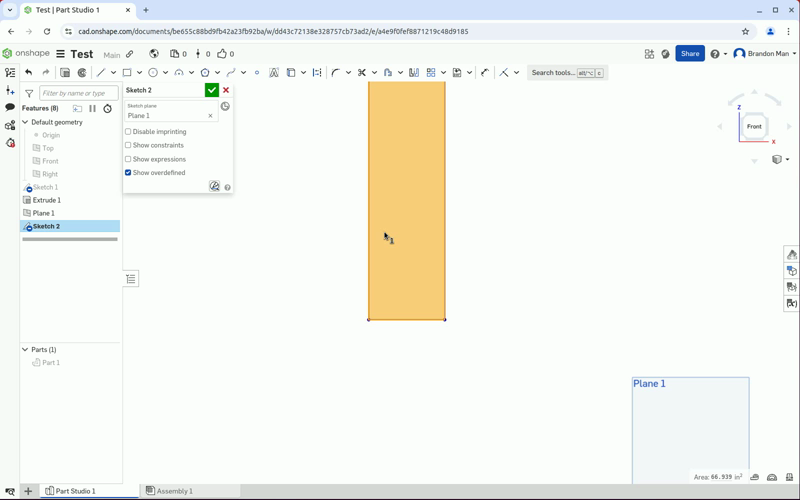
scroll(-6)
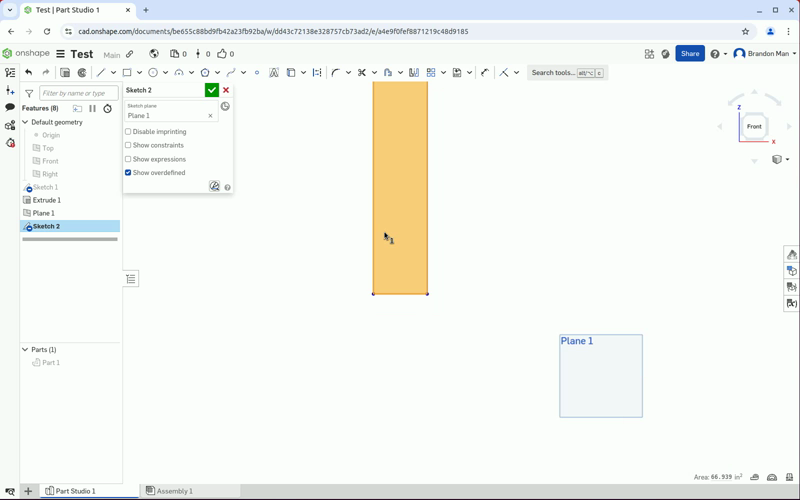
scroll(-6)
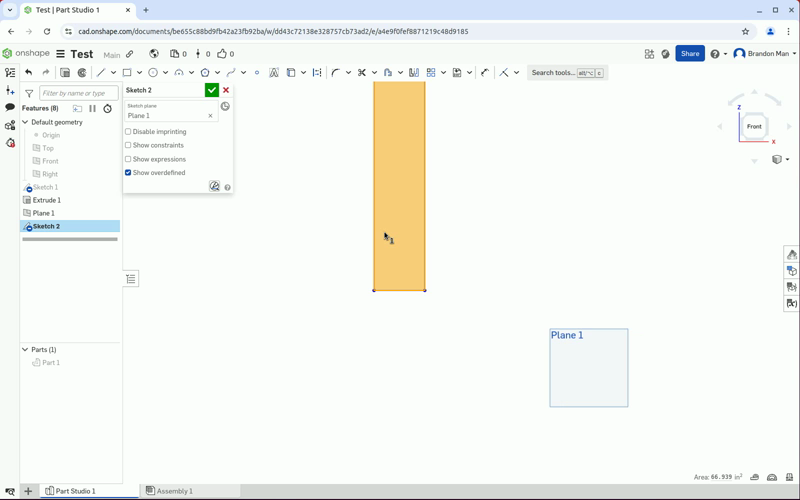
scroll(-6)
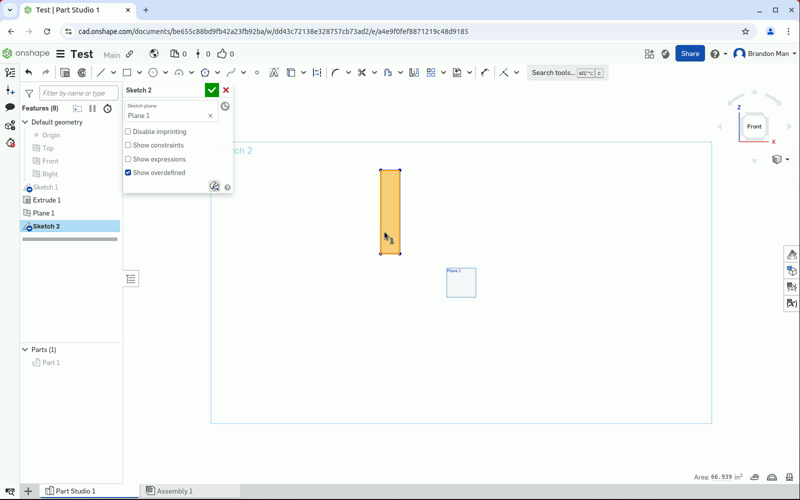
mouse_move(73, 352)
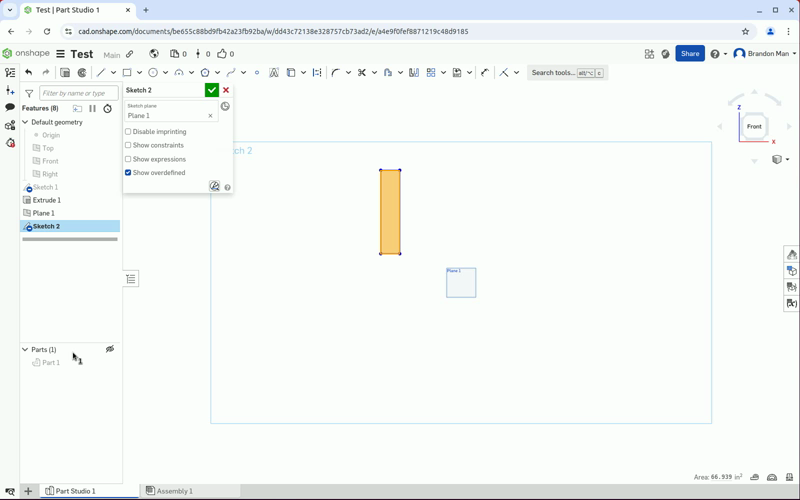
key(shift+y)
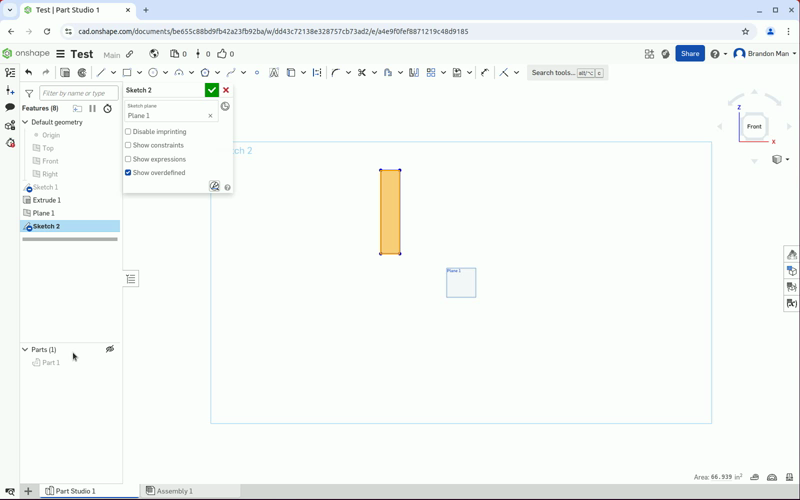
key(shift+e)
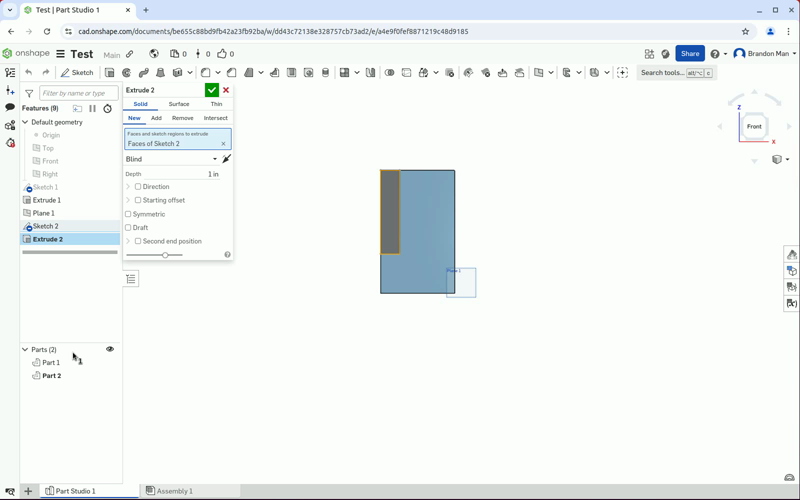
mouse_move(143, 106)
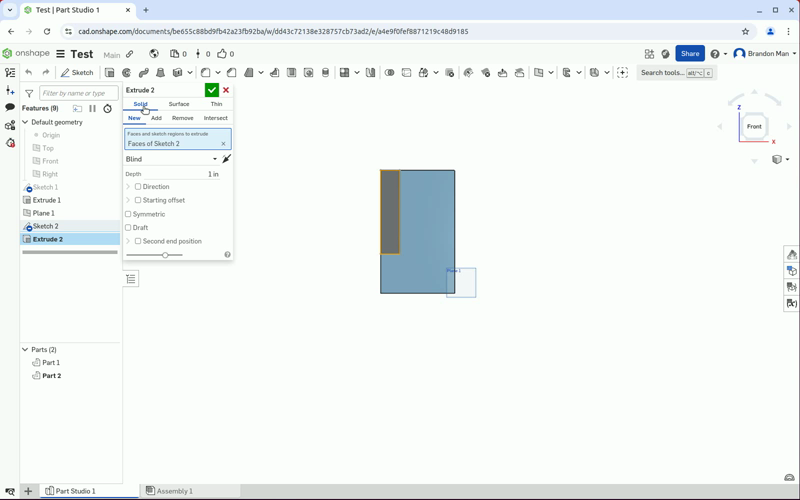
click(143, 106)
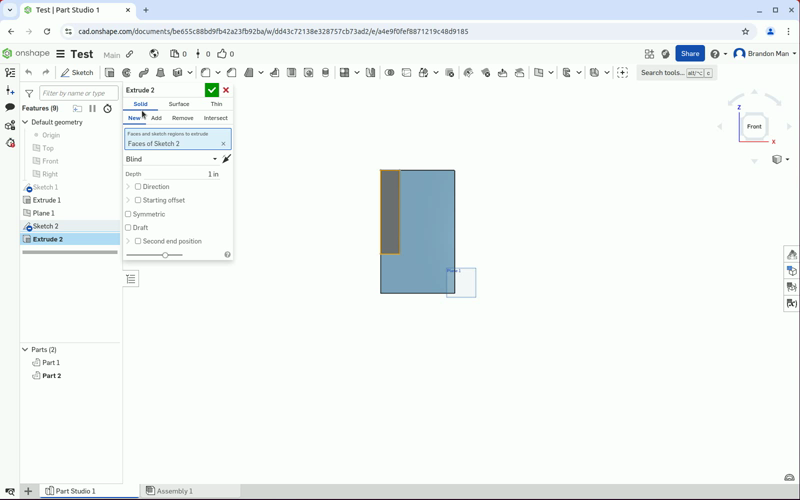
mouse_move(137, 120)
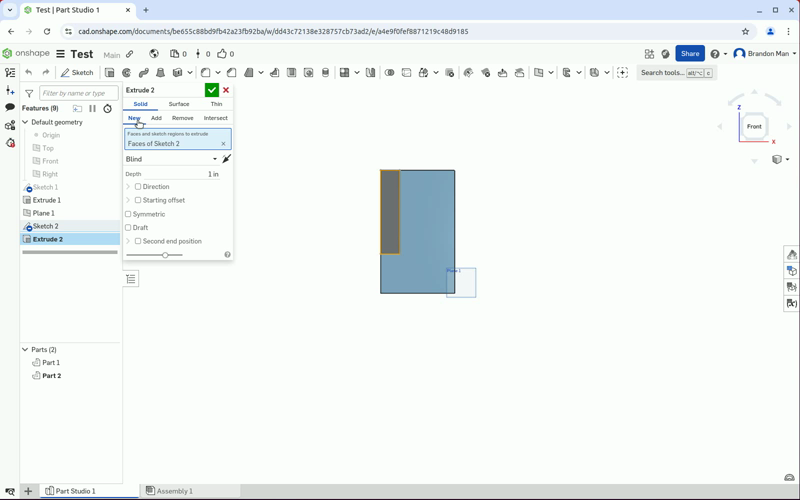
click(137, 120)
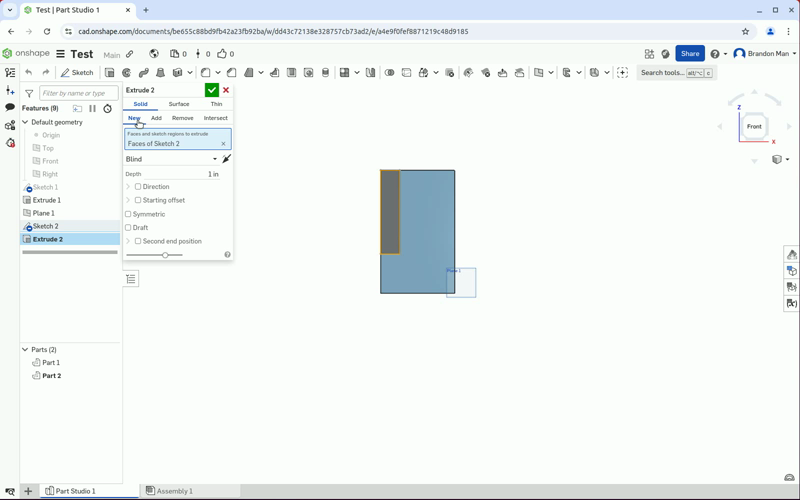
key(tab, 4)
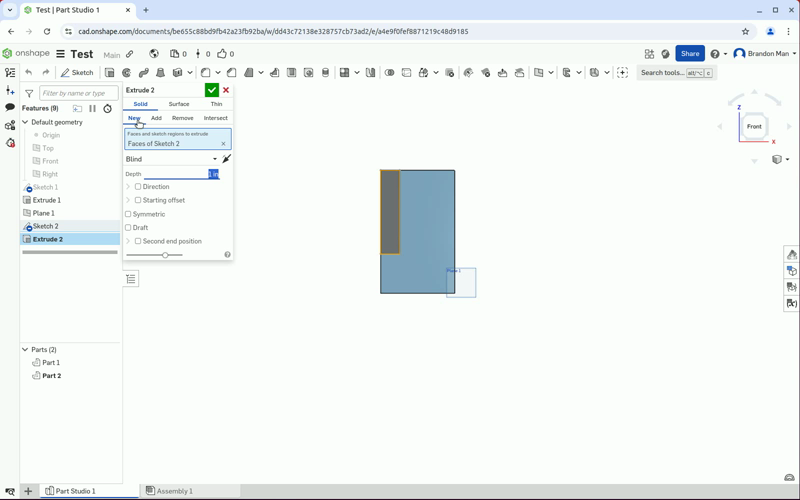
text(5.777)
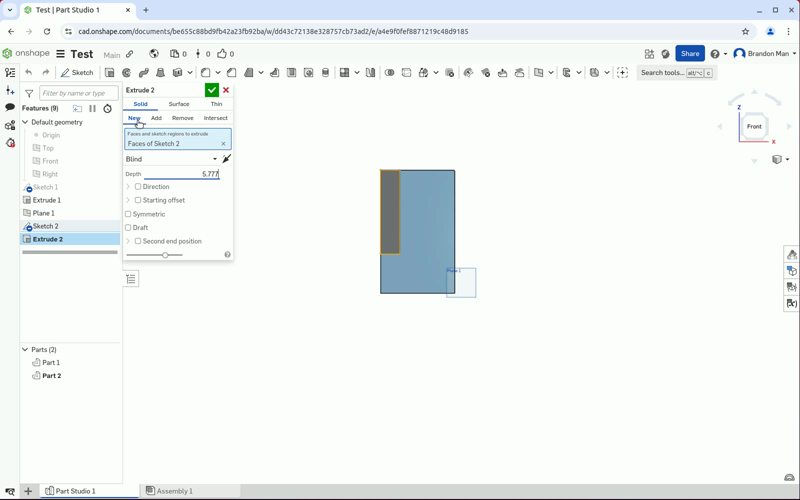
key(enter)
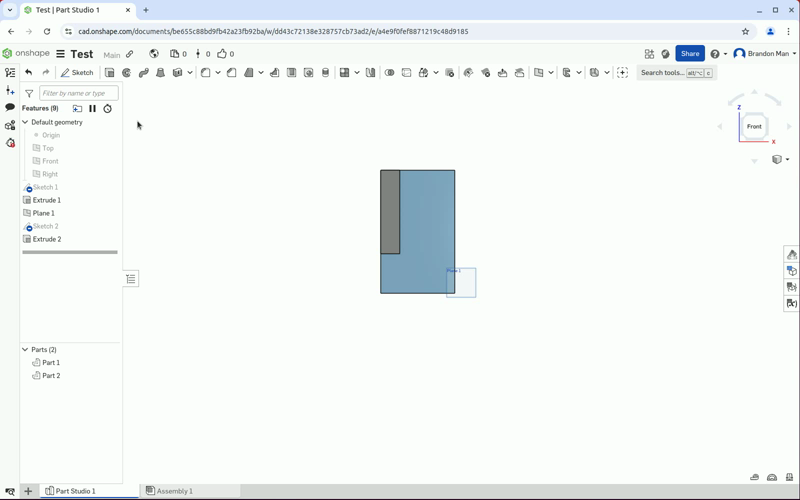
key(shift+h)
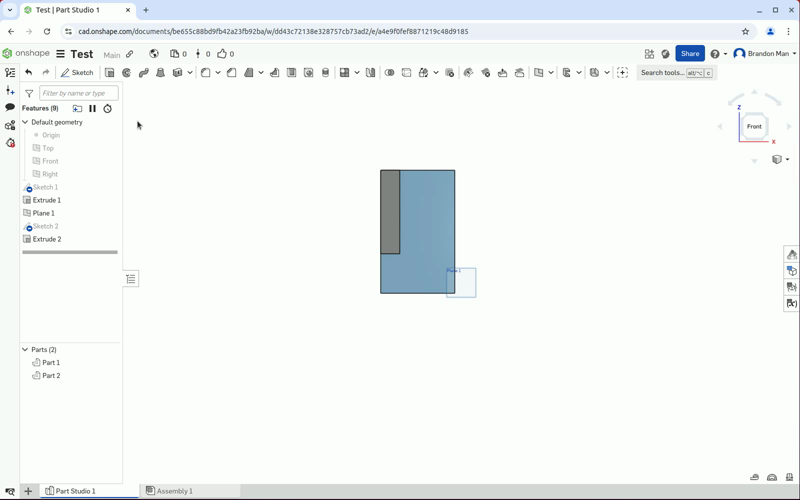
key(shift+h)
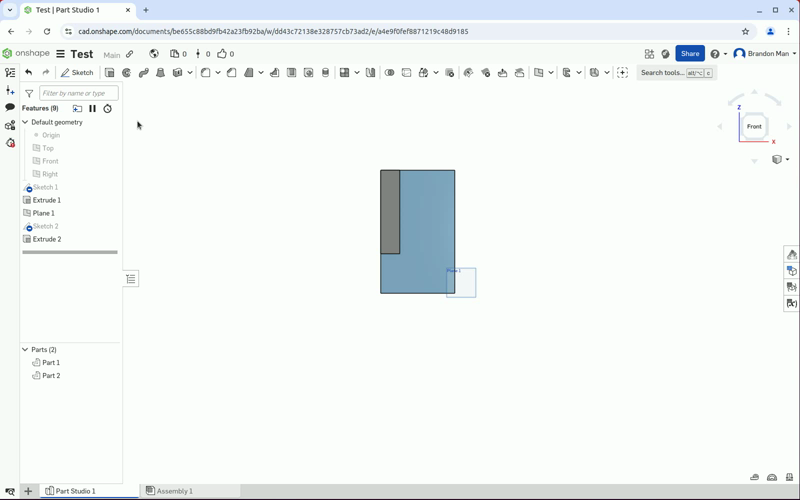
mouse_move(73, 189)
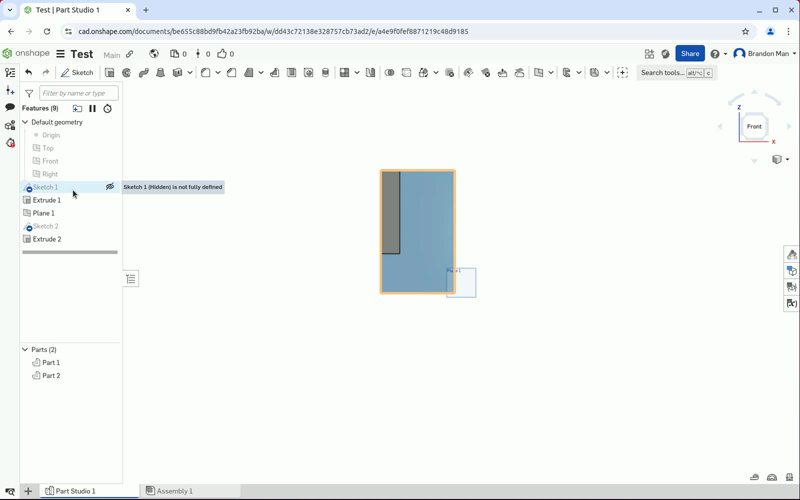
click(73, 189)
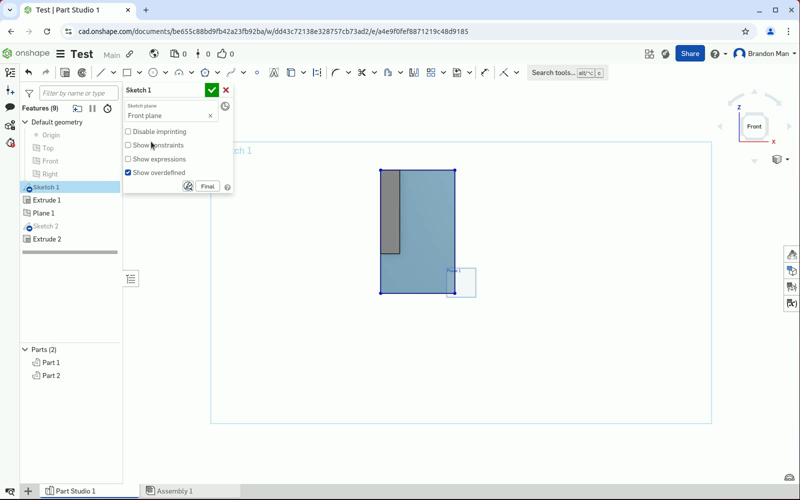
mouse_move(229, 92)
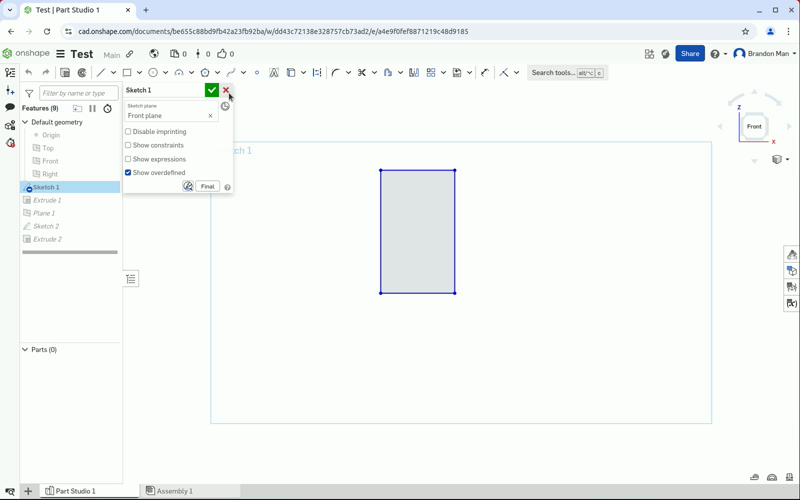
click(229, 92)
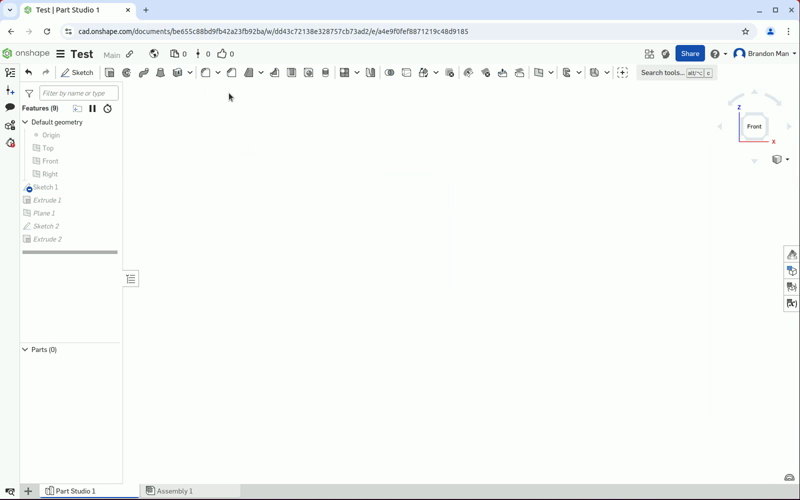
key(shift+s)
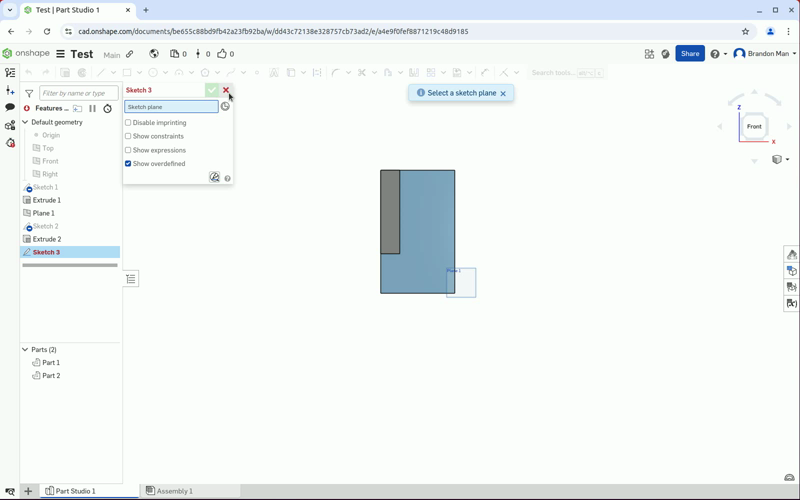
mouse_move(73, 215)
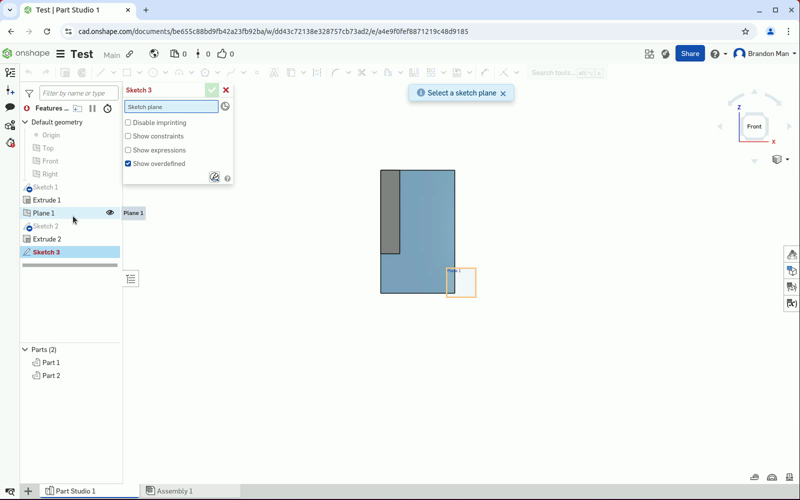
click(73, 215)
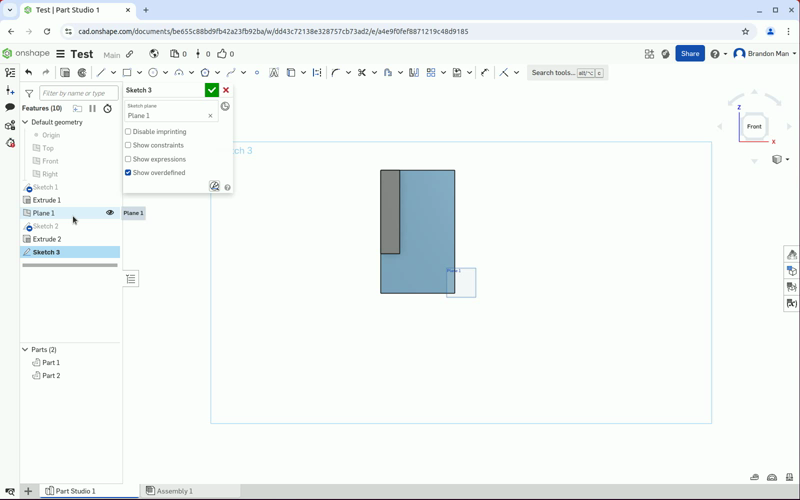
mouse_move(73, 352)
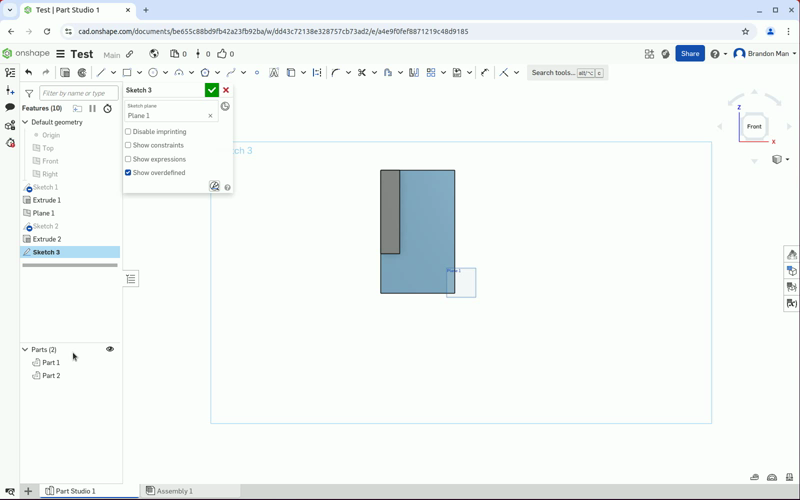
key(y)
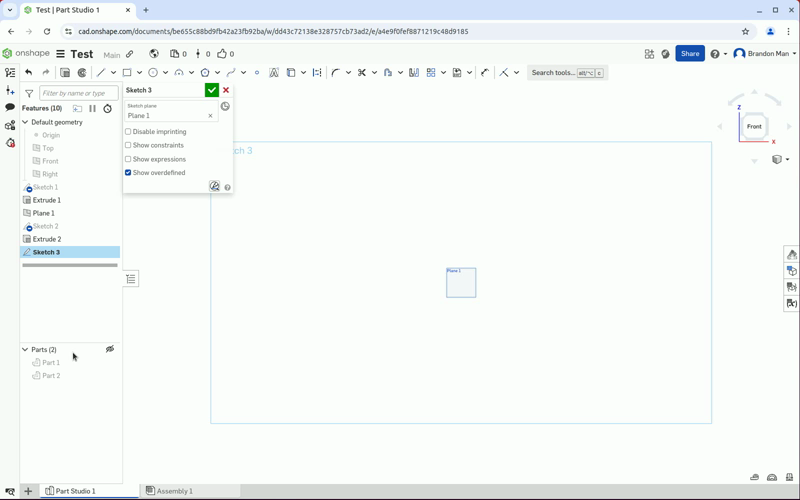
key(l)
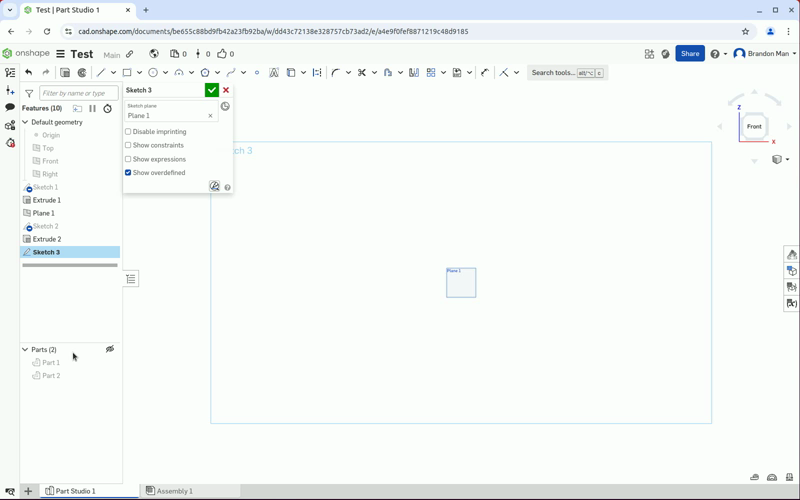
key_down(shift)
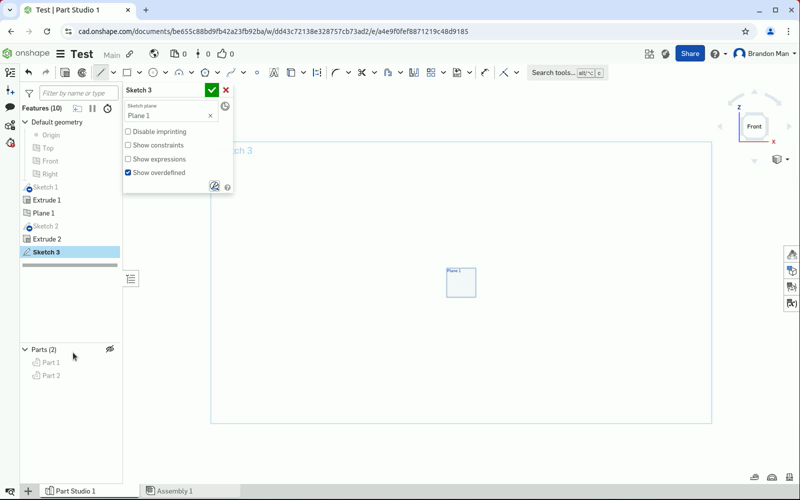
mouse_move(436, 253)
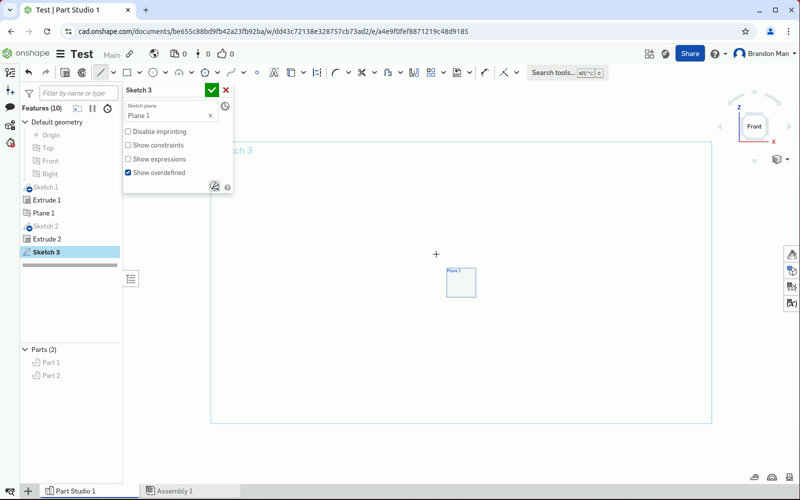
click(436, 253)
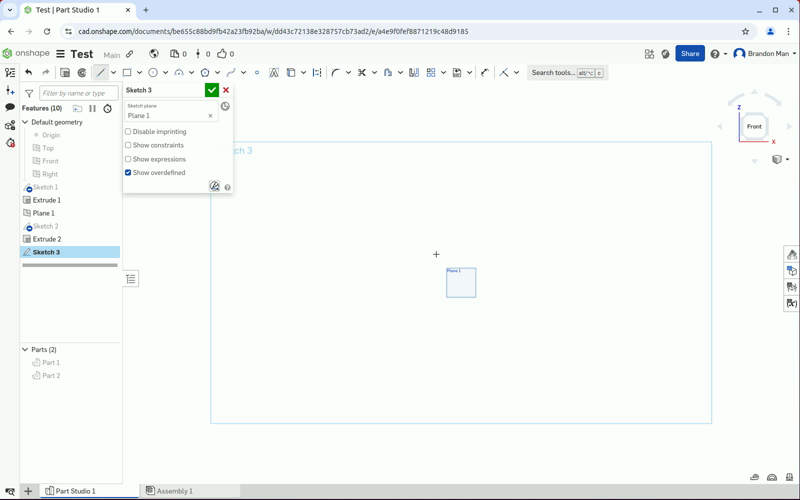
key_up(shift)
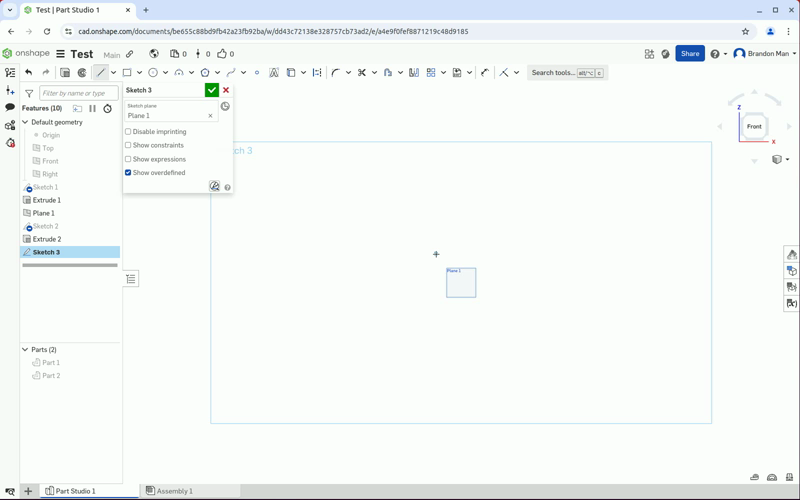
key_down(shift)
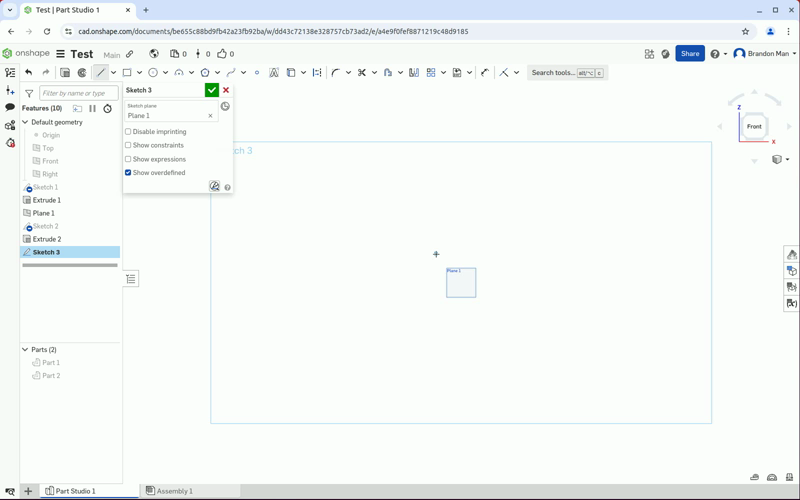
mouse_move(466, 253)
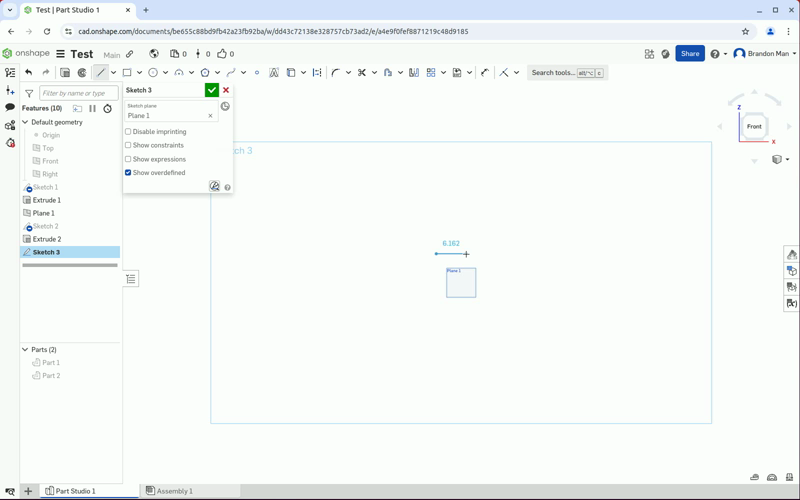
mouse_move(454, 253)
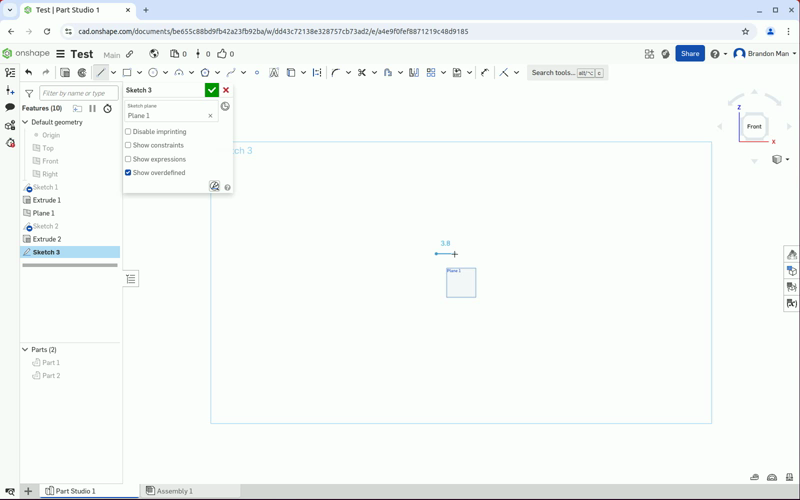
click(454, 253)
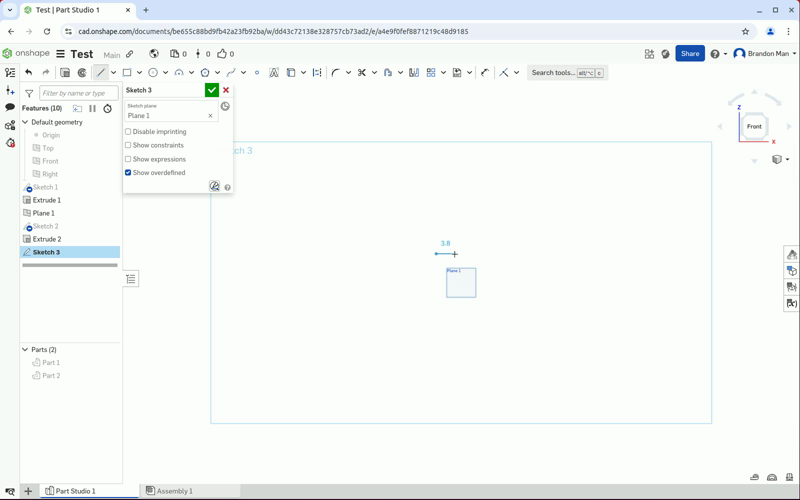
key_up(shift)
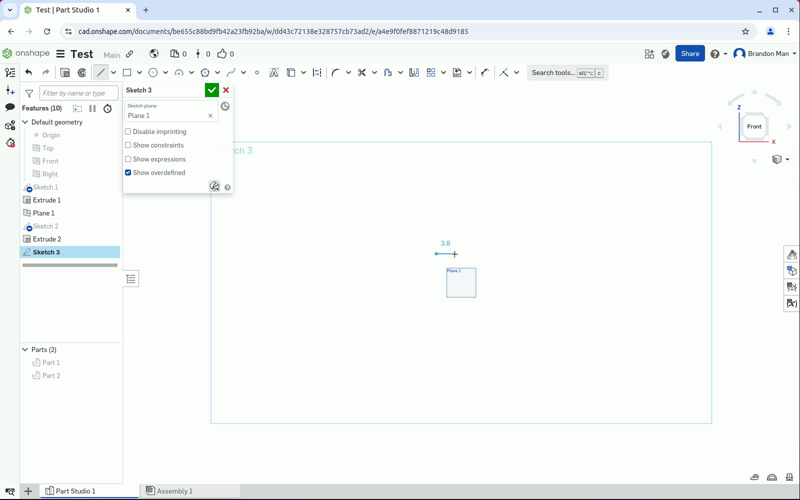
key_down(shift)
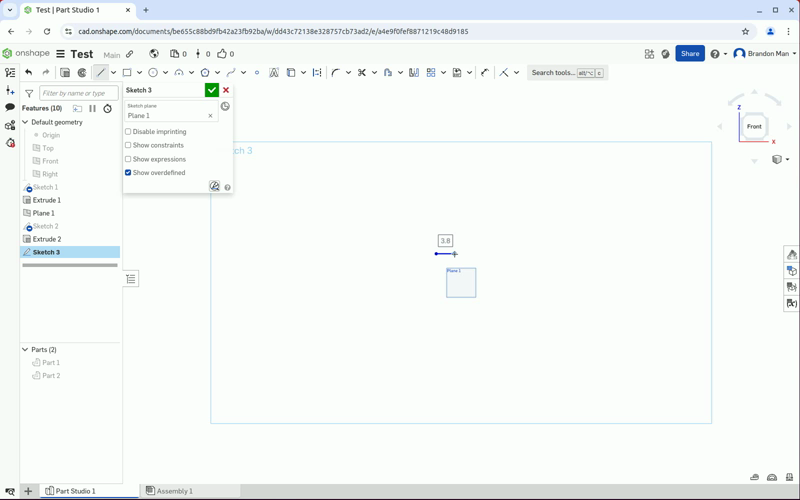
mouse_move(454, 170)
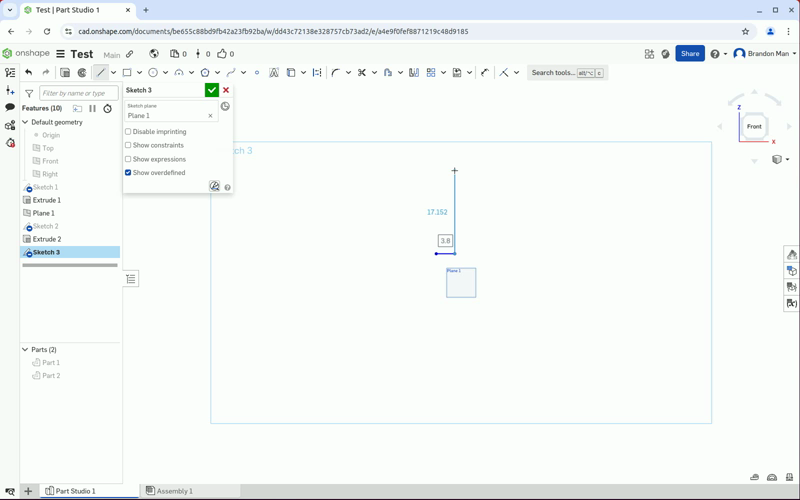
click(454, 170)
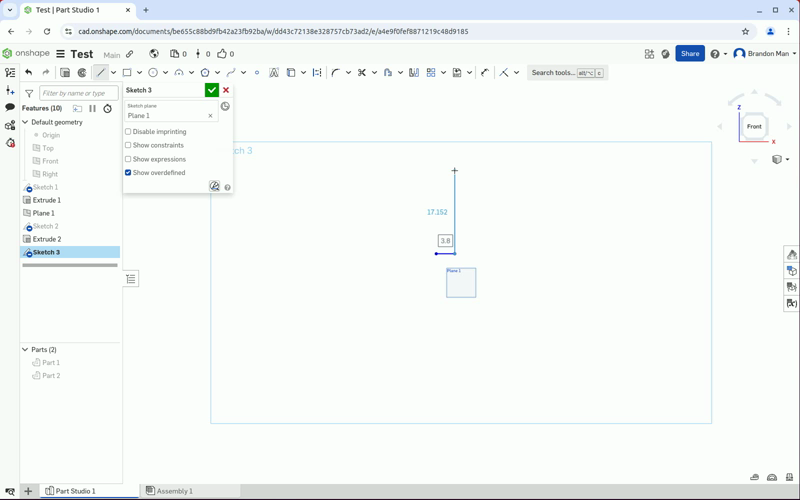
key_up(shift)
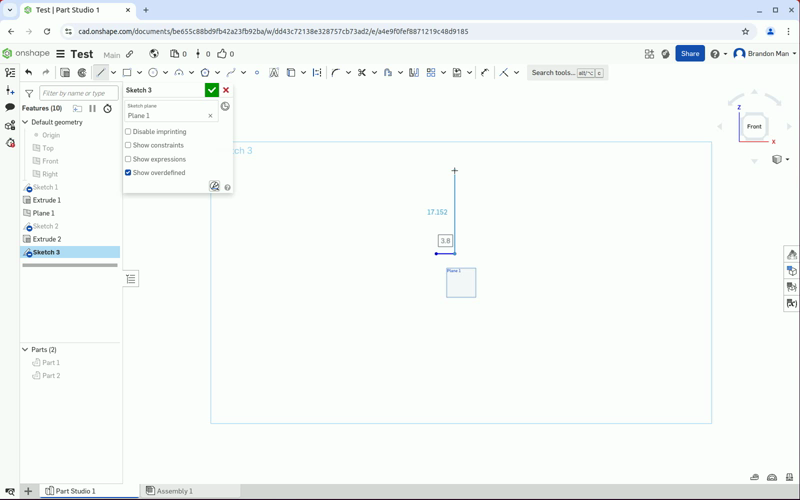
key_down(shift)
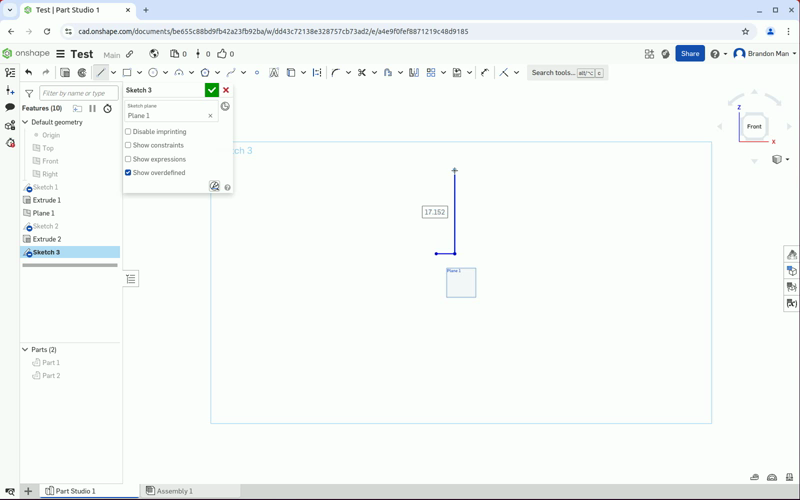
mouse_move(484, 170)
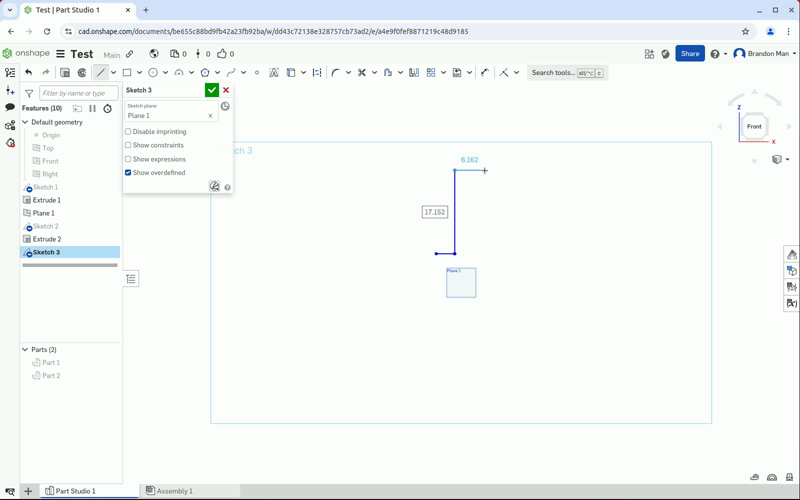
mouse_move(436, 170)
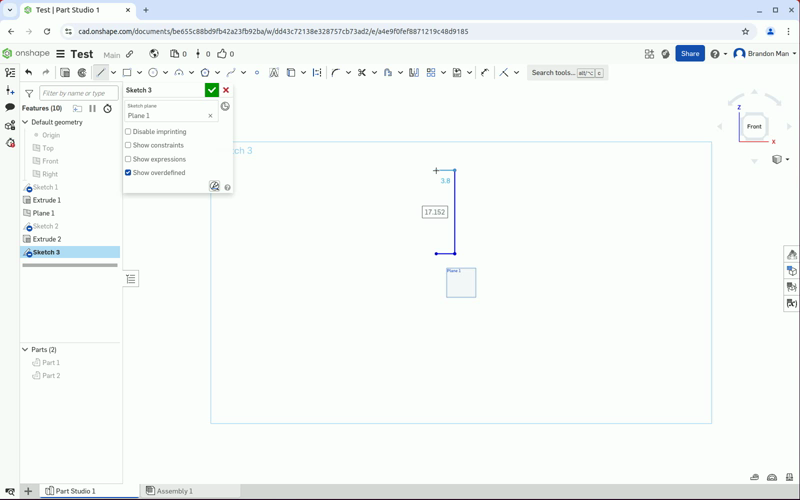
click(436, 170)
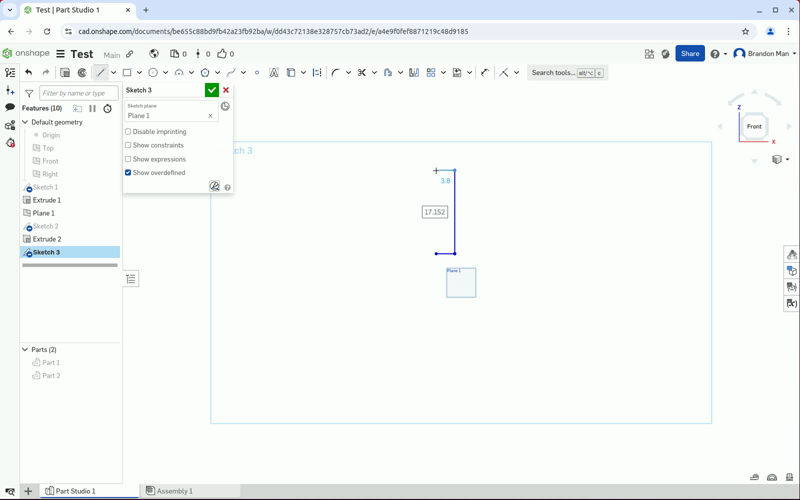
key_up(shift)
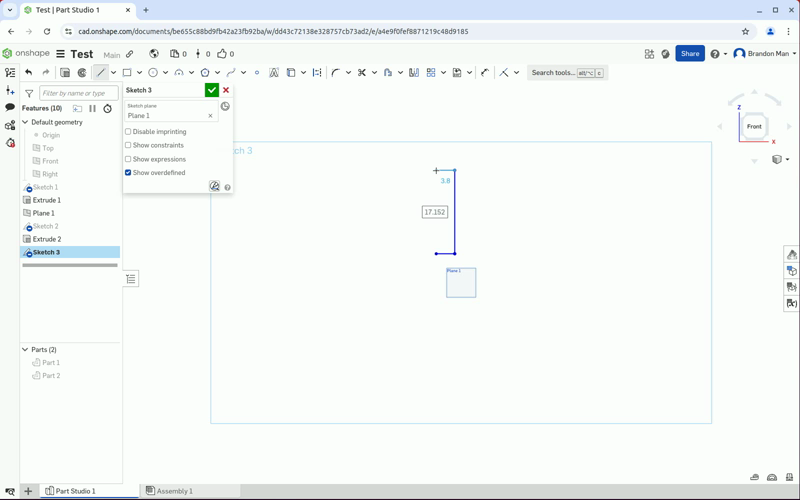
key_down(shift)
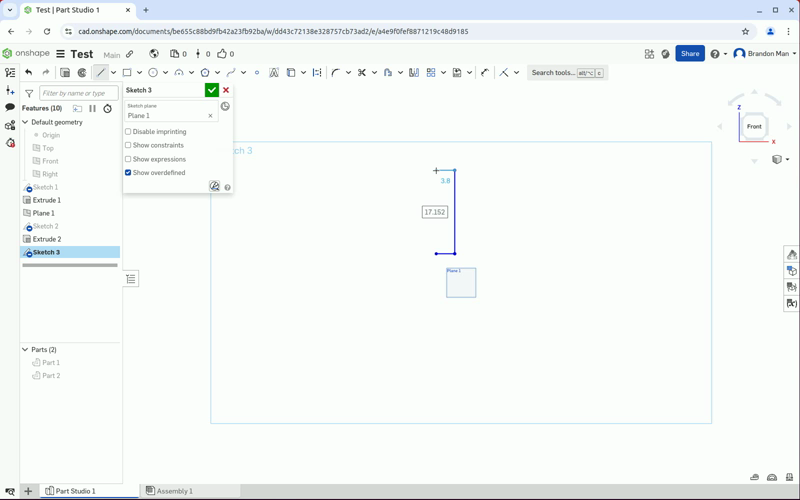
mouse_move(436, 253)
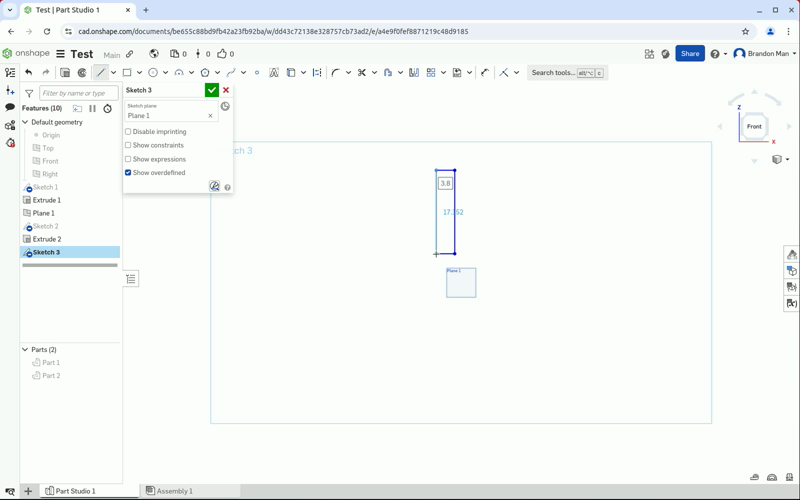
key_up(shift)
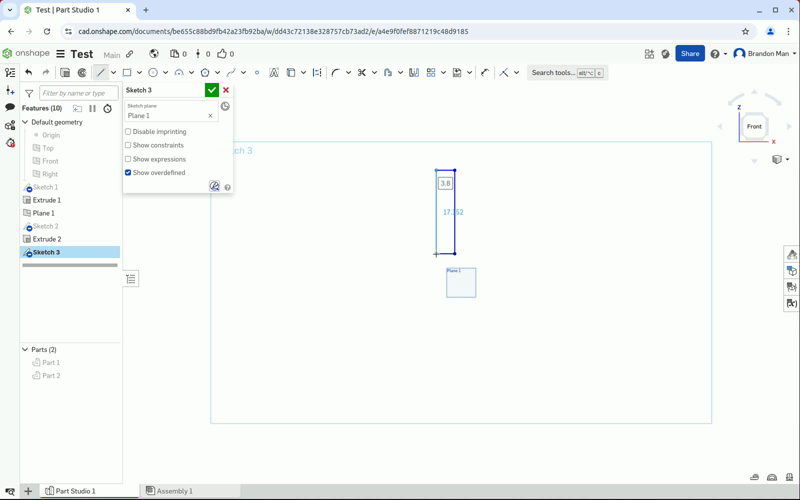
click(436, 253)
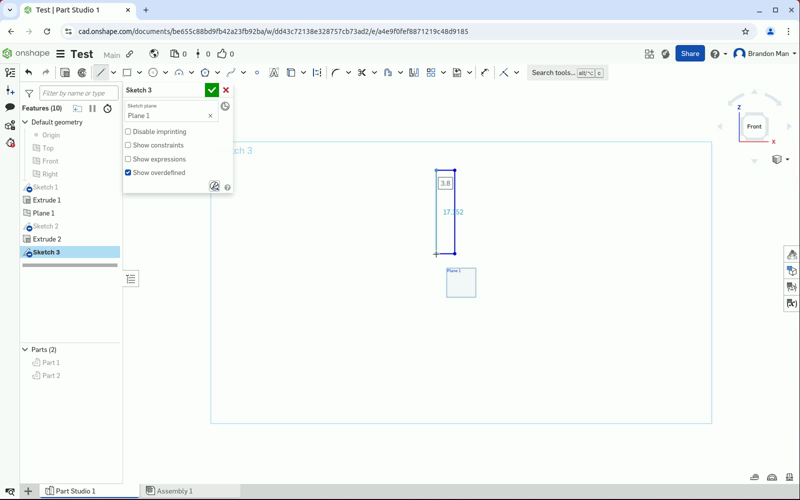
key(esc)
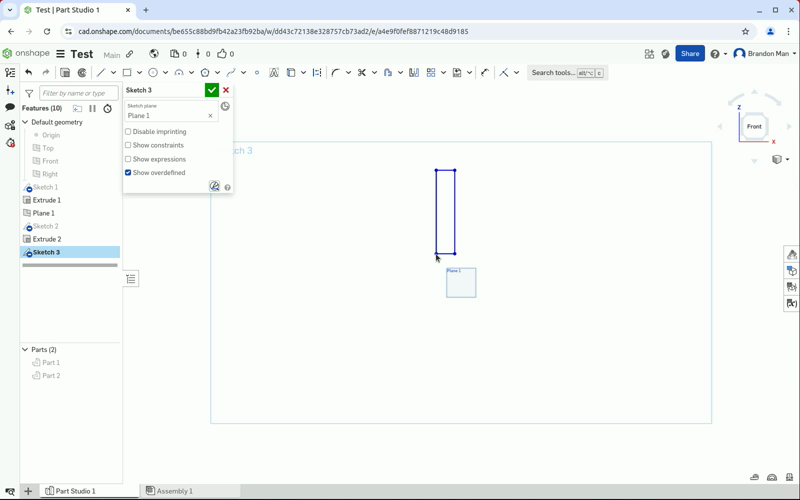
mouse_move(445, 175)
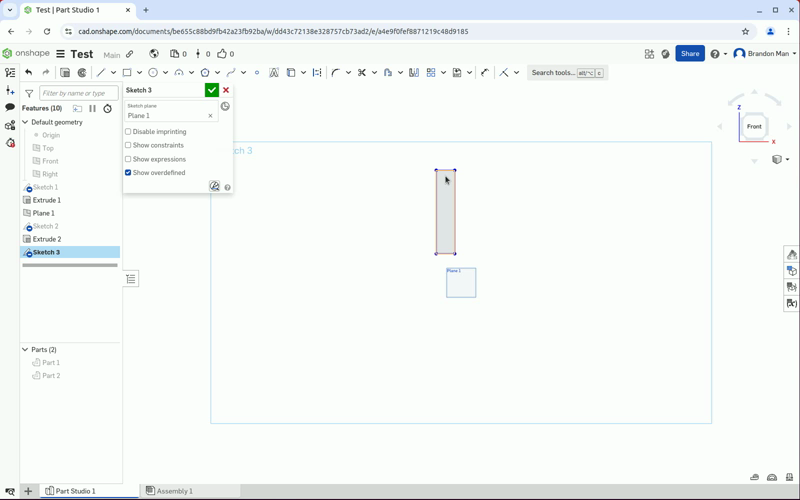
scroll(6)
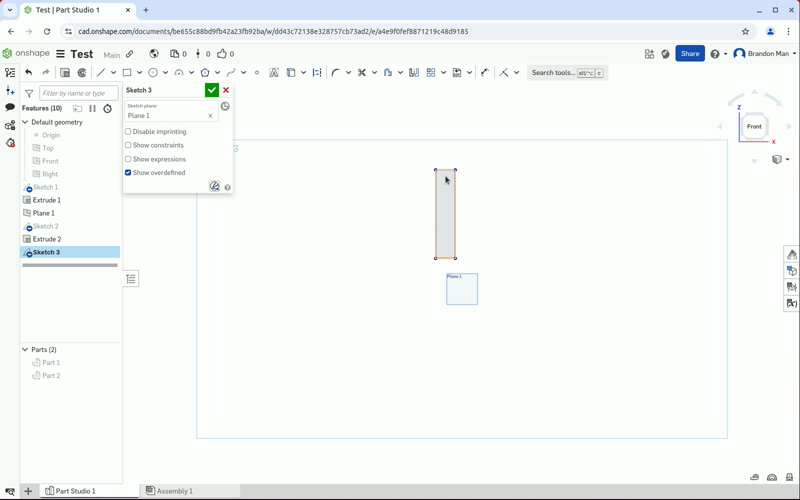
scroll(6)
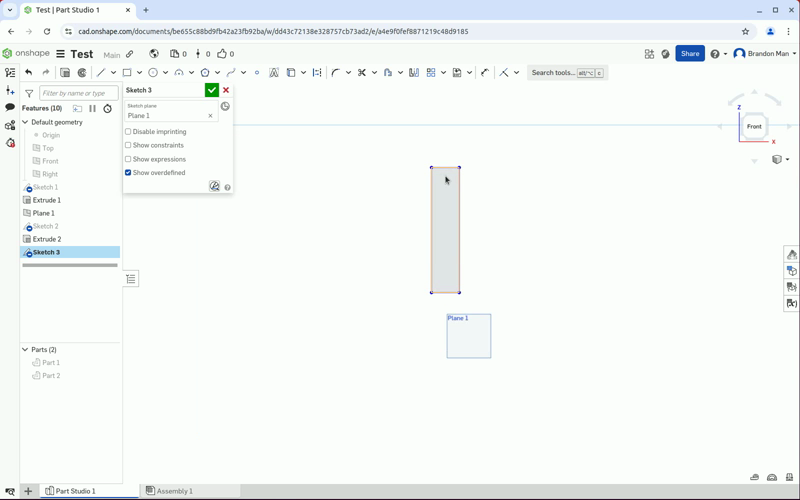
scroll(6)
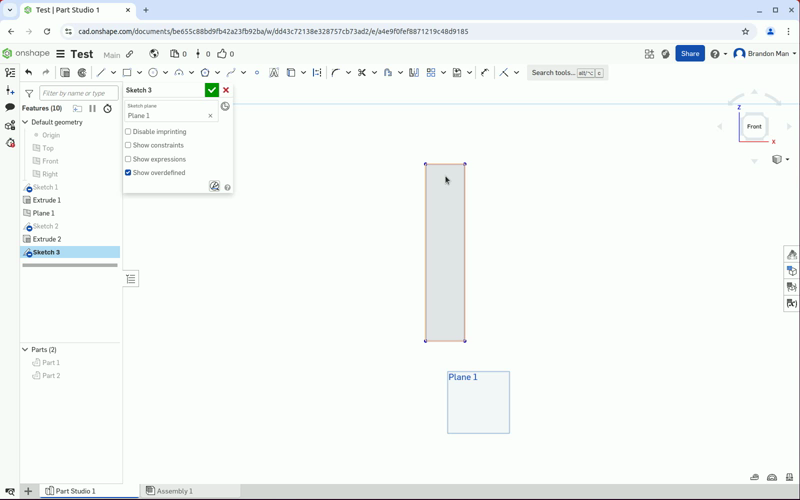
scroll(6)
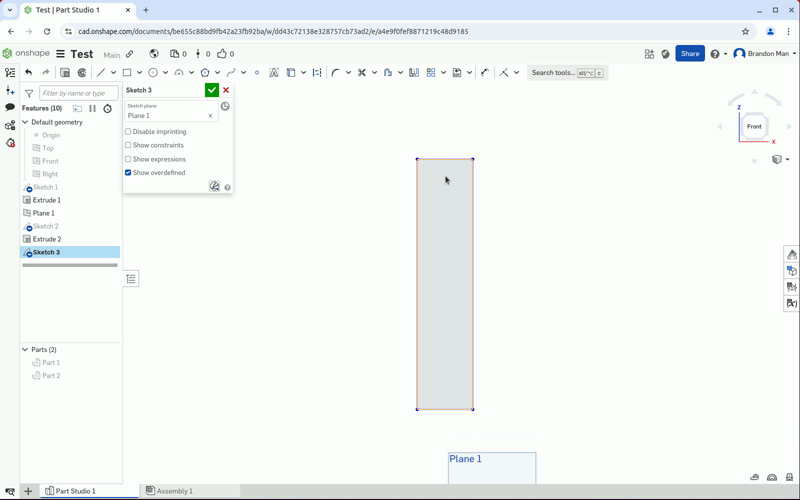
scroll(6)
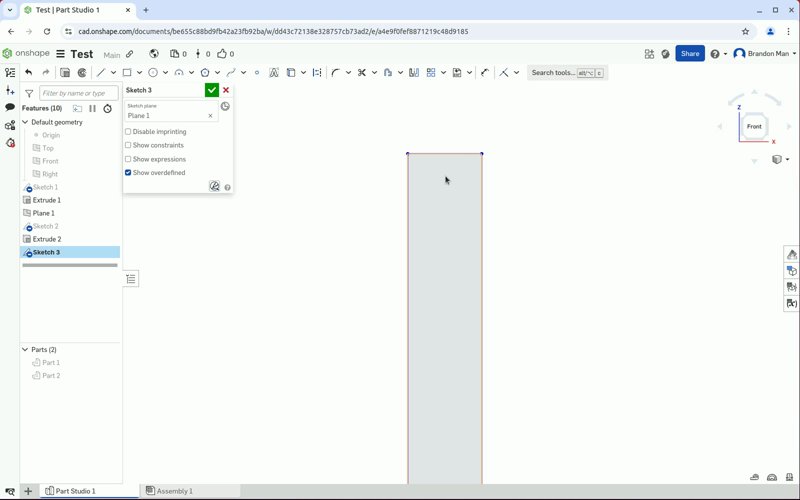
scroll(6)
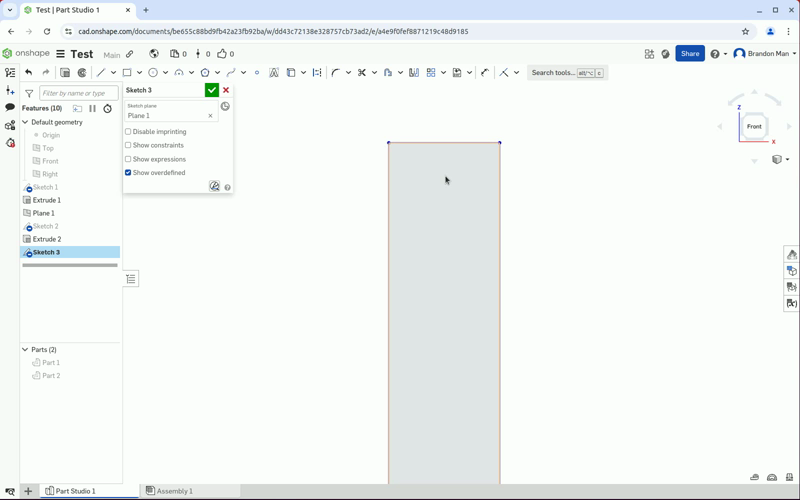
scroll(6)
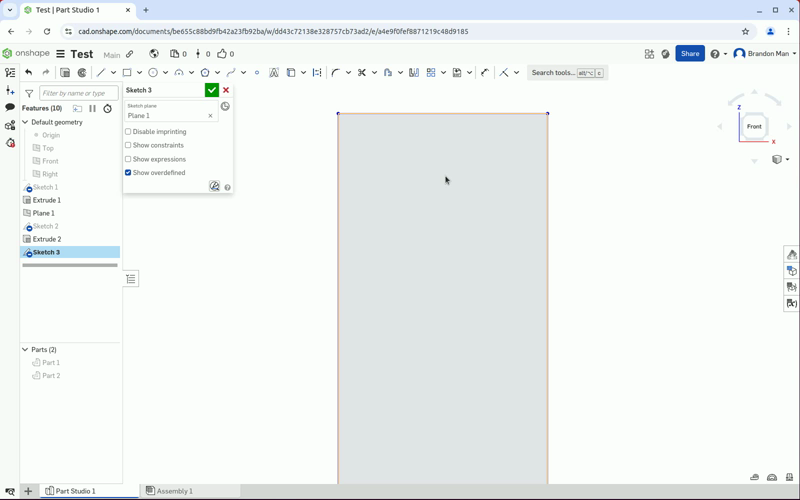
click(445, 175)
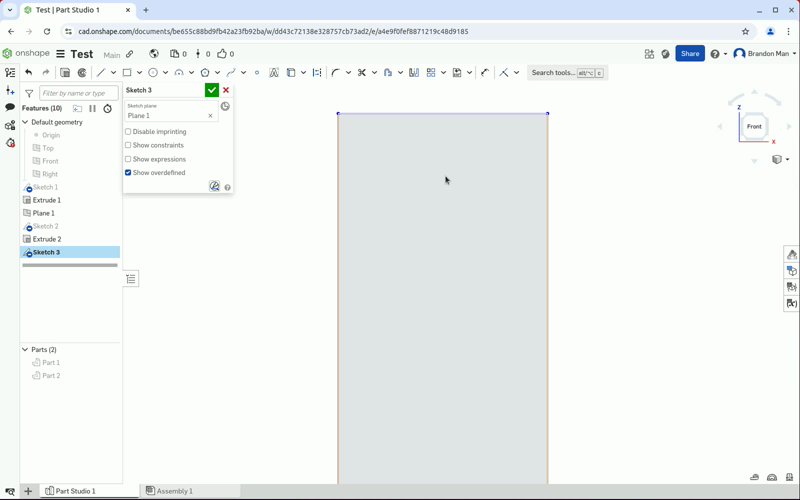
scroll(-6)
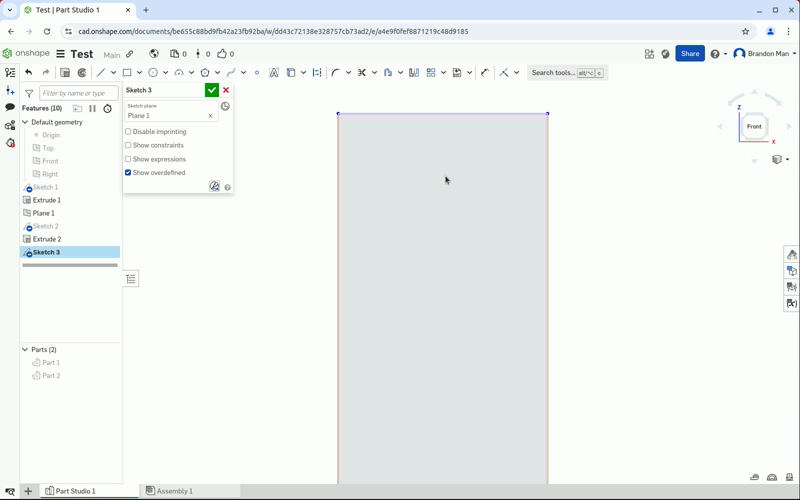
scroll(-6)
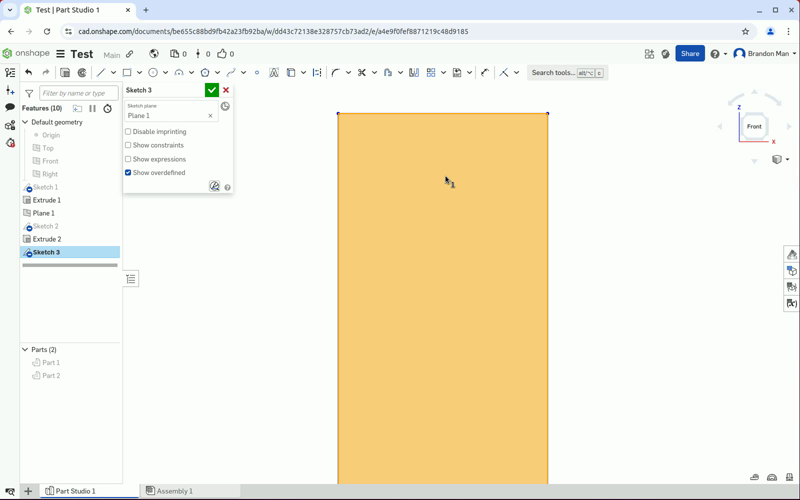
scroll(-6)
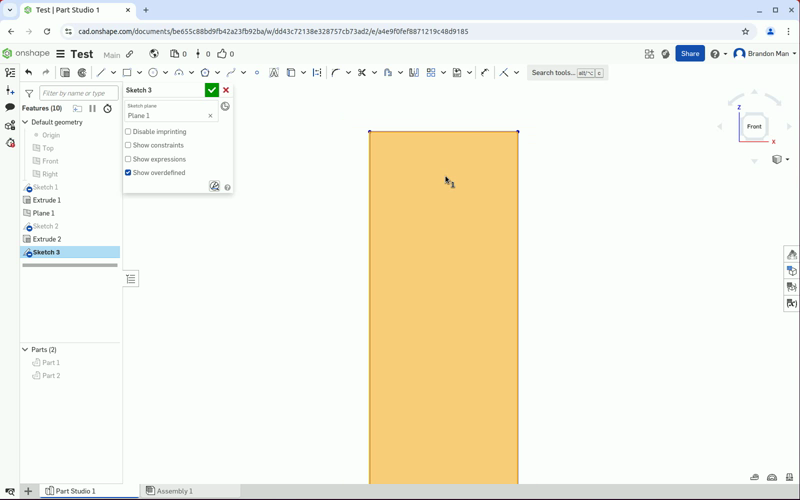
scroll(-6)
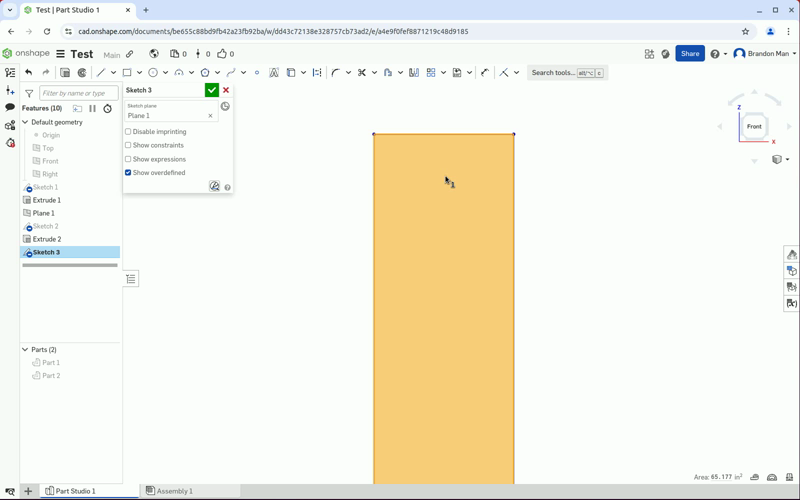
scroll(-6)
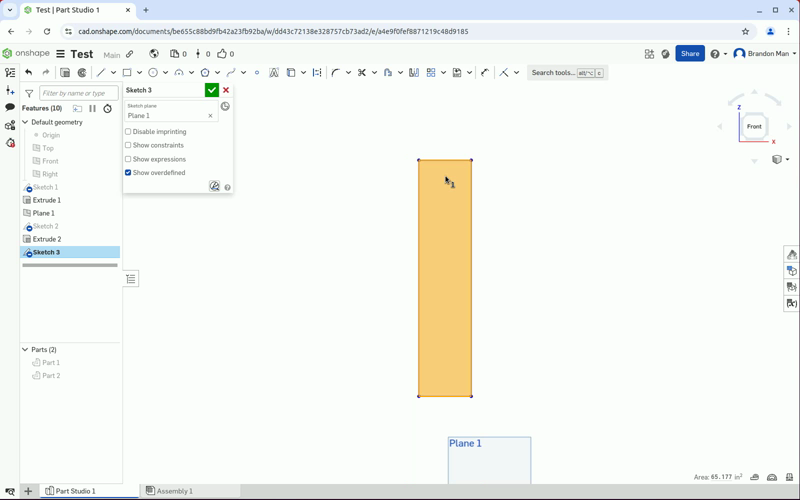
scroll(-6)
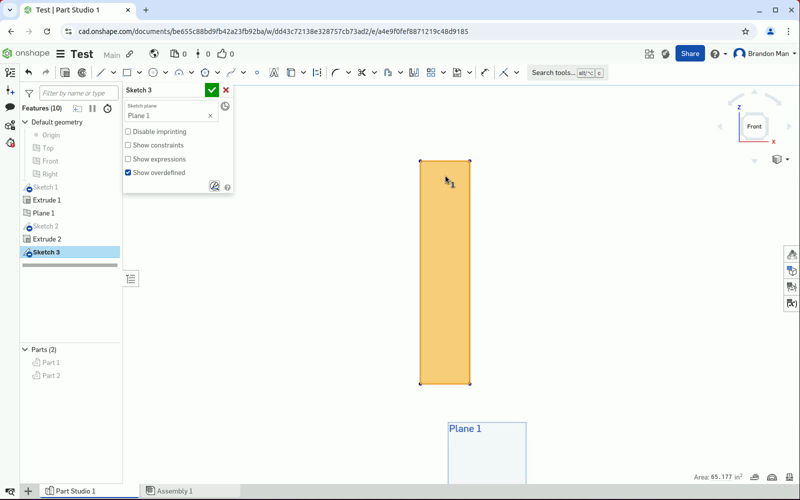
scroll(-6)
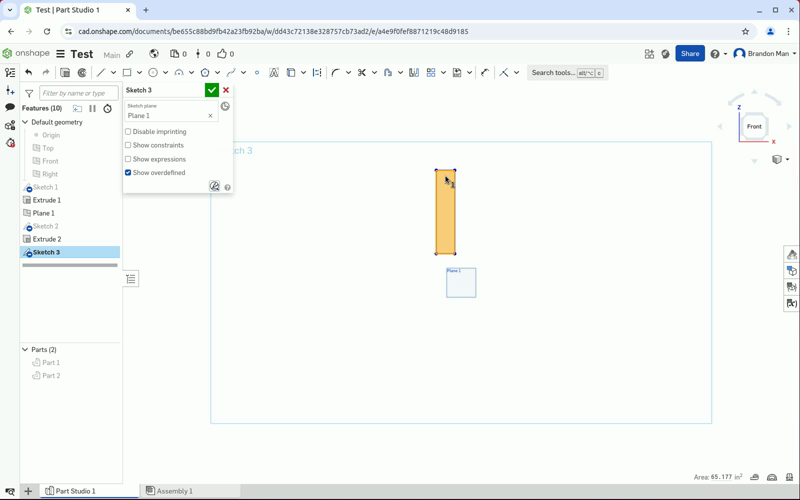
mouse_move(73, 352)
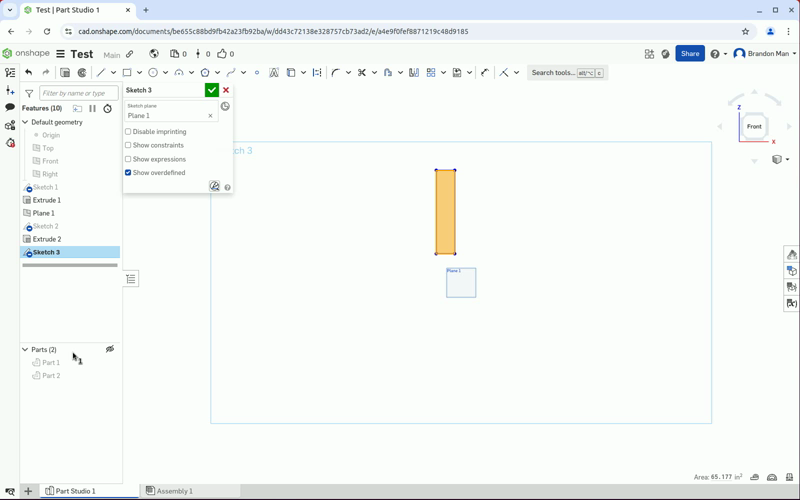
key(shift+y)
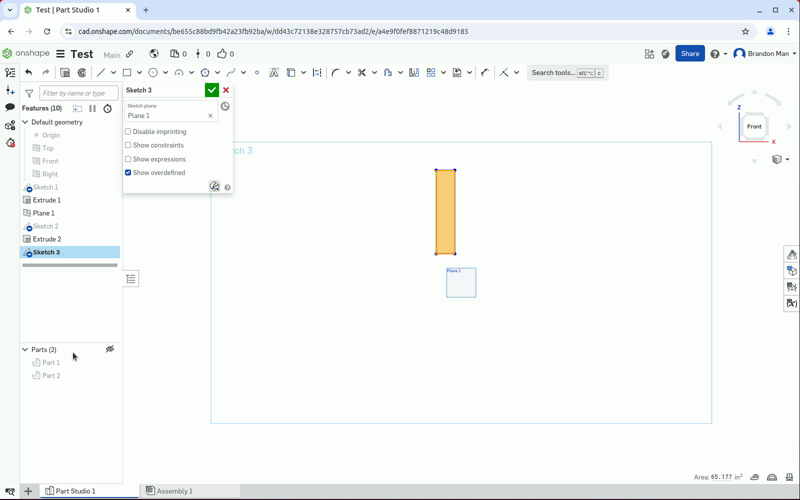
key(shift+e)
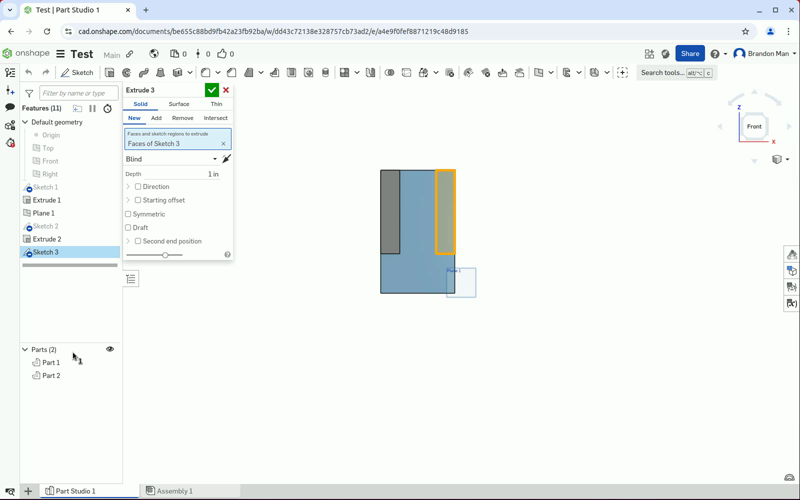
mouse_move(143, 106)
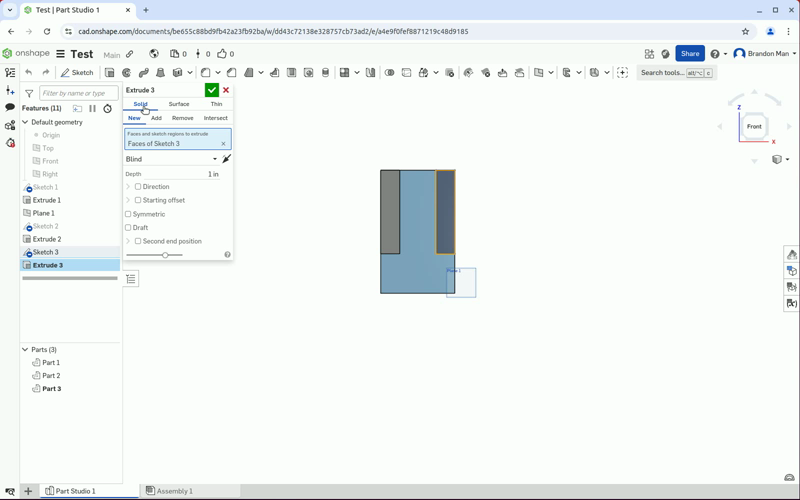
click(143, 106)
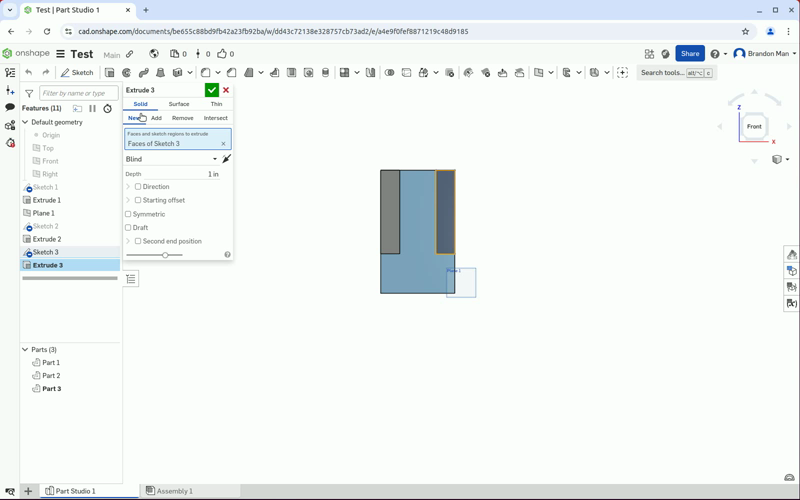
mouse_move(137, 120)
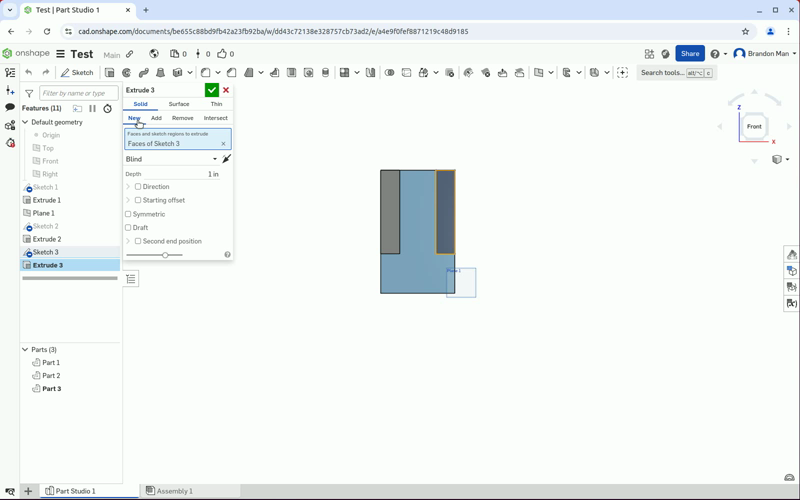
click(137, 120)
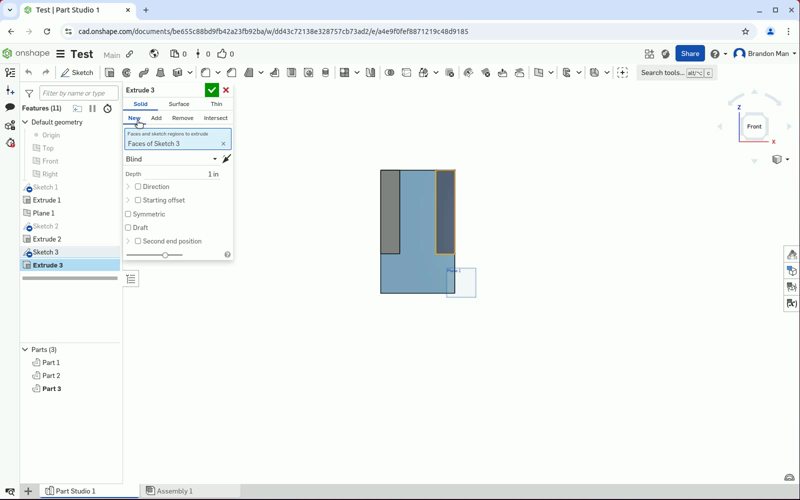
key(tab, 4)
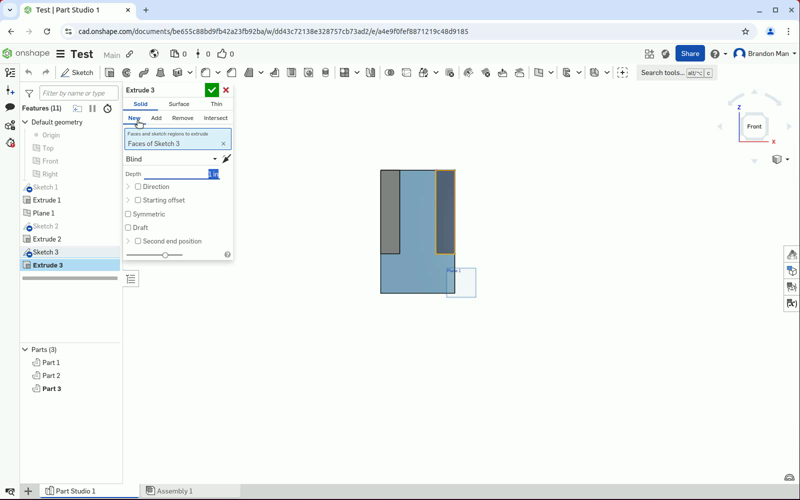
text(5.777)
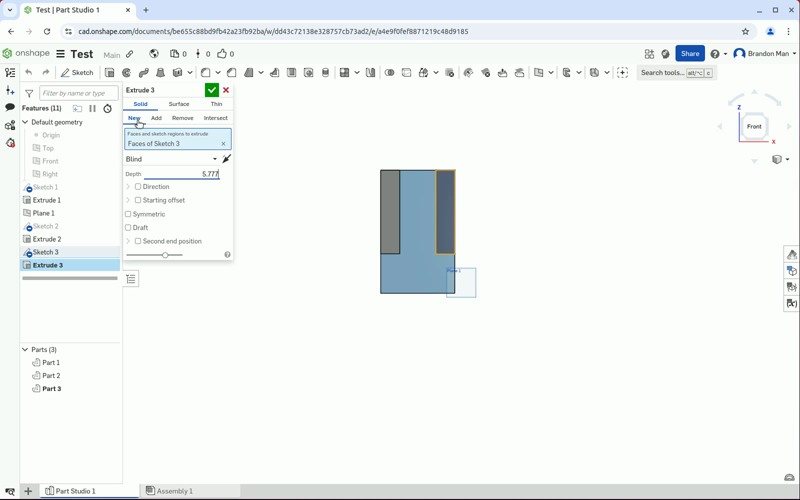
key(enter)
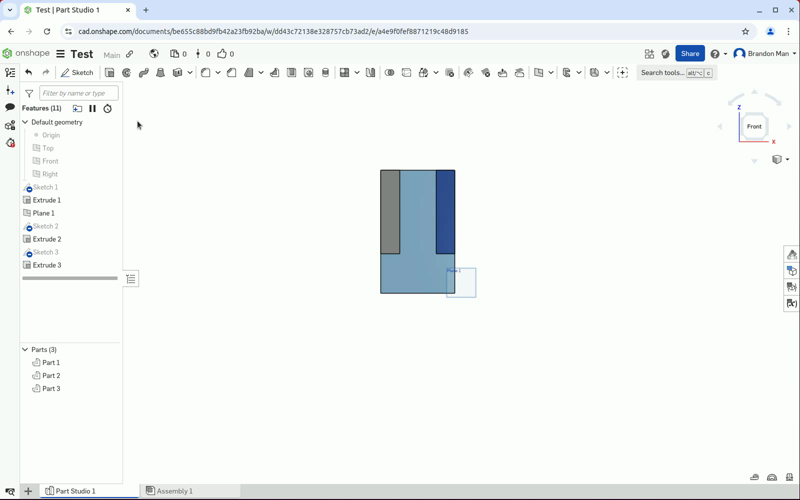
key(shift+h)
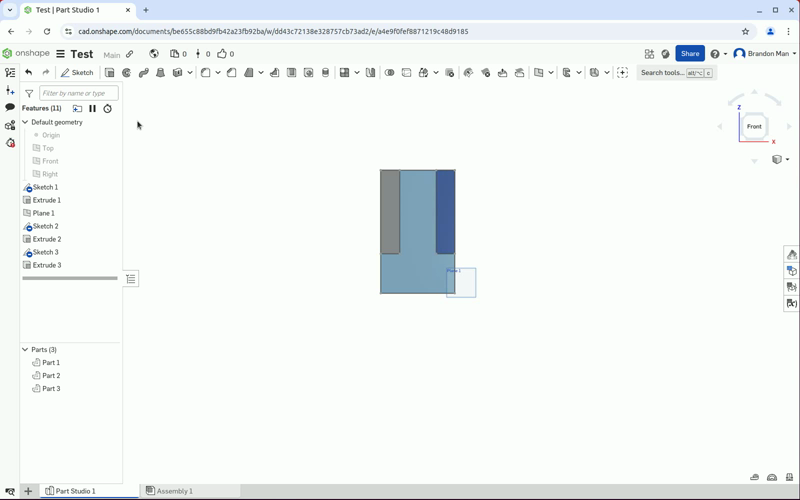
key(shift+h)
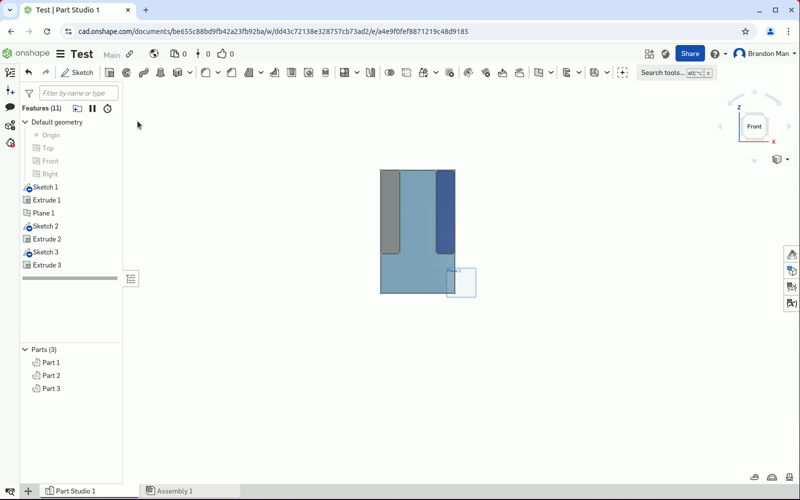
key(shift+7)
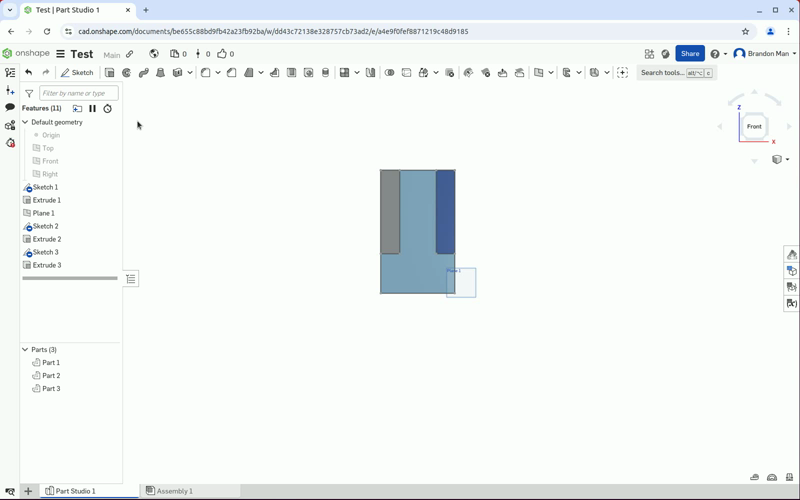
key(left, 2)
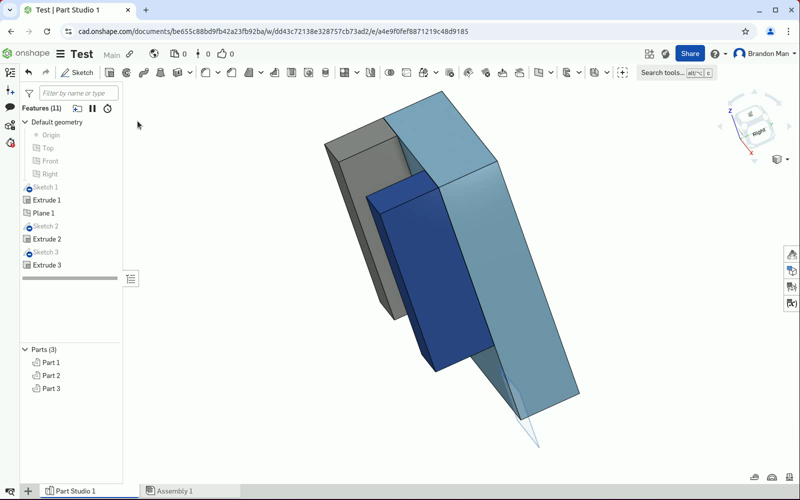
key(down, 2)
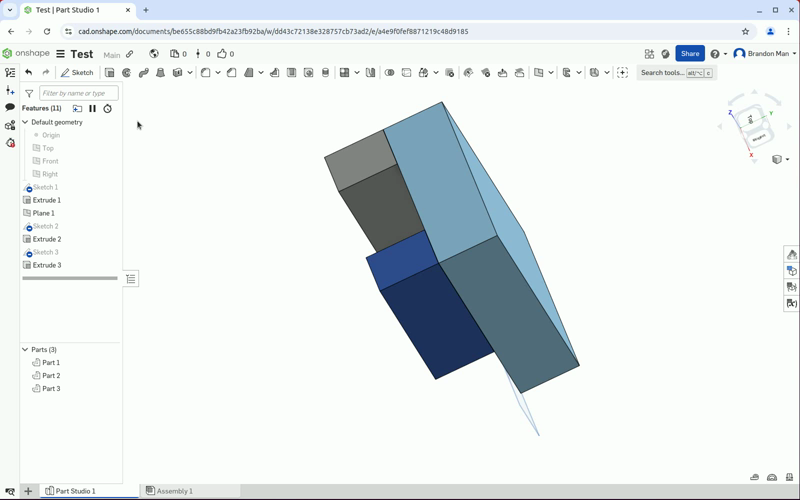
key(up, 2)
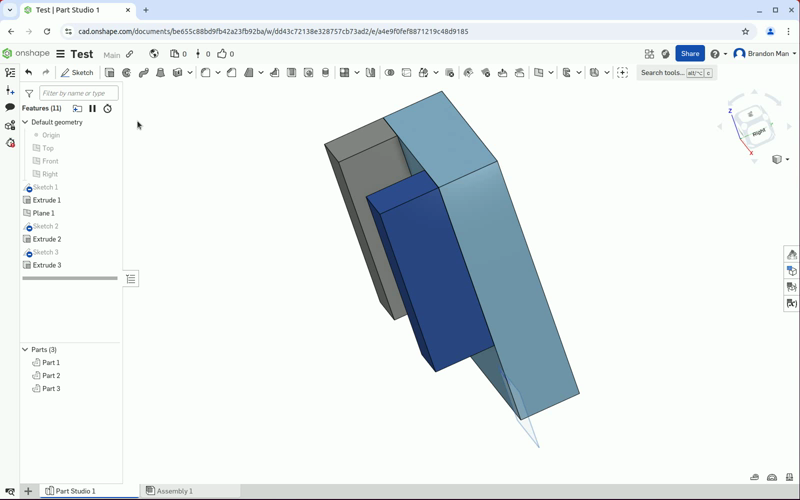
key(right, 2)
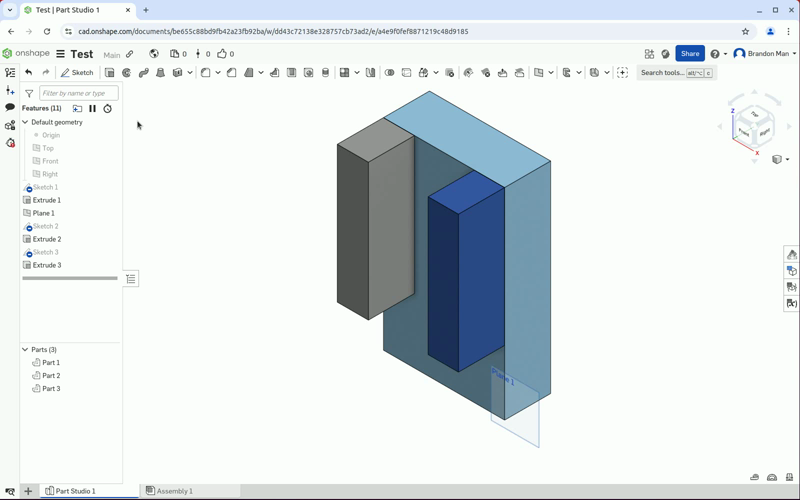
mouse_move(73, 189)
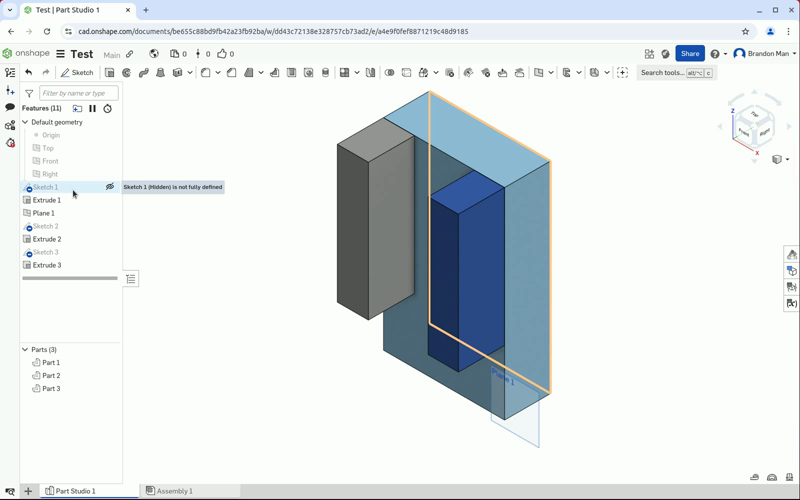
click(73, 189)